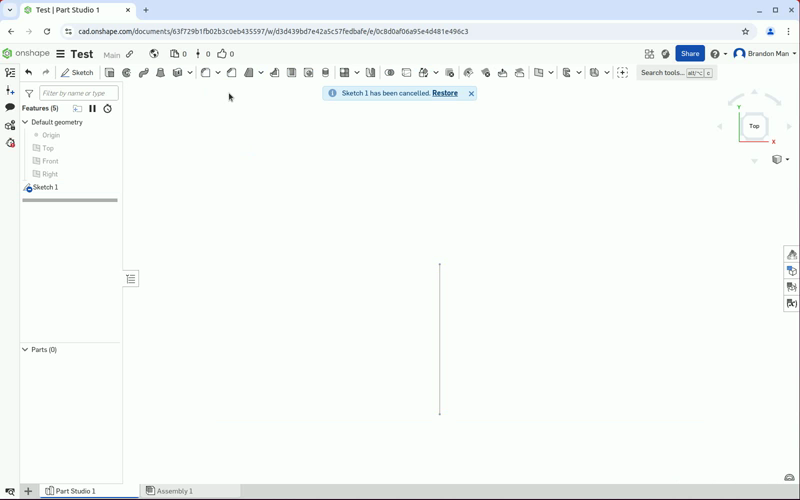
key(shift+h)
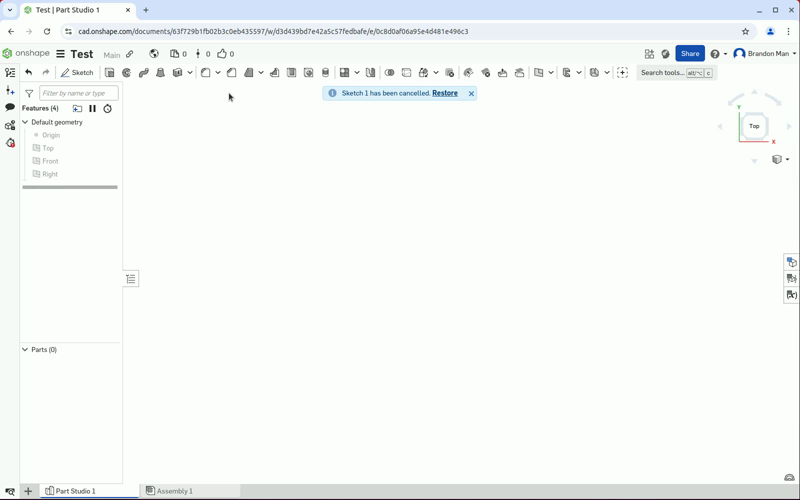
mouse_move(73, 352)
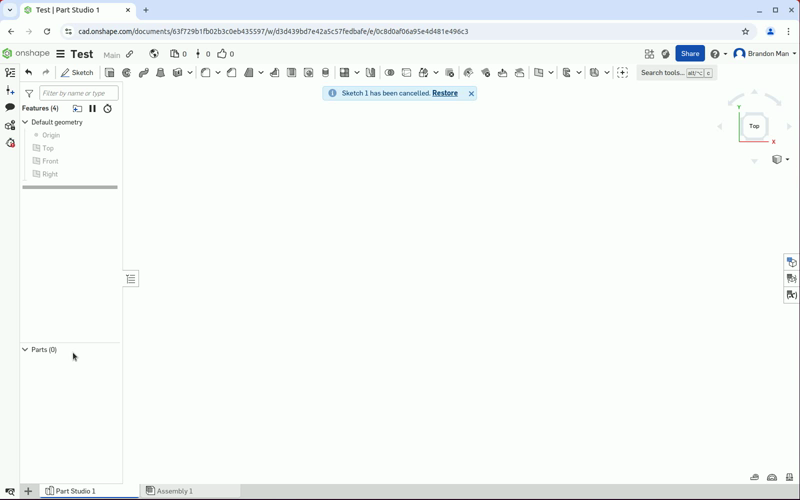
key(y)
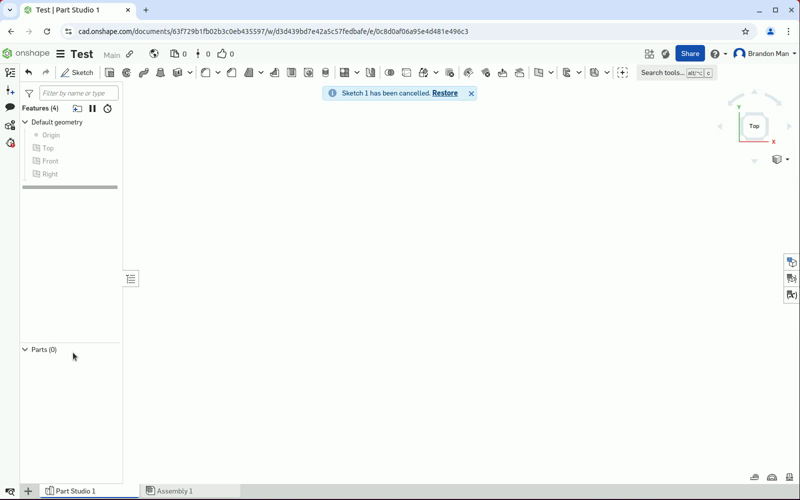
key(shift+p)
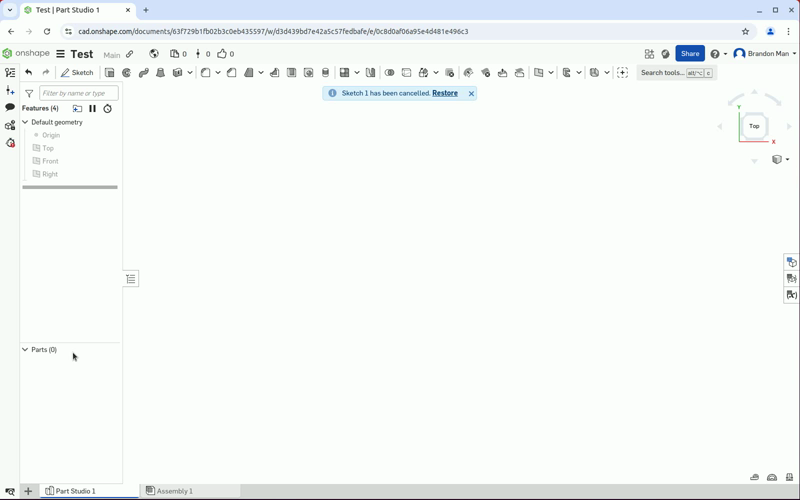
key(space)
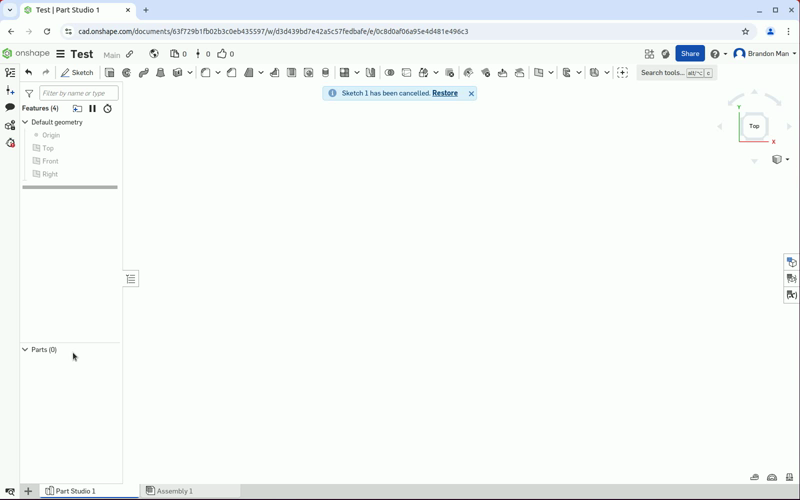
key_down(shift)
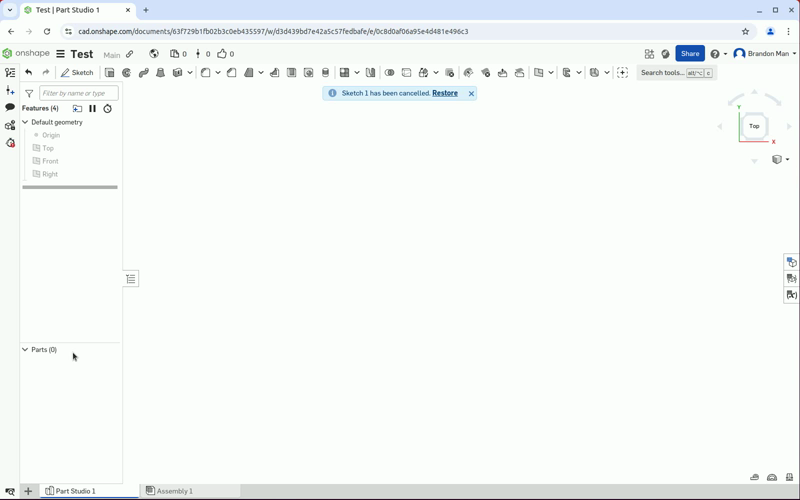
key(up)
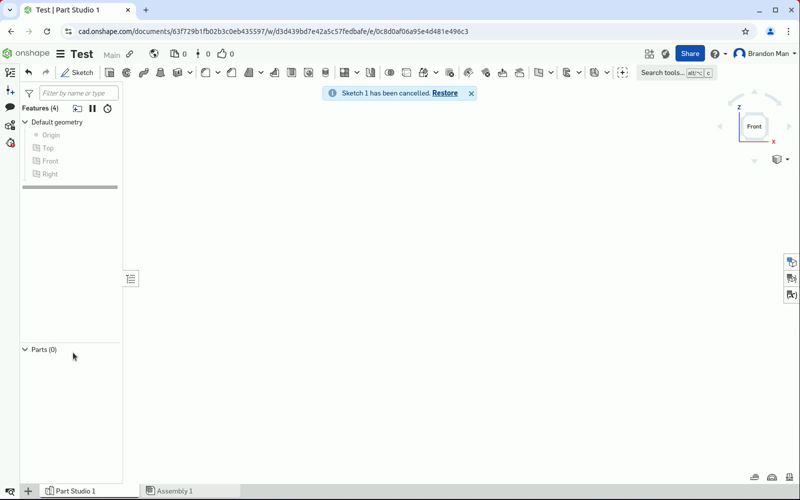
key_up(shift)
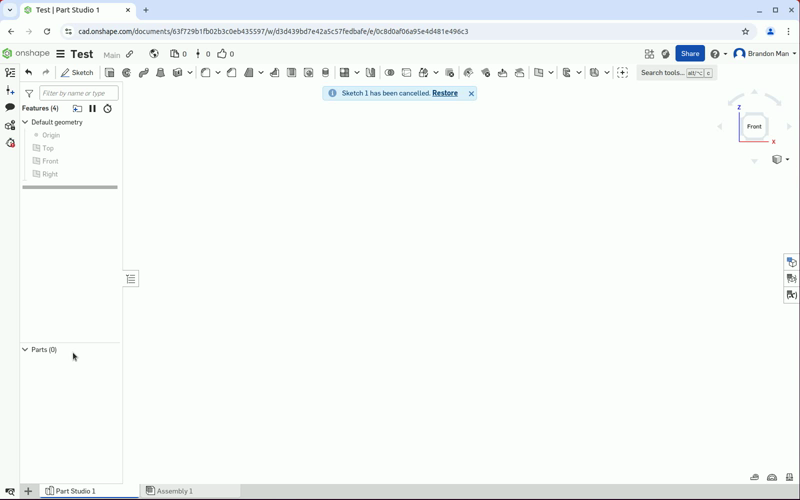
mouse_move(73, 352)
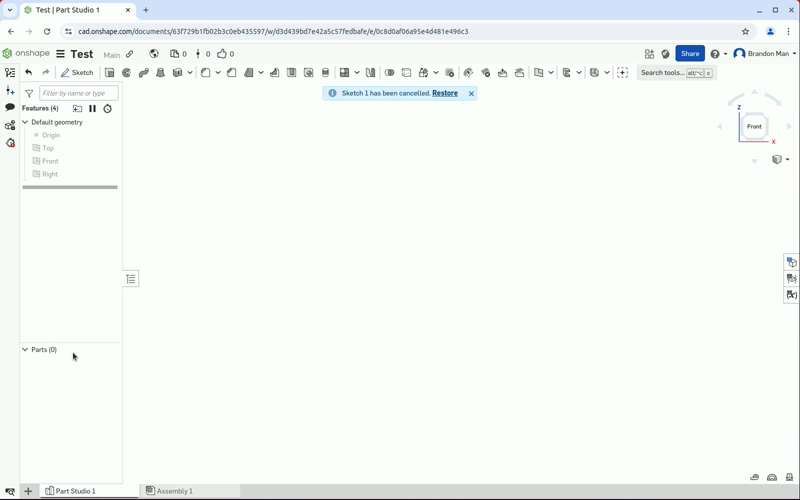
key(shift+y)
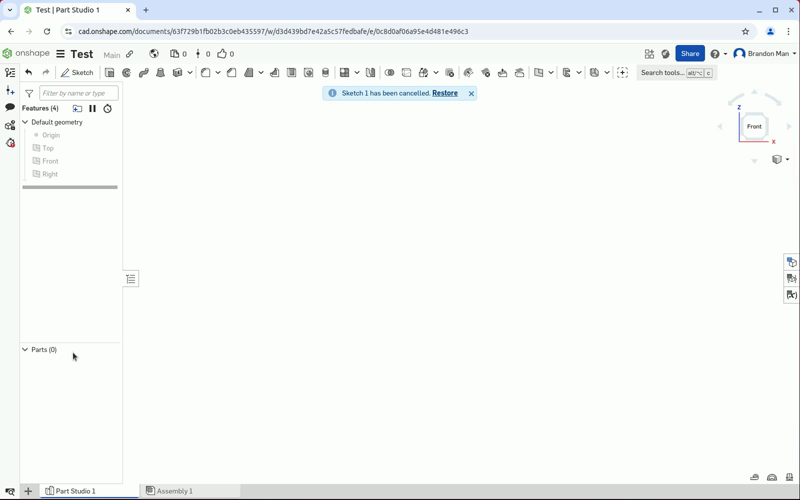
key(shift+s)
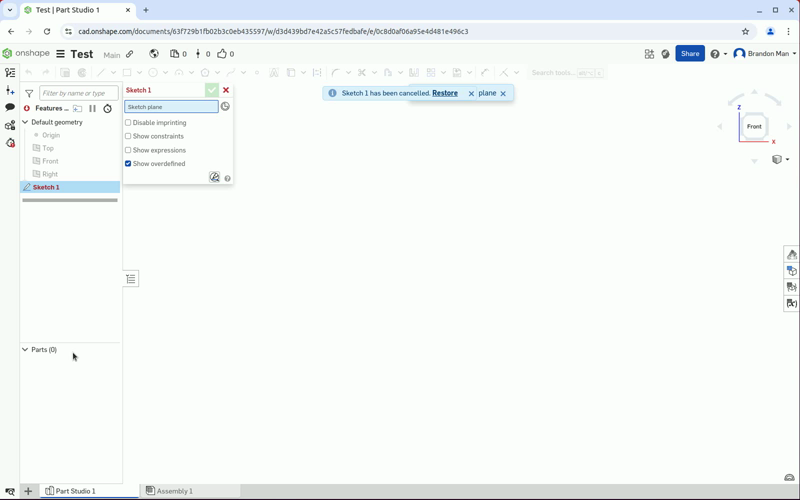
mouse_move(73, 163)
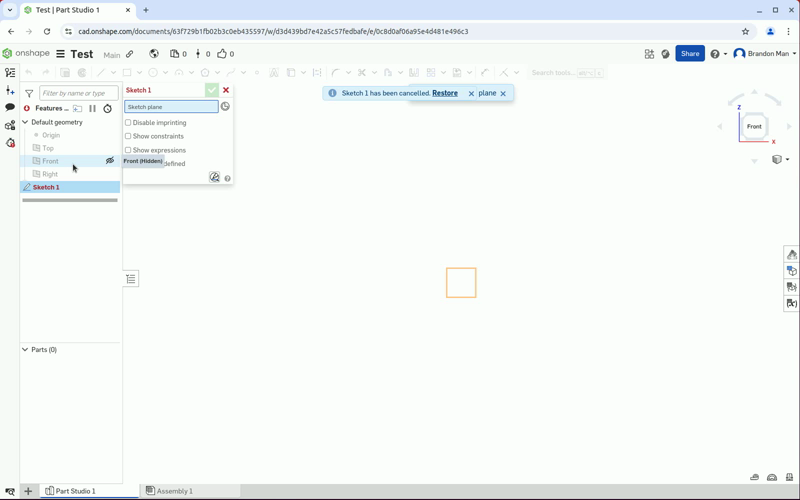
click(73, 163)
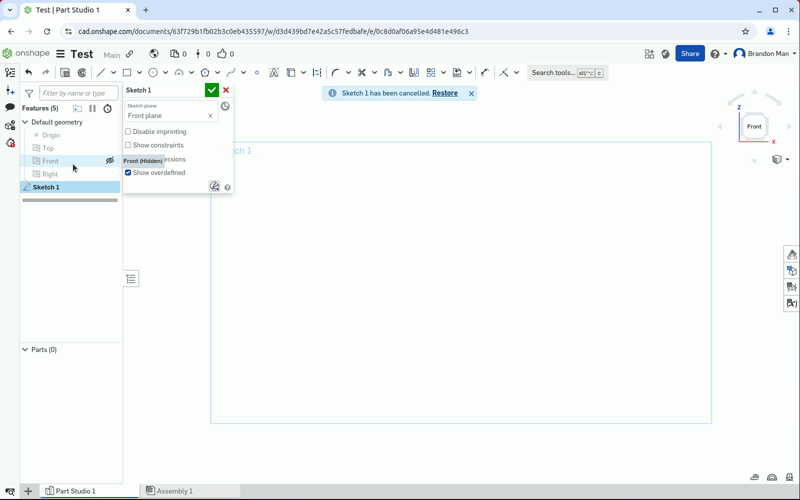
mouse_move(73, 352)
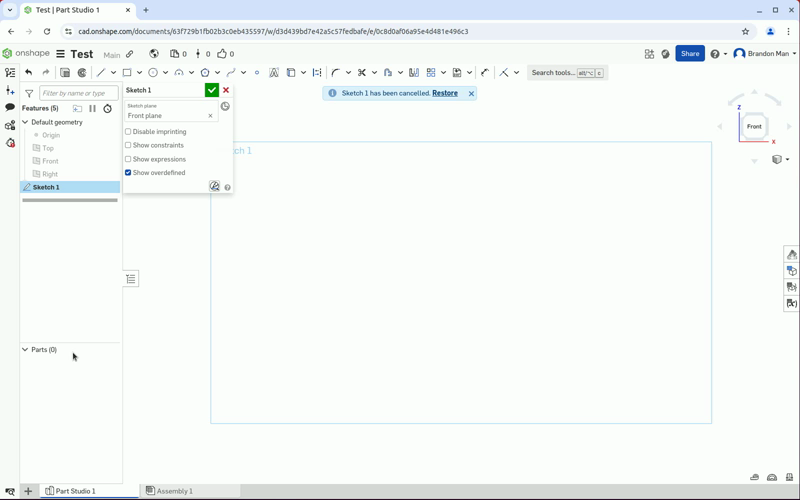
key(y)
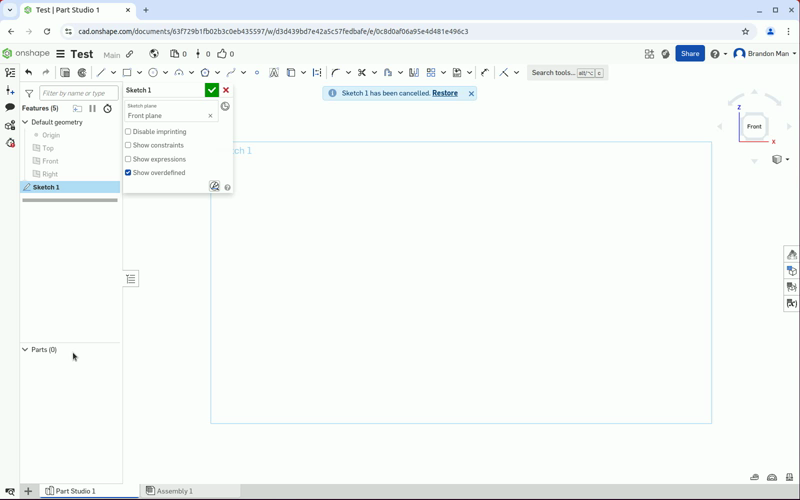
key(a)
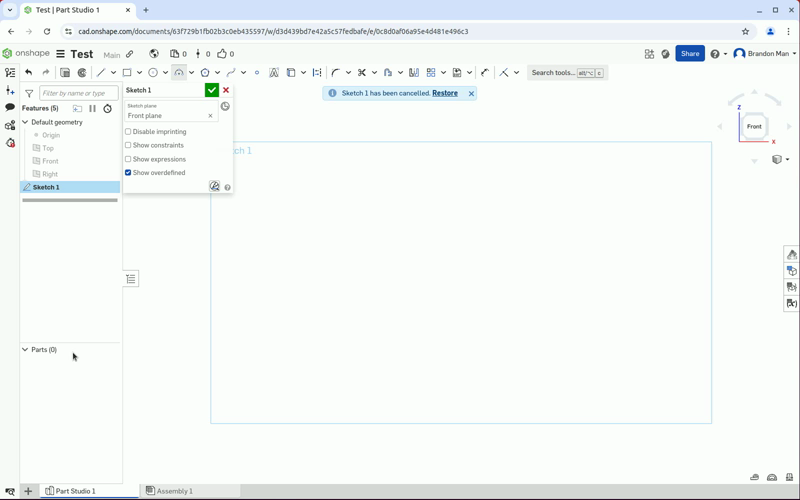
key_down(shift)
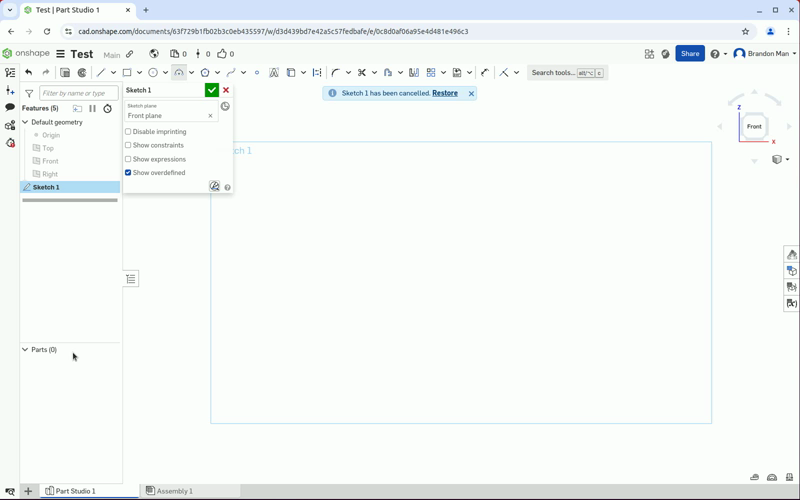
mouse_move(460, 395)
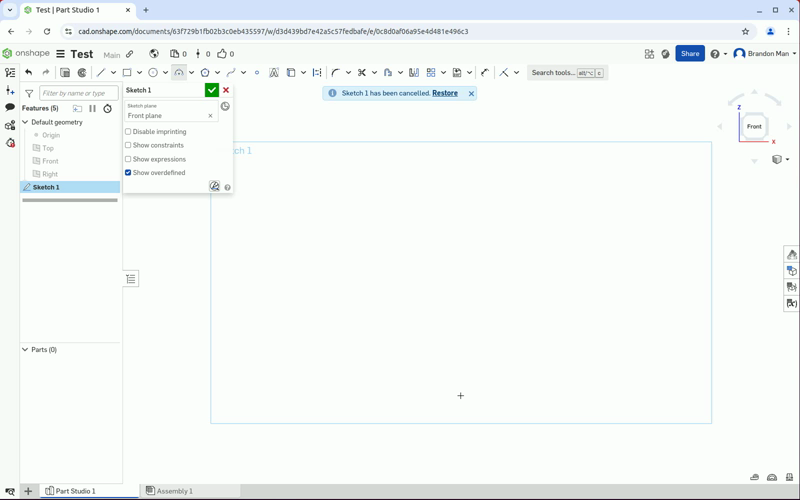
click(460, 395)
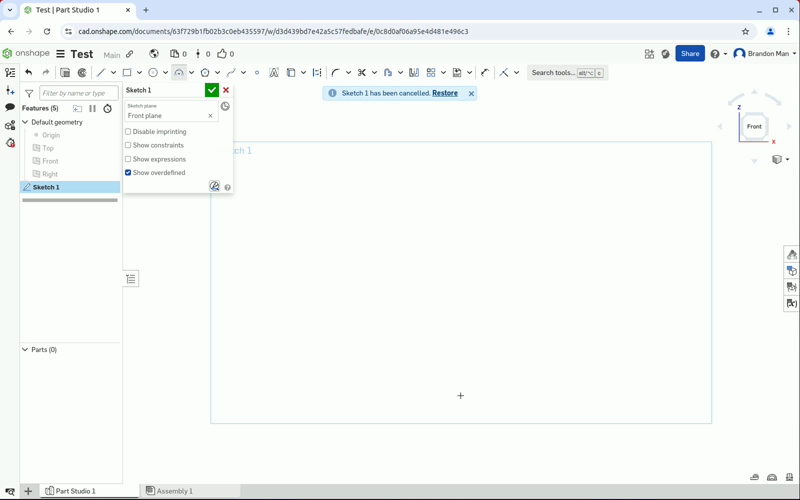
key_up(shift)
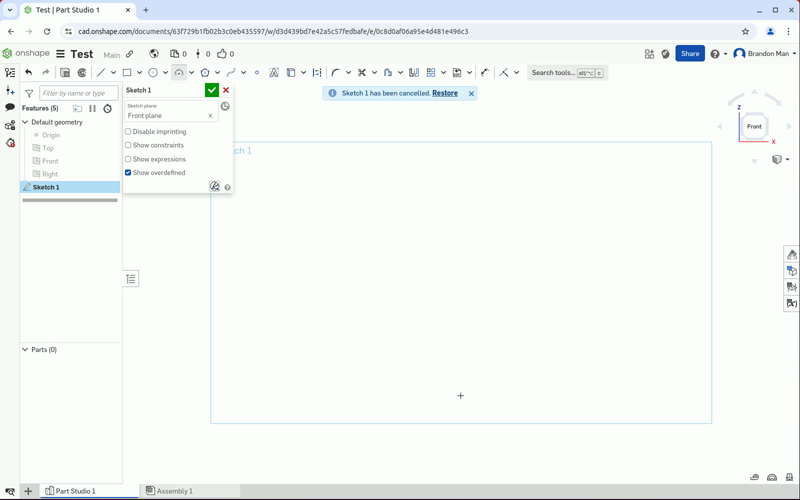
key_down(shift)
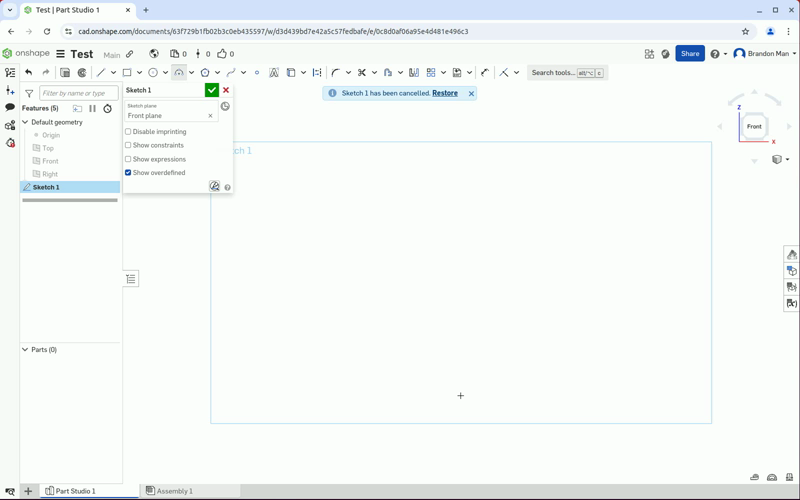
mouse_move(540, 362)
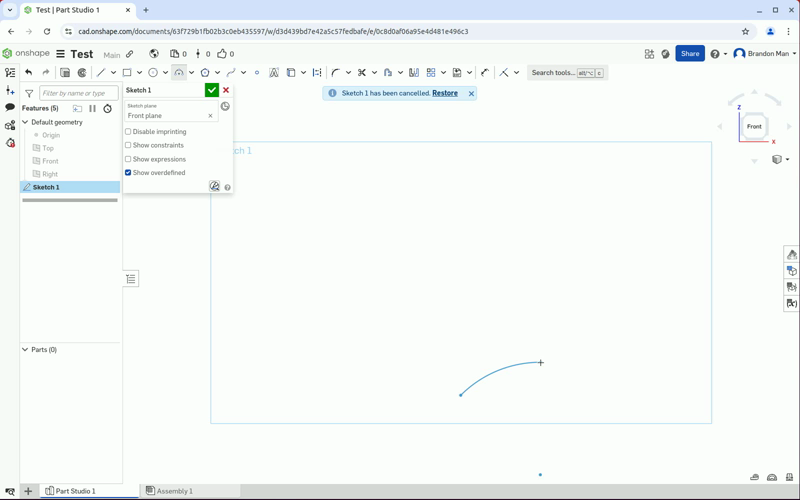
click(540, 362)
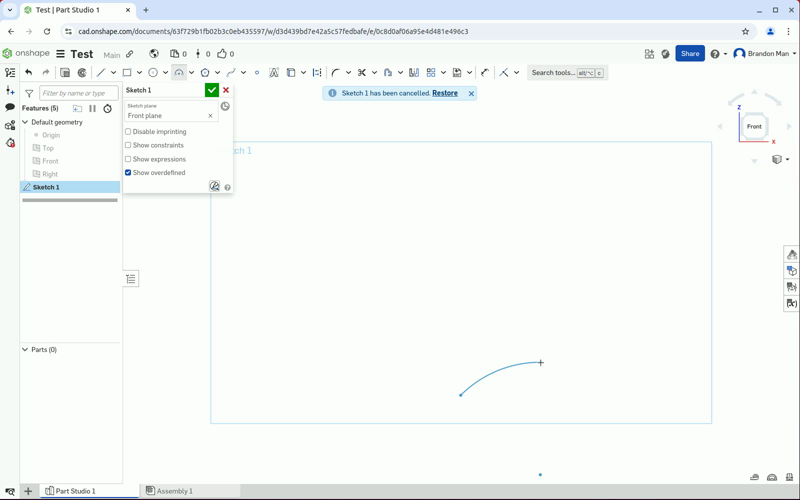
mouse_move(504, 387)
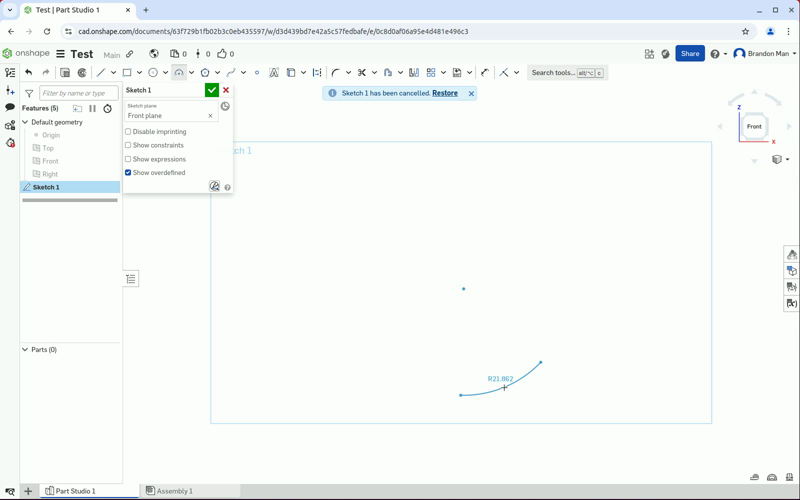
click(504, 387)
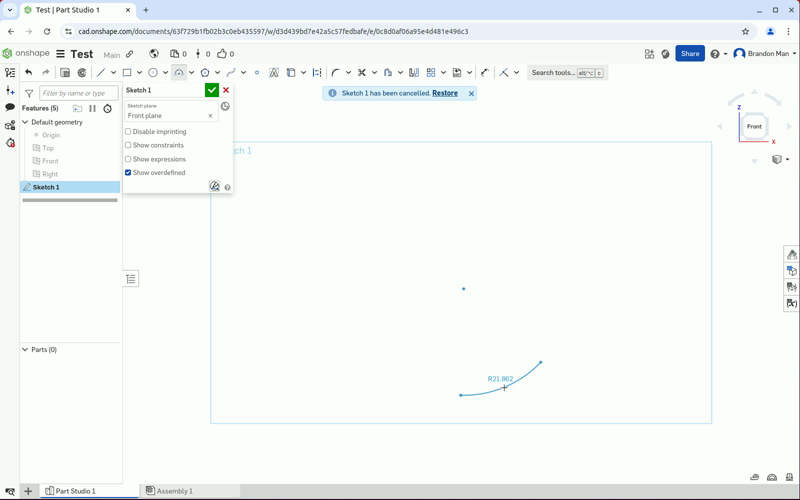
key_up(shift)
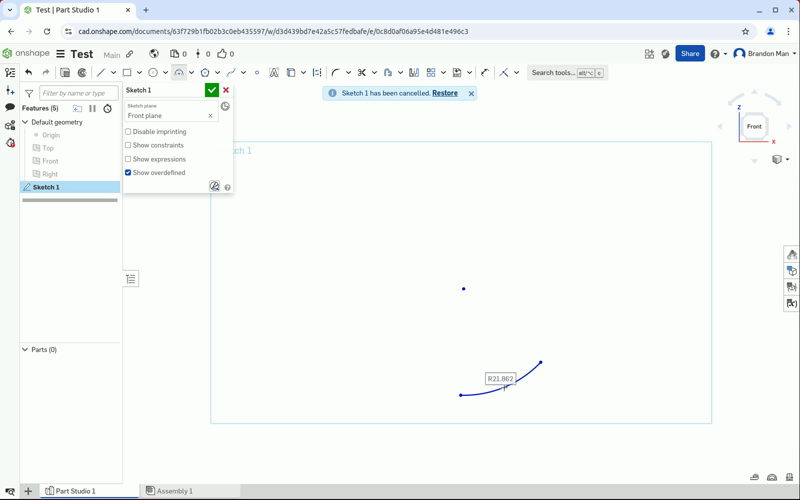
key(esc)
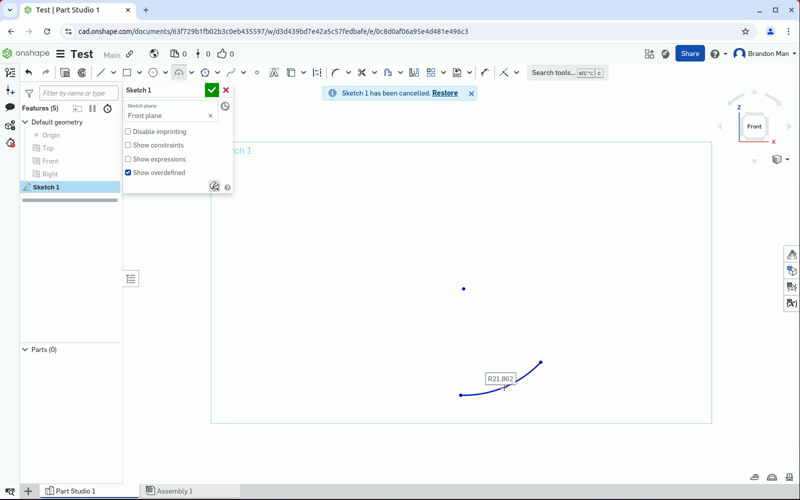
key(l)
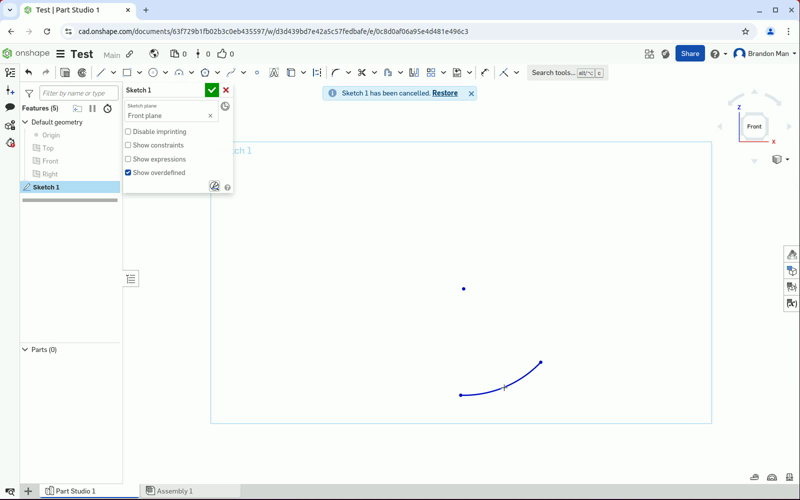
mouse_move(540, 362)
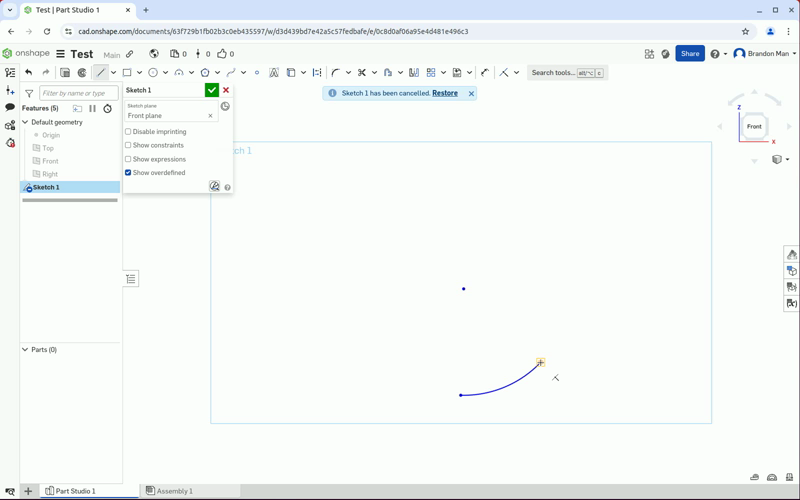
click(540, 362)
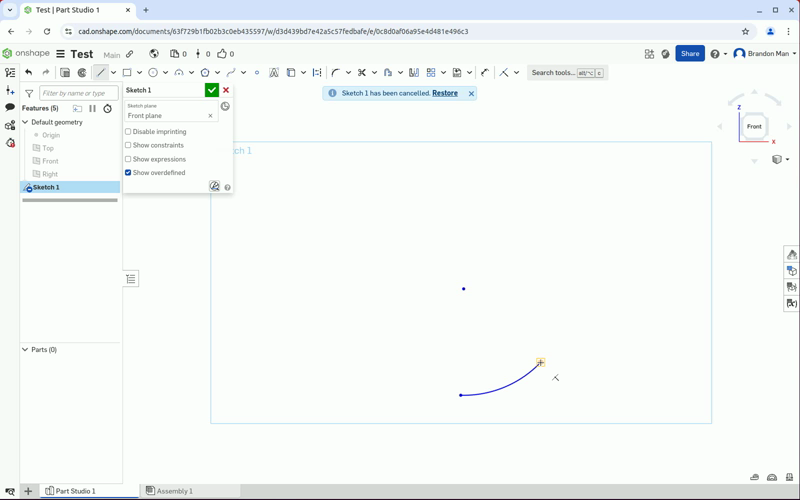
key_down(shift)
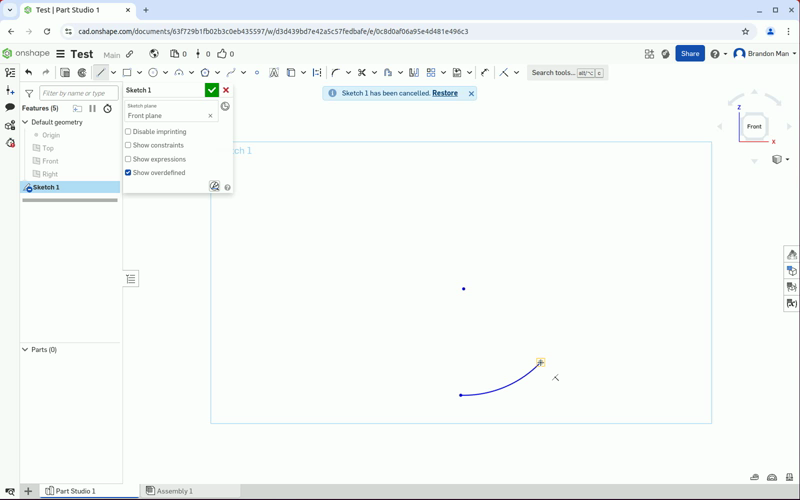
mouse_move(485, 306)
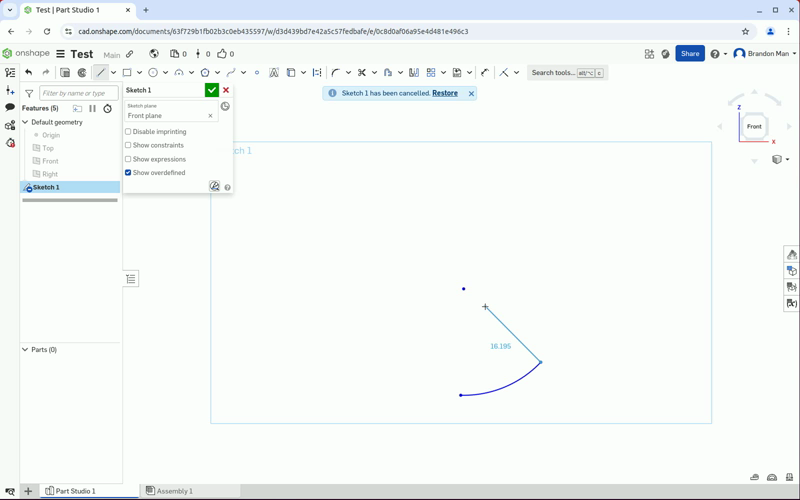
click(485, 306)
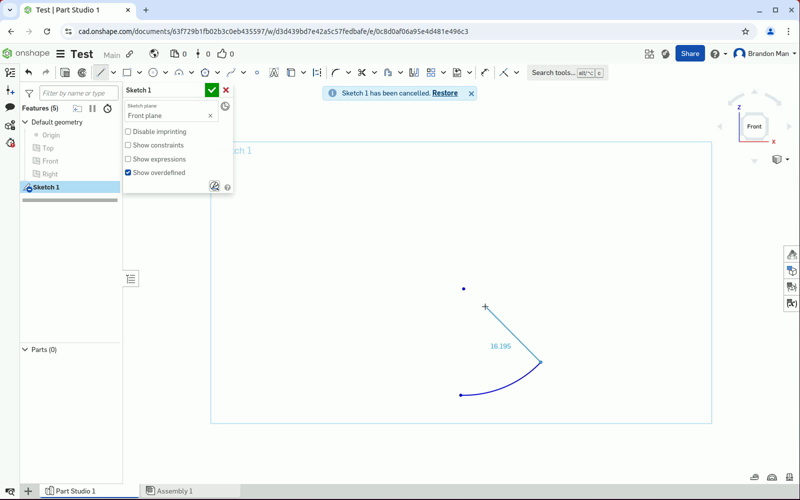
key_up(shift)
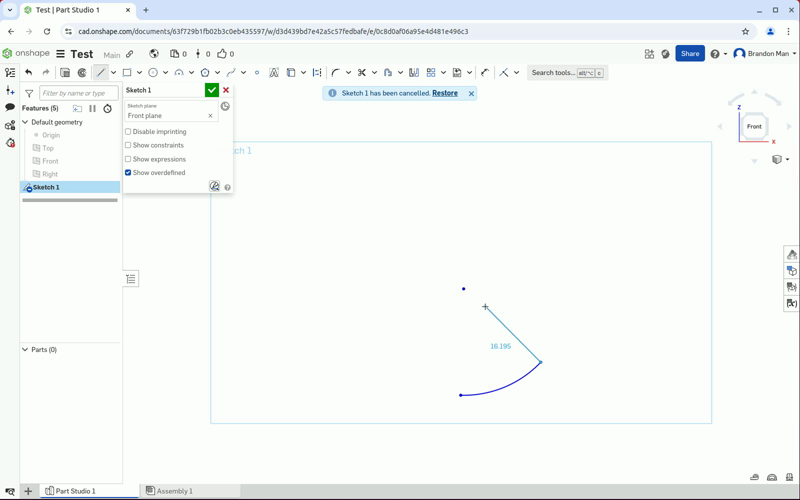
key(esc)
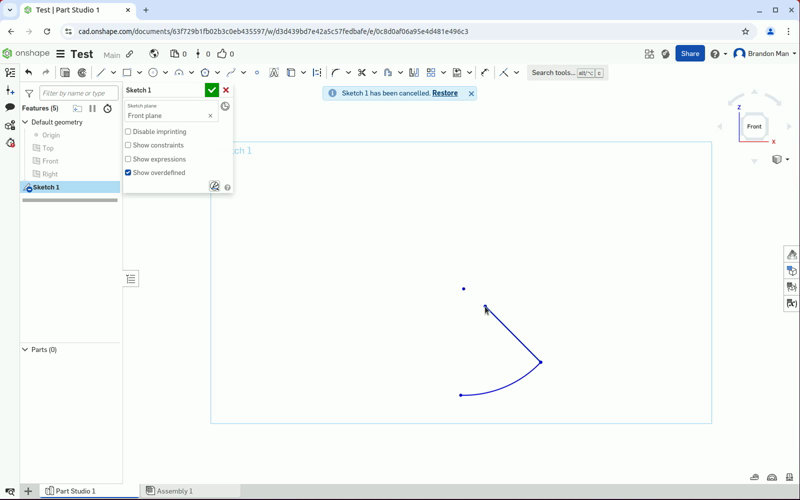
key(a)
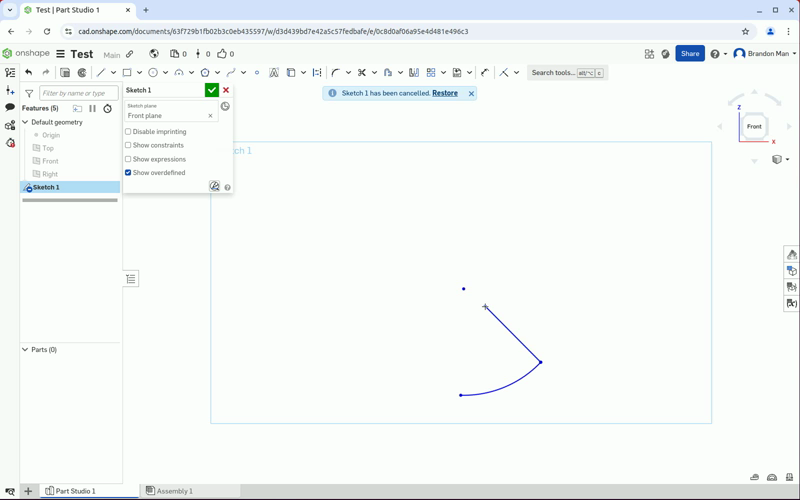
mouse_move(485, 306)
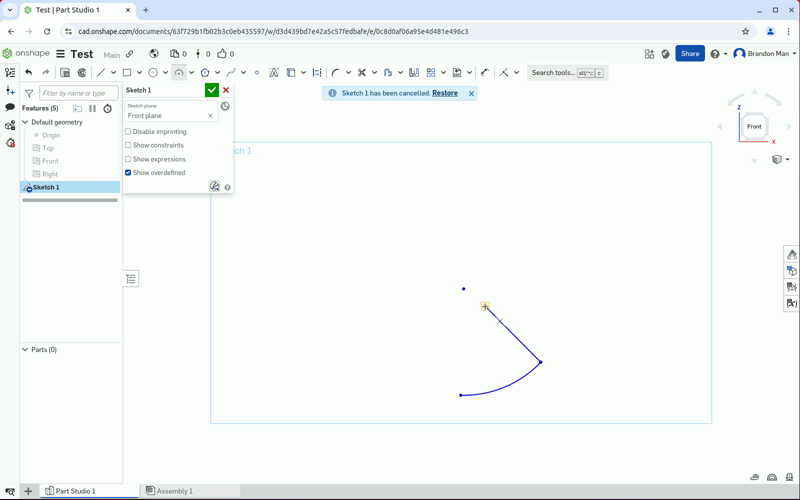
click(485, 306)
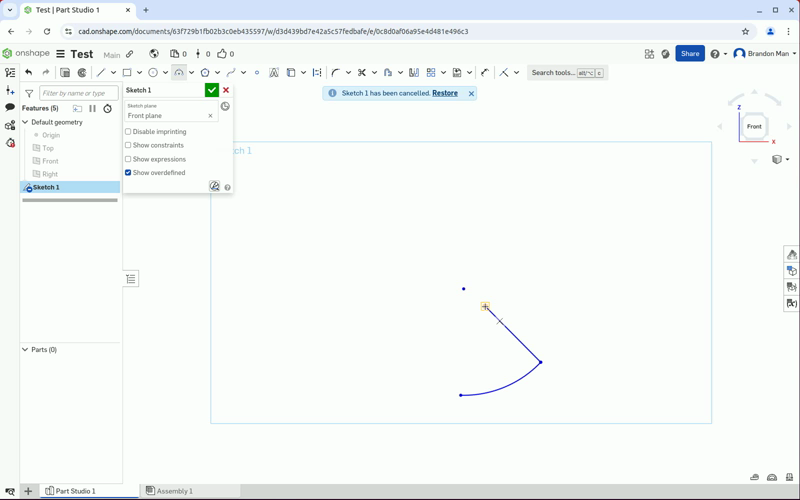
key_down(shift)
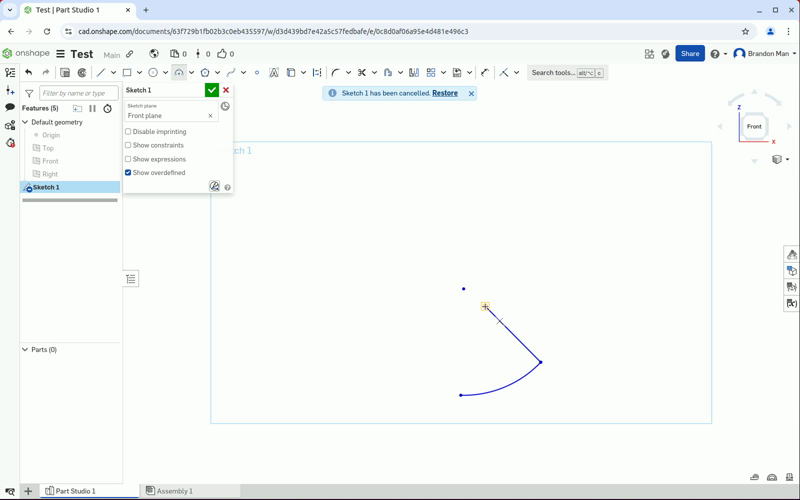
mouse_move(460, 316)
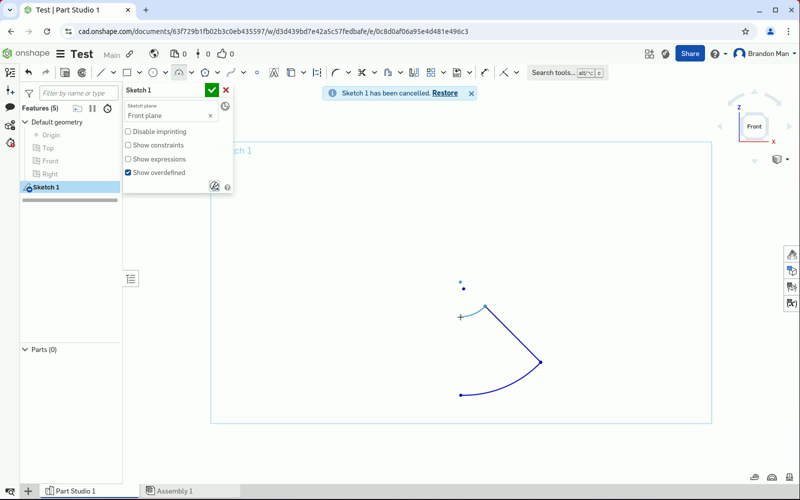
click(460, 316)
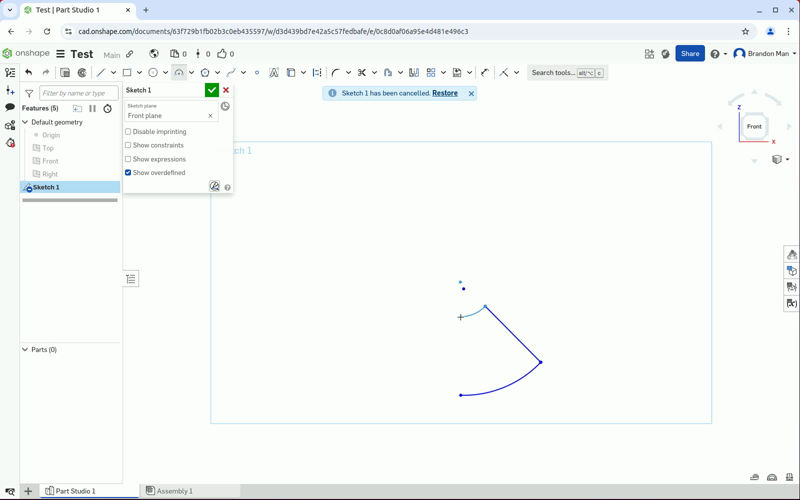
mouse_move(474, 313)
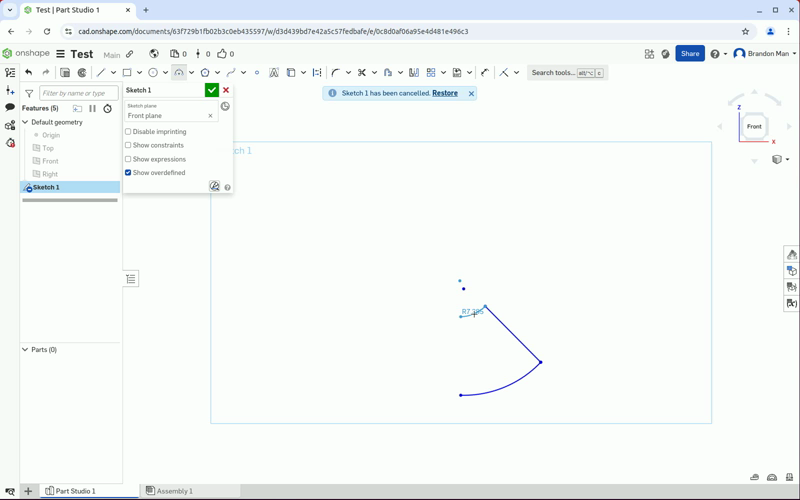
click(474, 313)
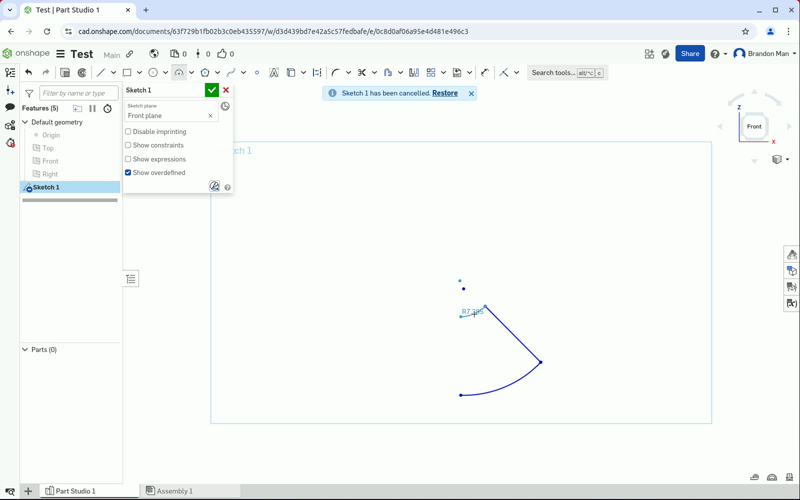
key_up(shift)
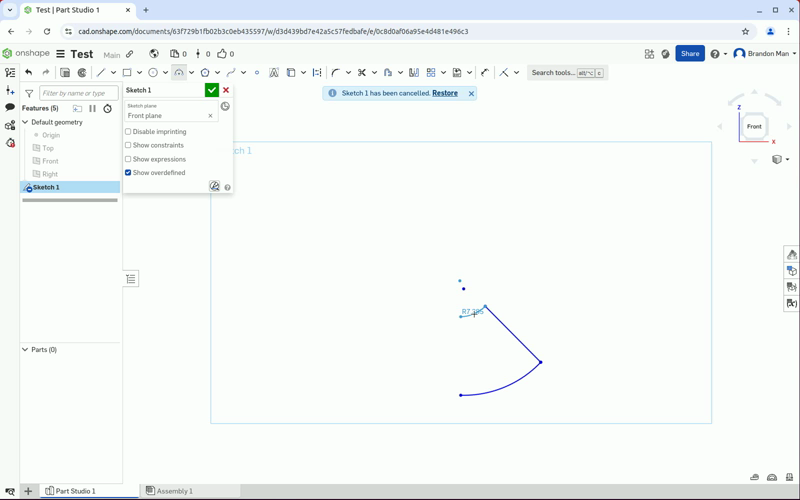
key(esc)
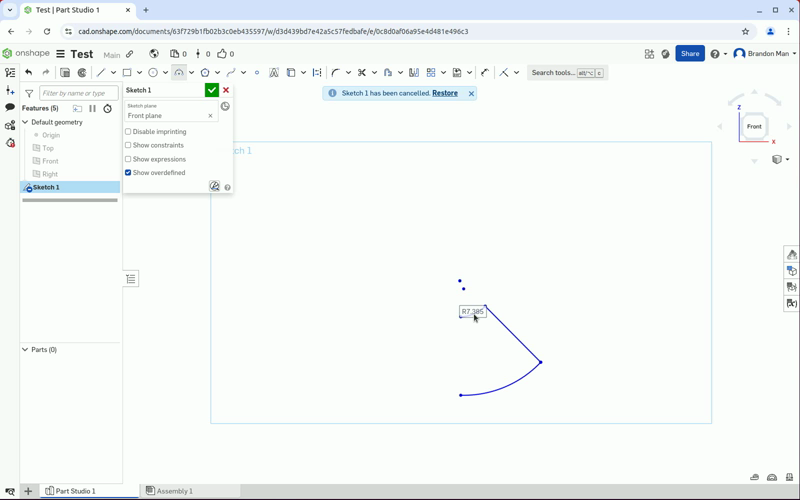
key(l)
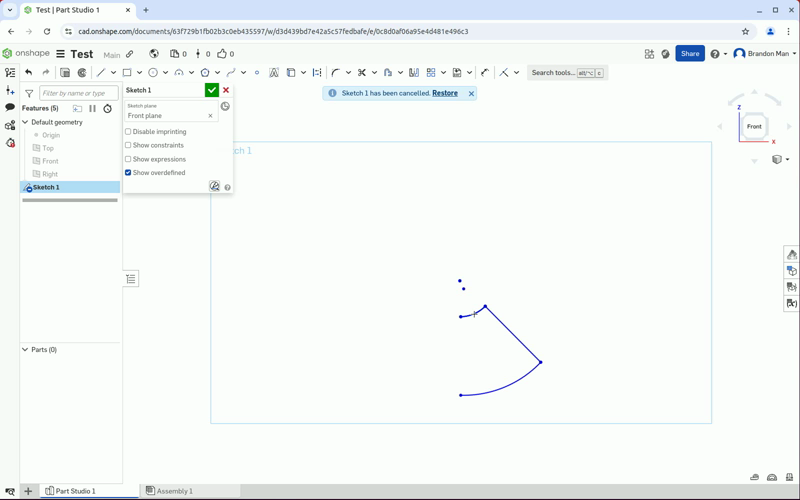
mouse_move(460, 316)
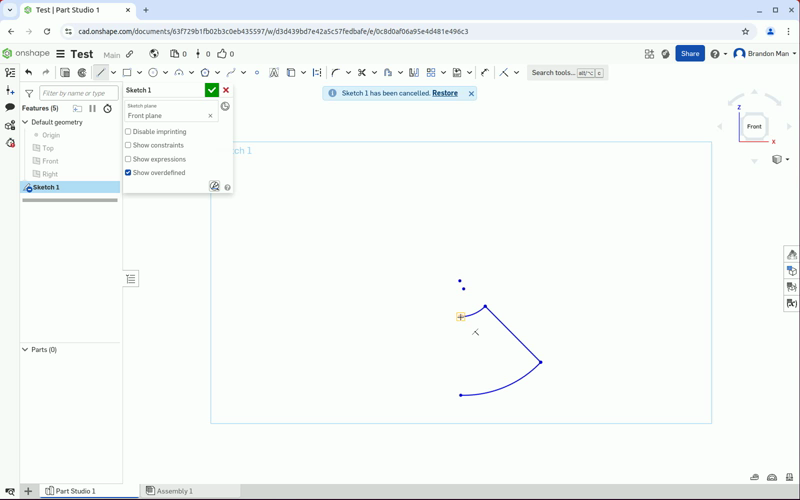
click(460, 316)
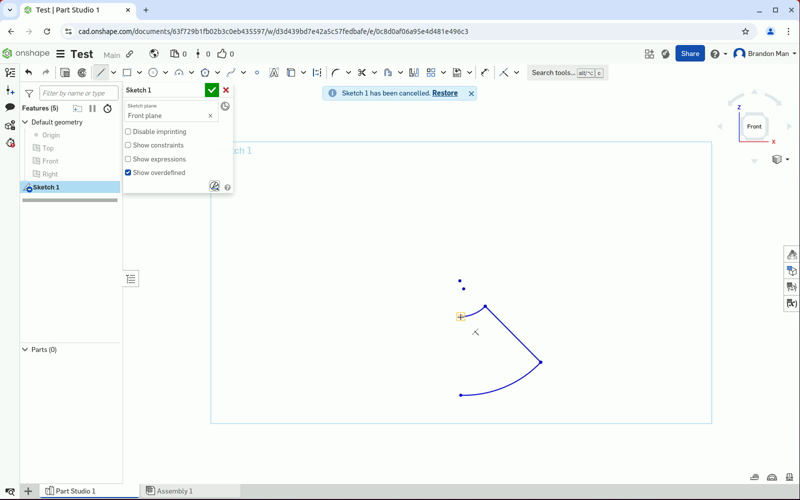
key_down(shift)
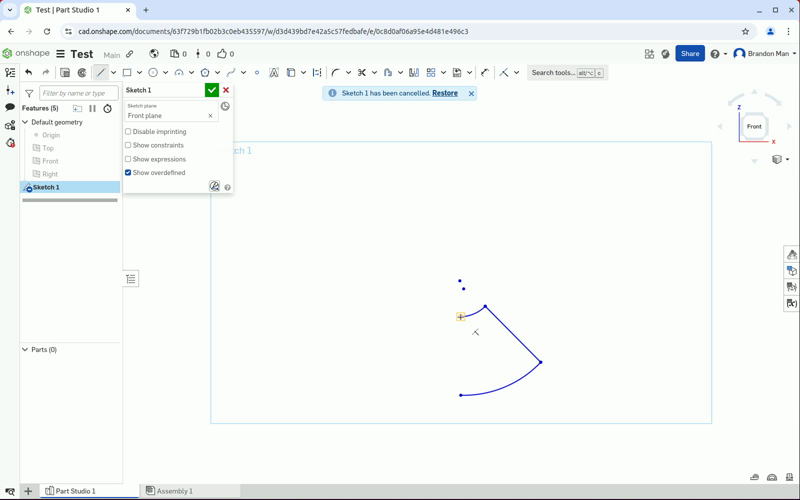
mouse_move(460, 395)
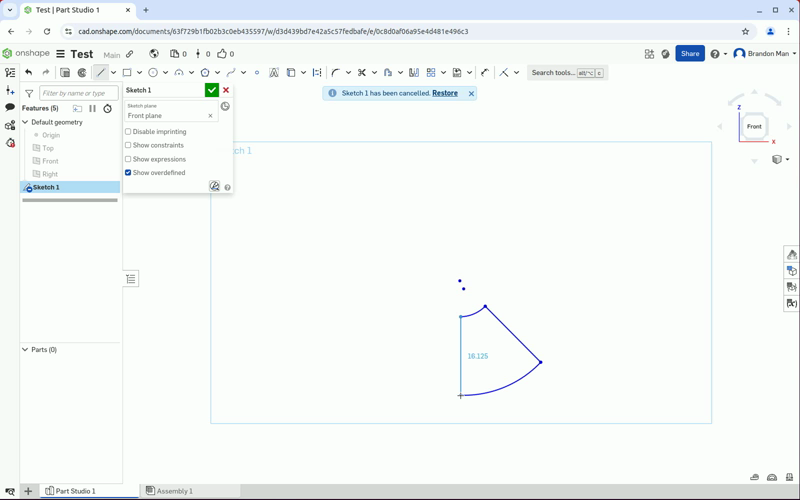
key_up(shift)
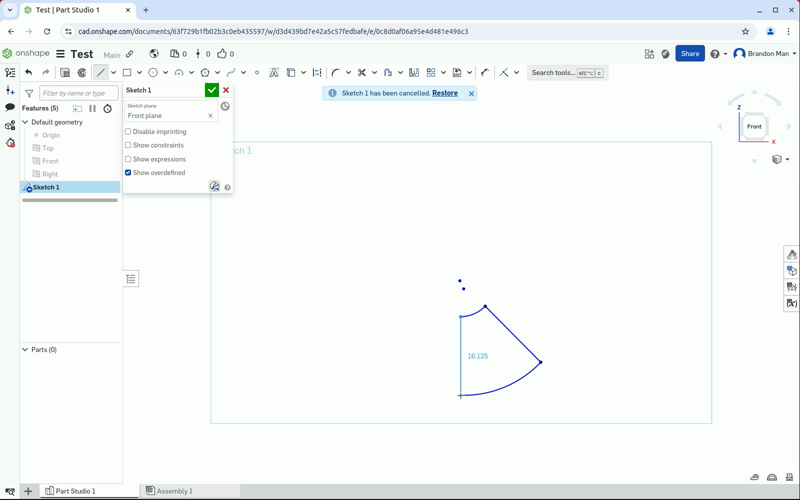
click(460, 395)
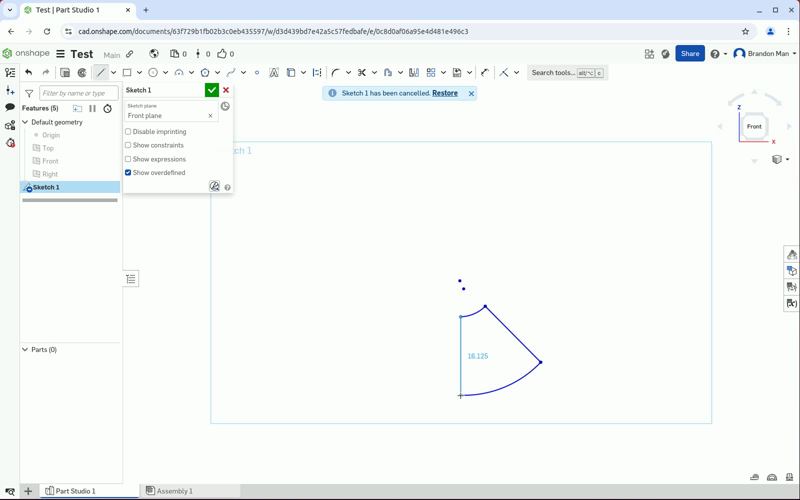
key(esc)
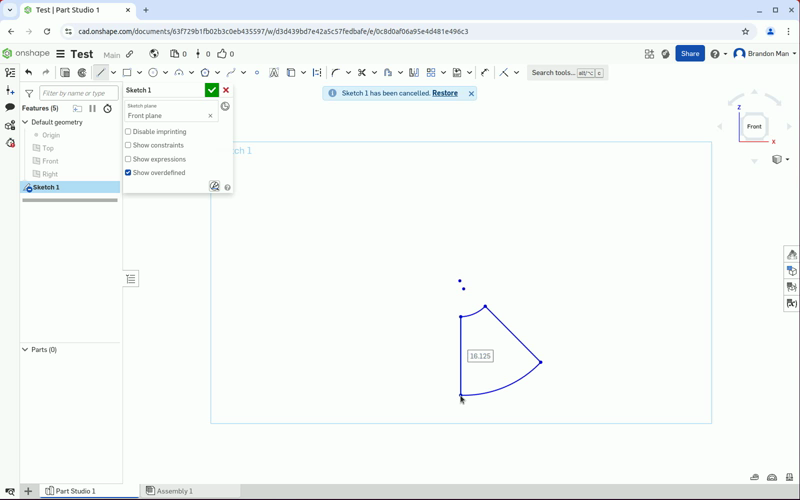
mouse_move(476, 335)
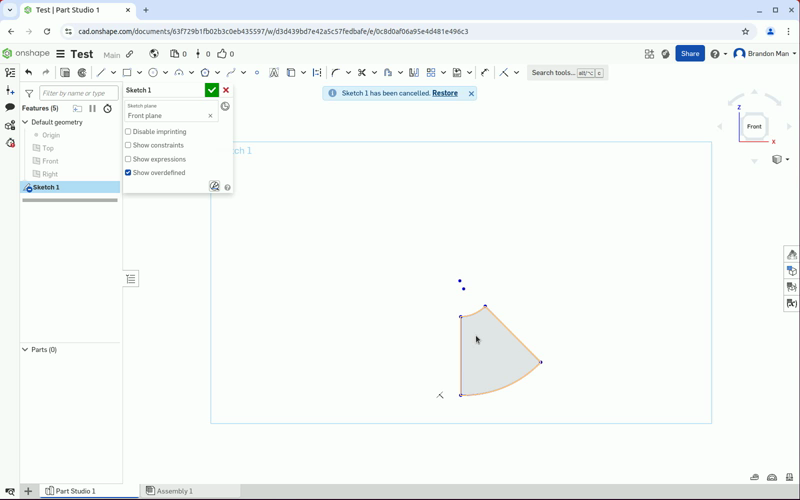
click(476, 335)
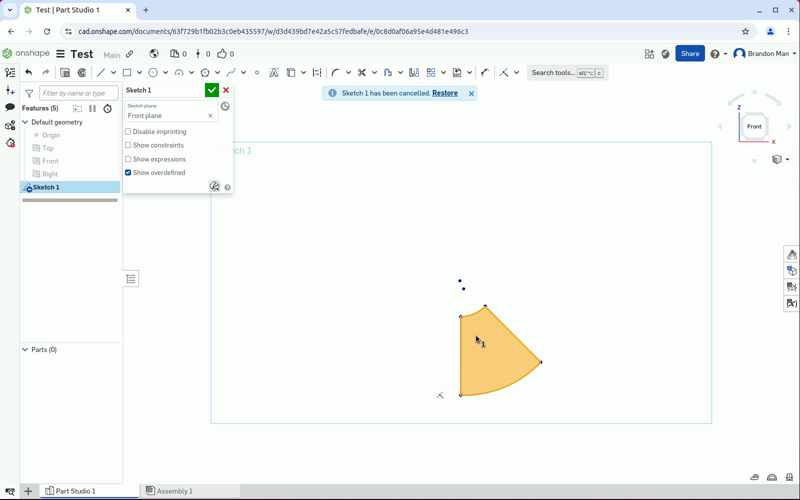
mouse_move(73, 352)
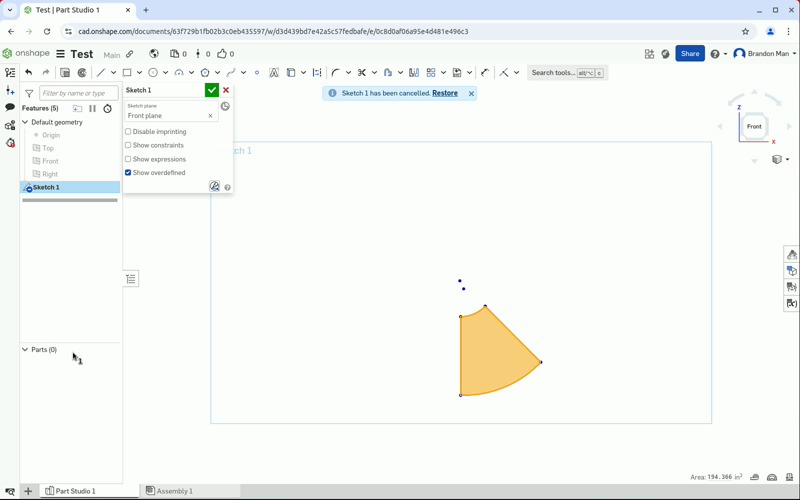
key(shift+y)
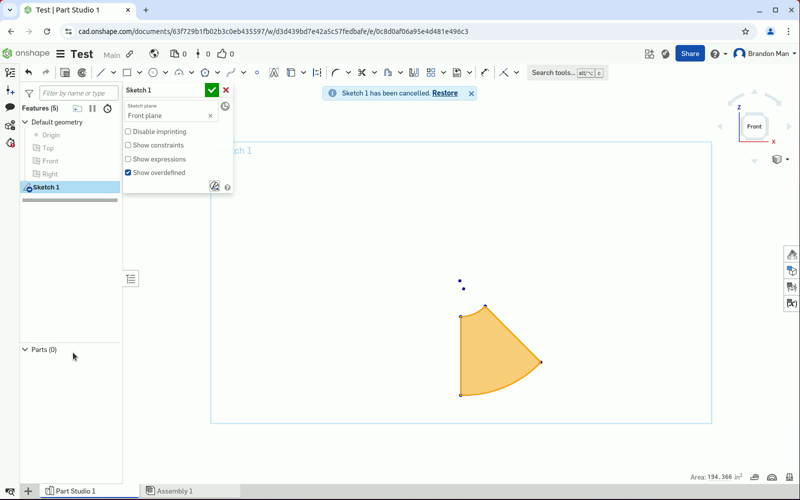
key(shift+e)
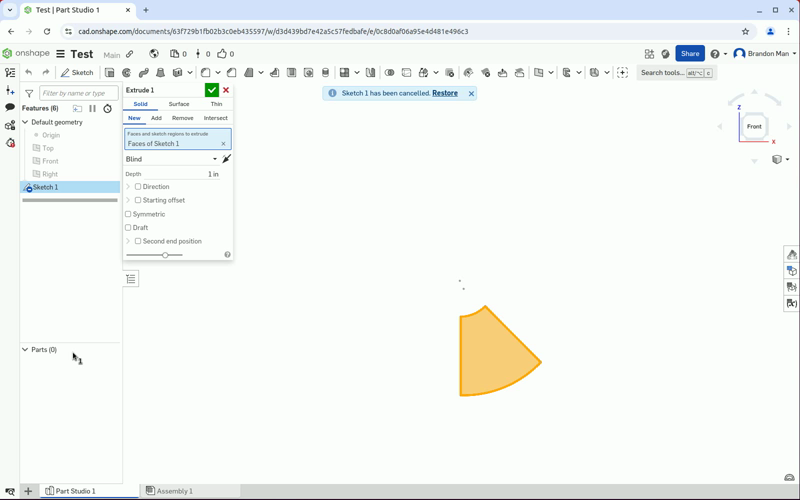
mouse_move(143, 106)
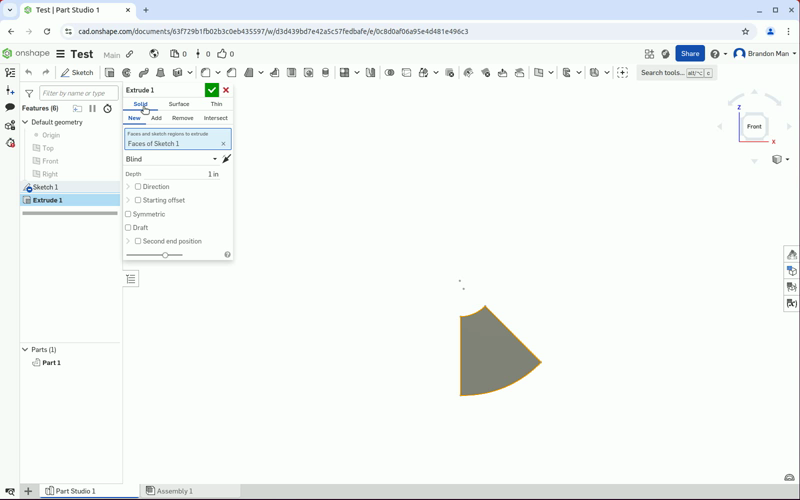
click(143, 106)
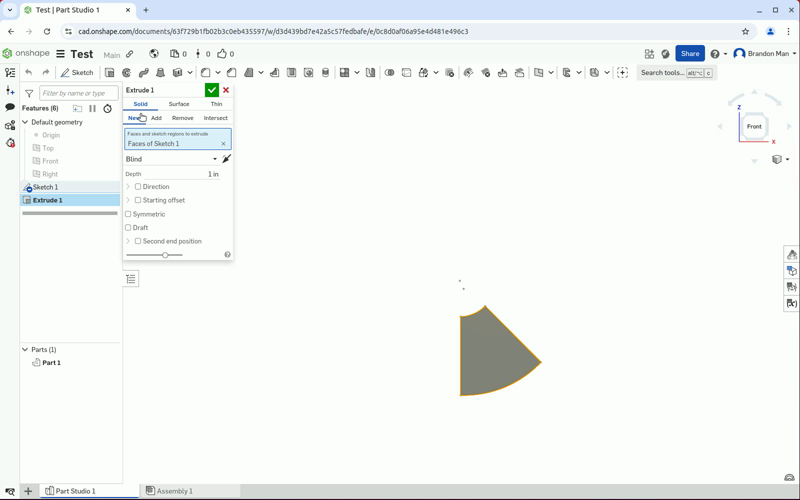
mouse_move(137, 120)
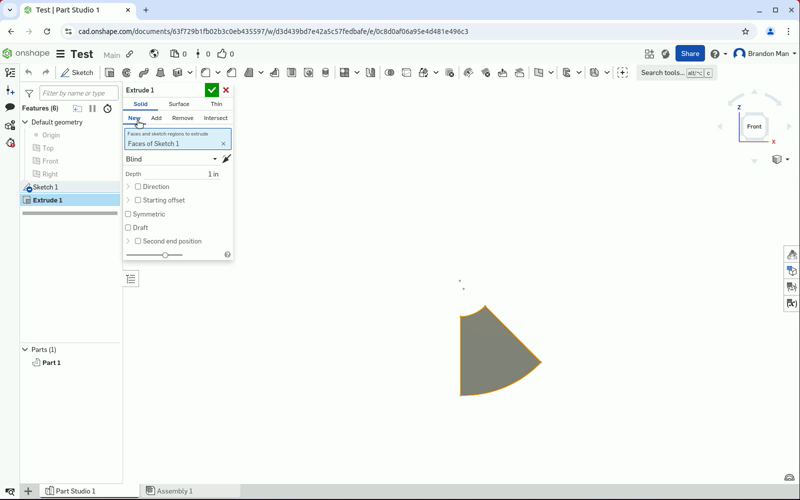
click(137, 120)
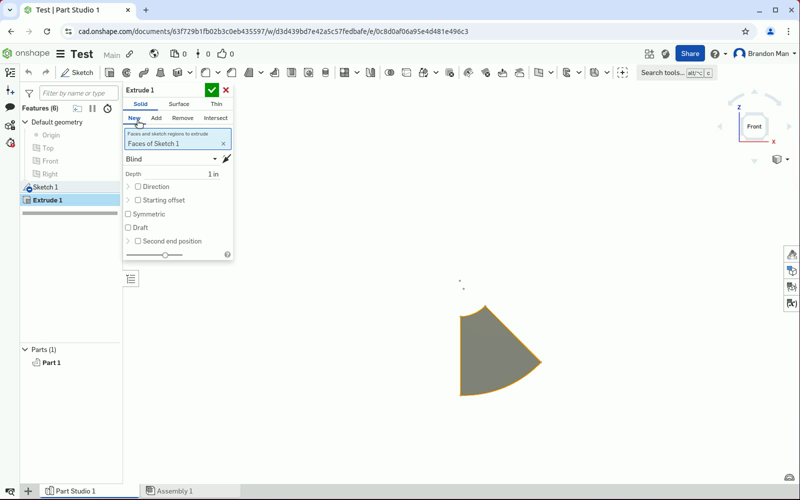
key(tab, 4)
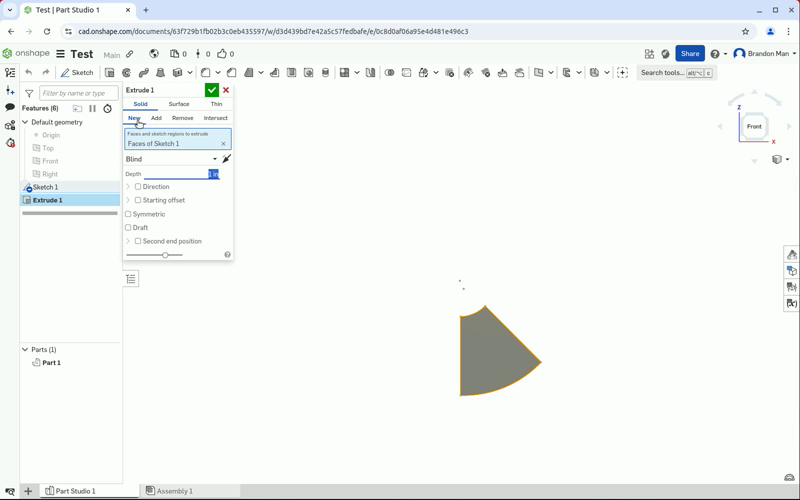
text(6.74)
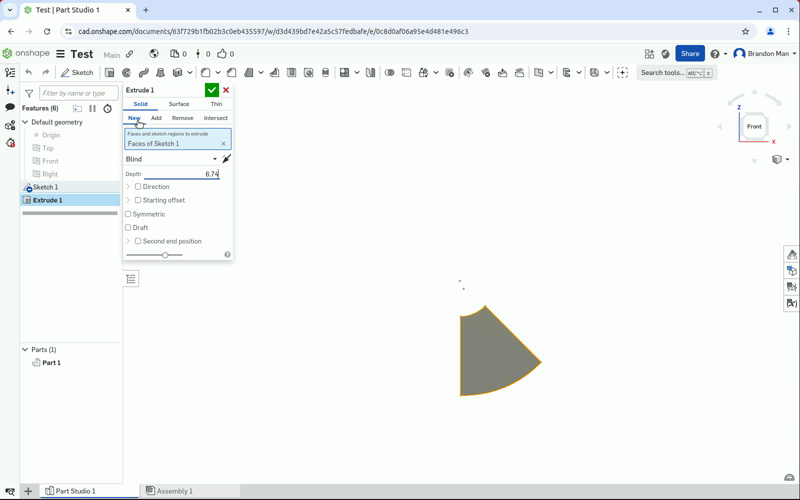
key(tab, 3)
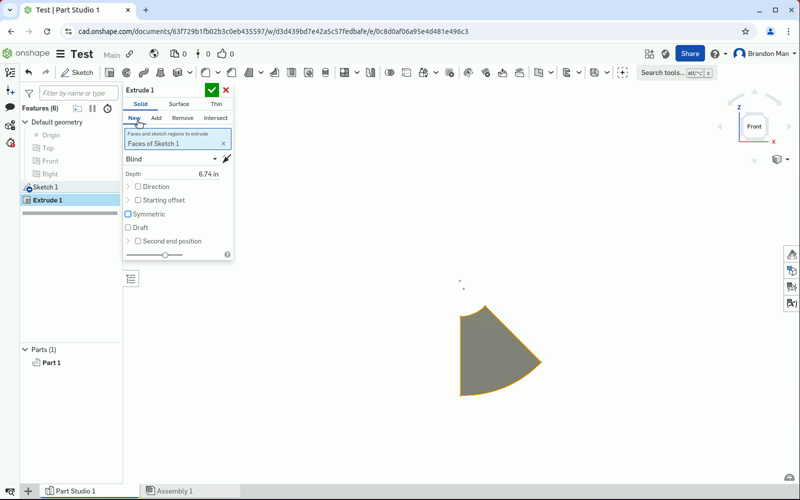
key(space)
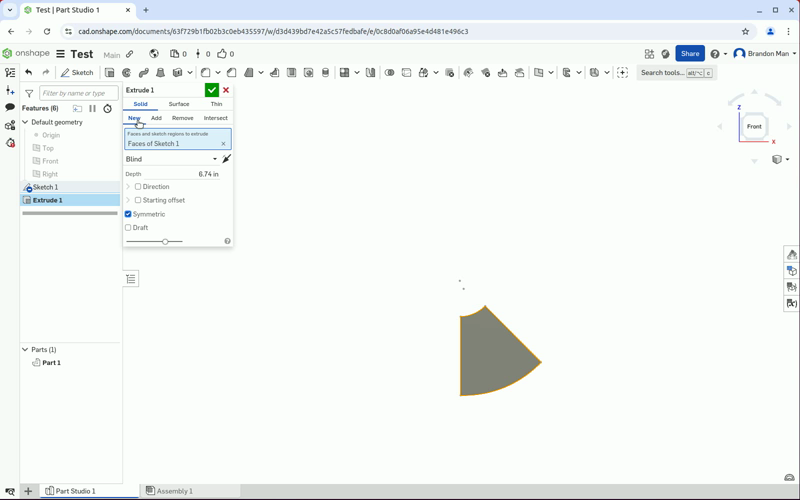
key(enter)
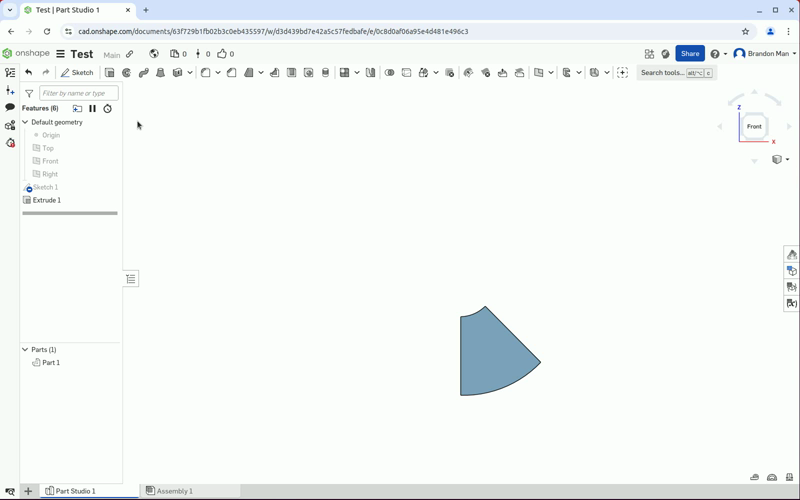
key(shift+h)
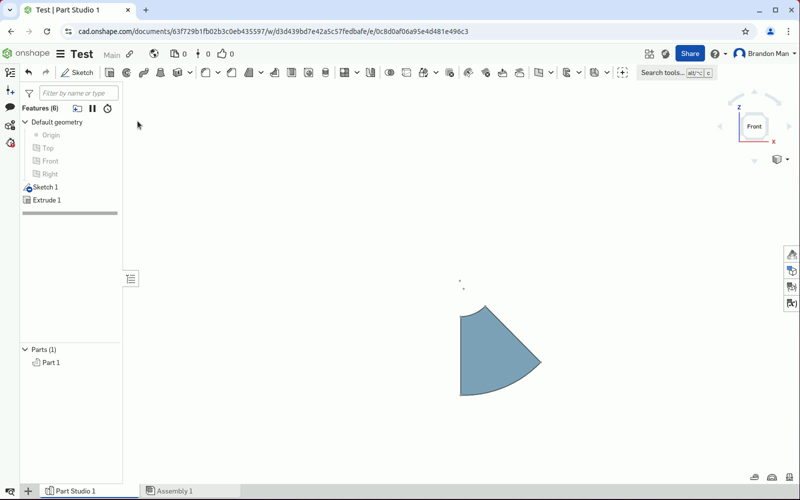
key(shift+h)
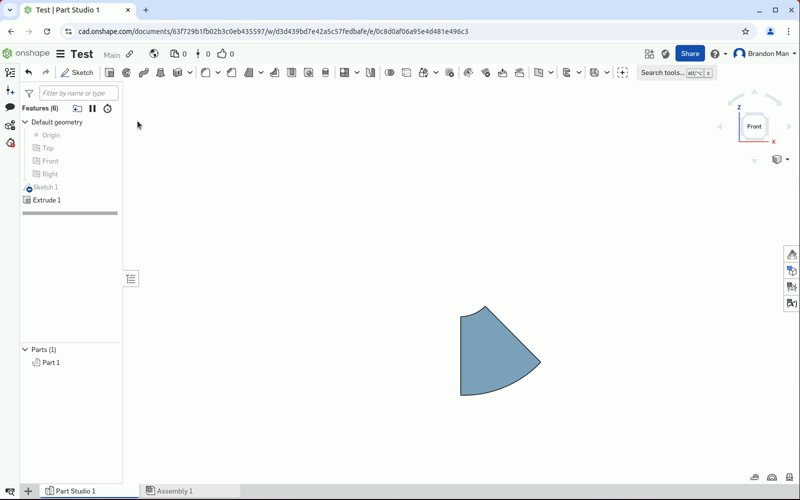
mouse_move(73, 189)
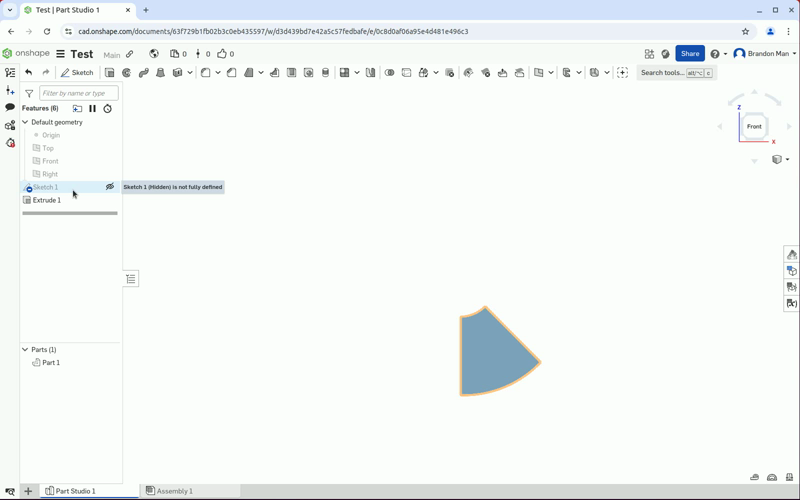
click(73, 189)
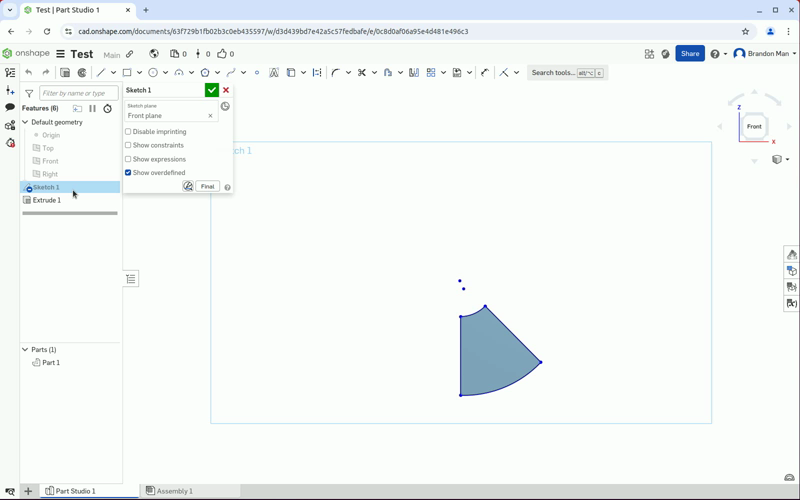
mouse_move(229, 92)
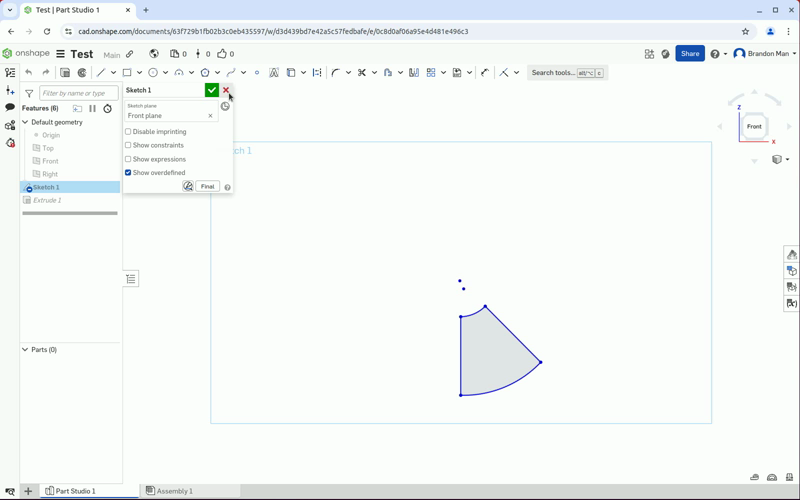
click(229, 92)
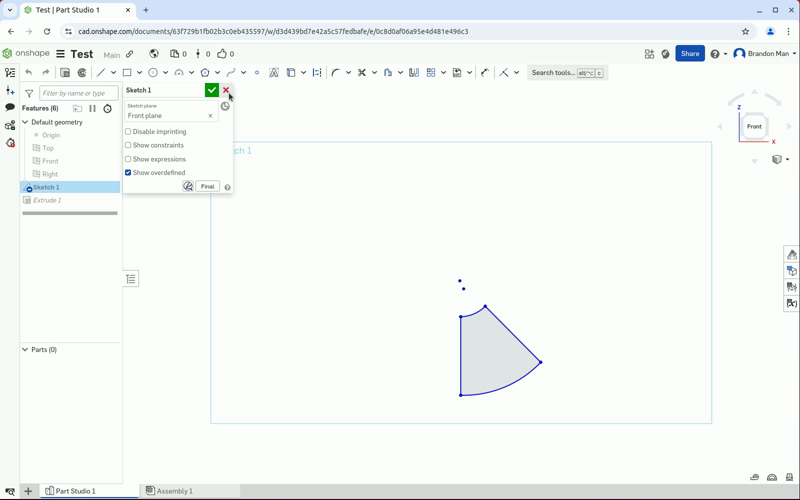
key(shift+s)
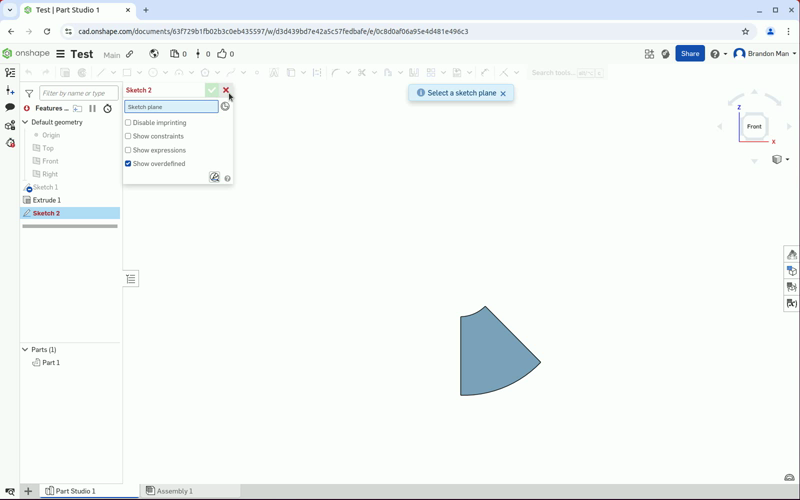
mouse_move(73, 163)
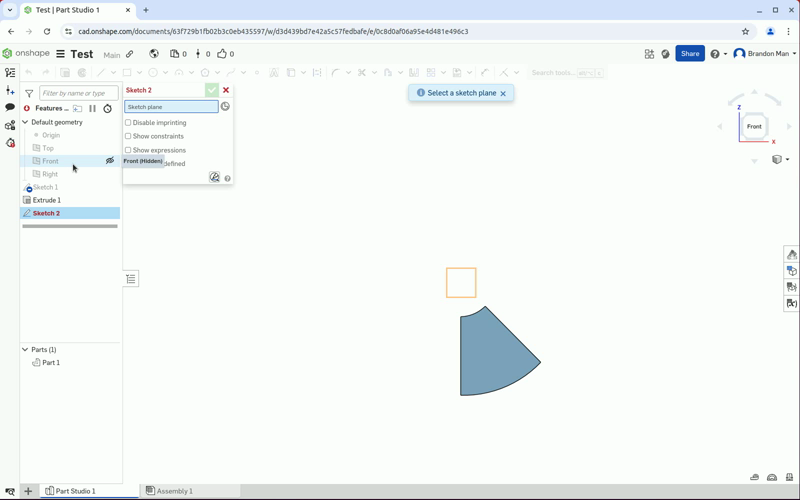
click(73, 163)
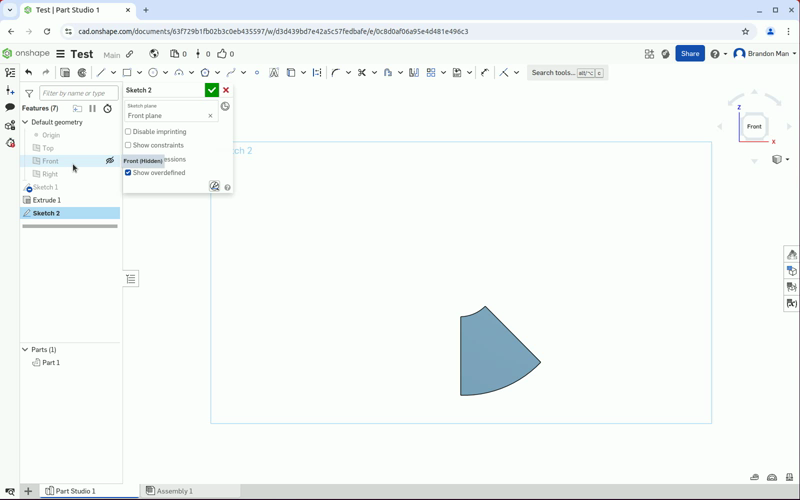
mouse_move(73, 352)
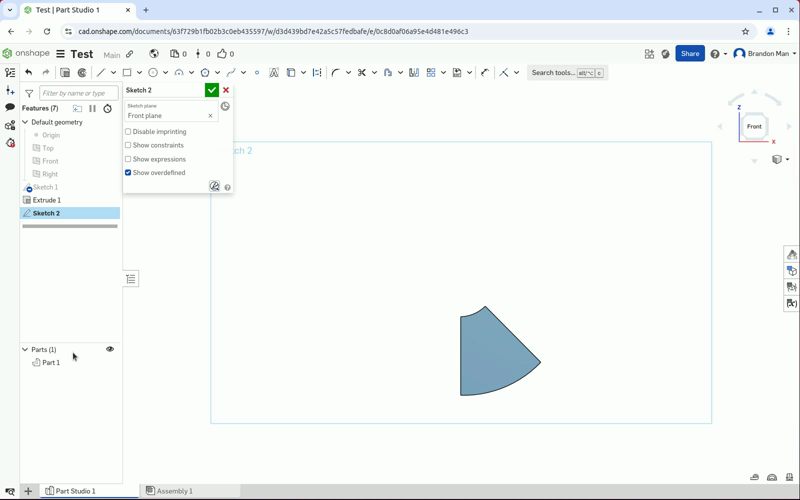
key(y)
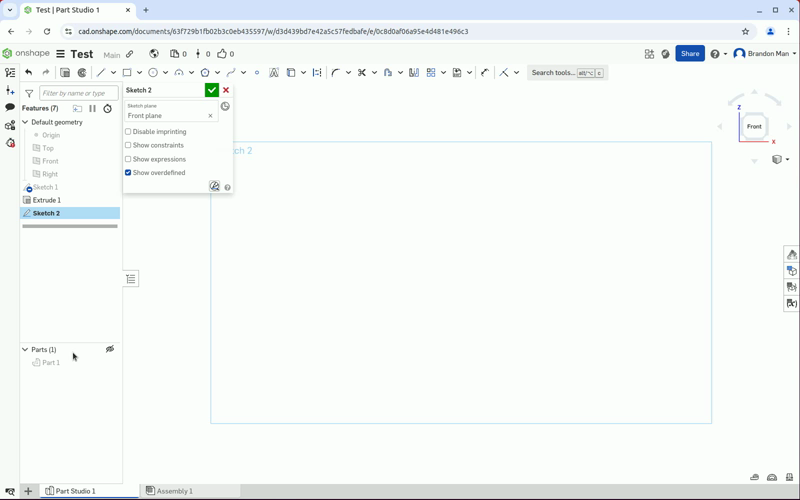
key(a)
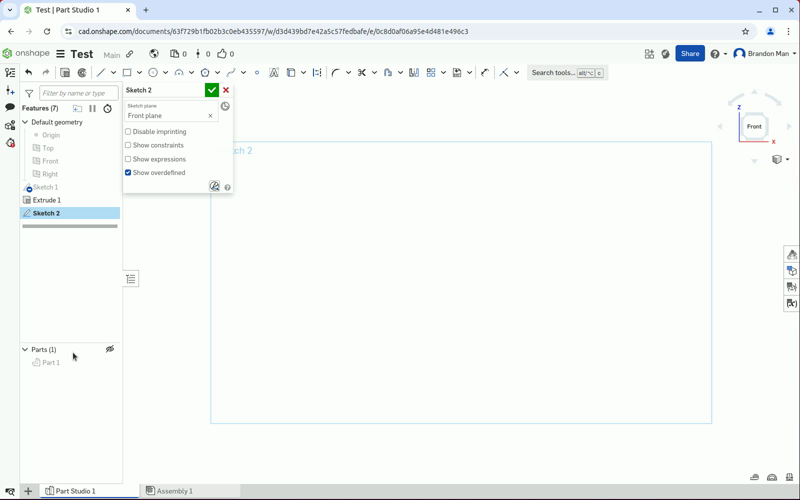
key_down(shift)
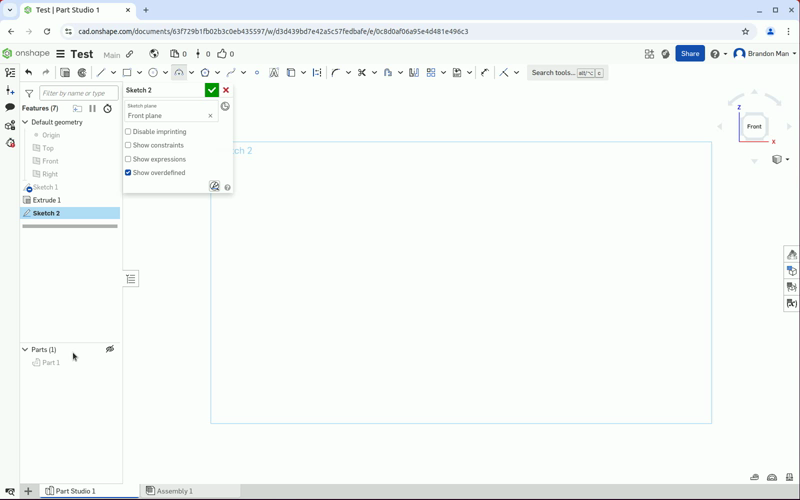
mouse_move(380, 362)
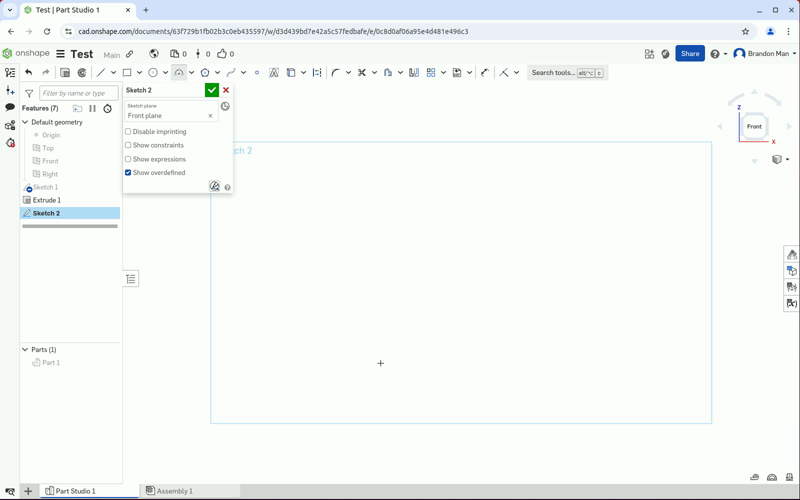
click(380, 362)
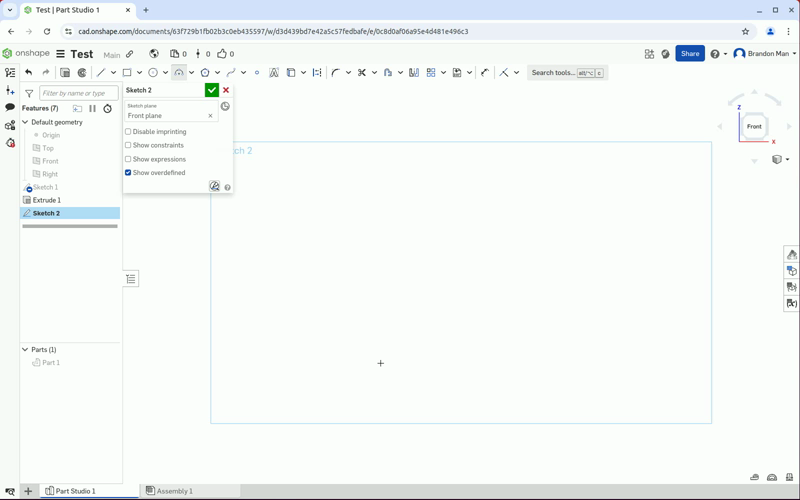
key_up(shift)
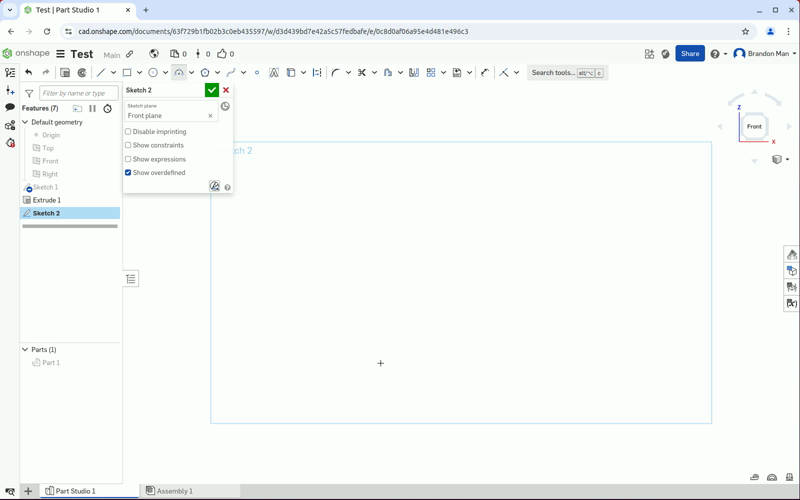
key_down(shift)
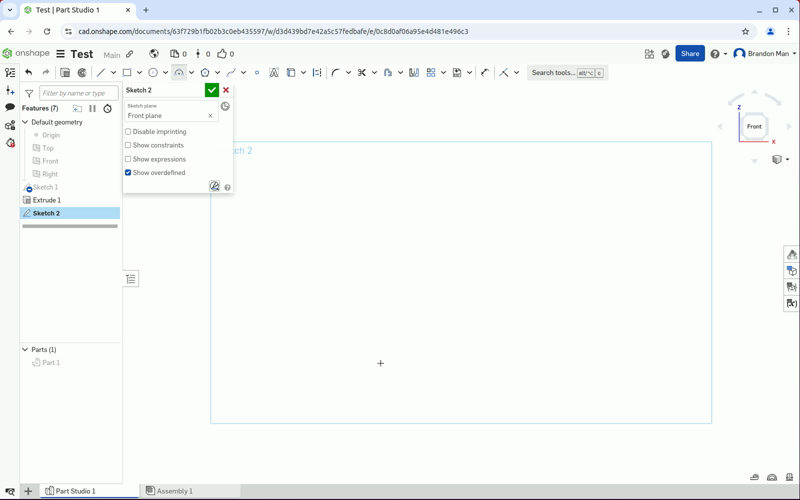
mouse_move(461, 395)
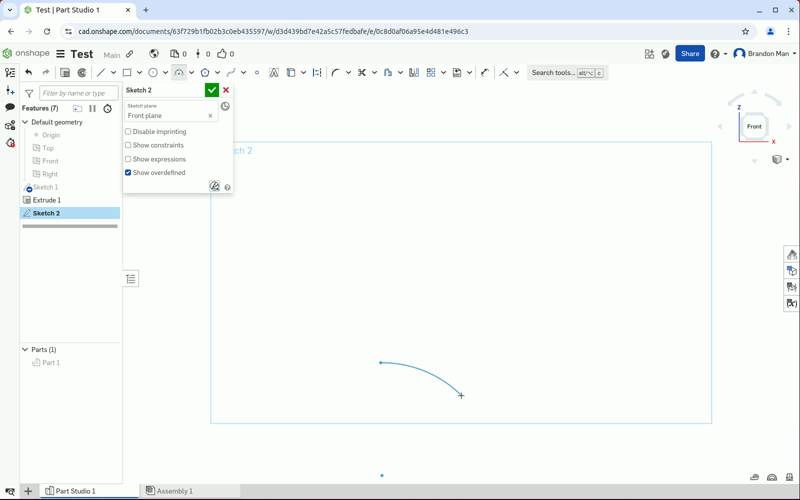
click(461, 395)
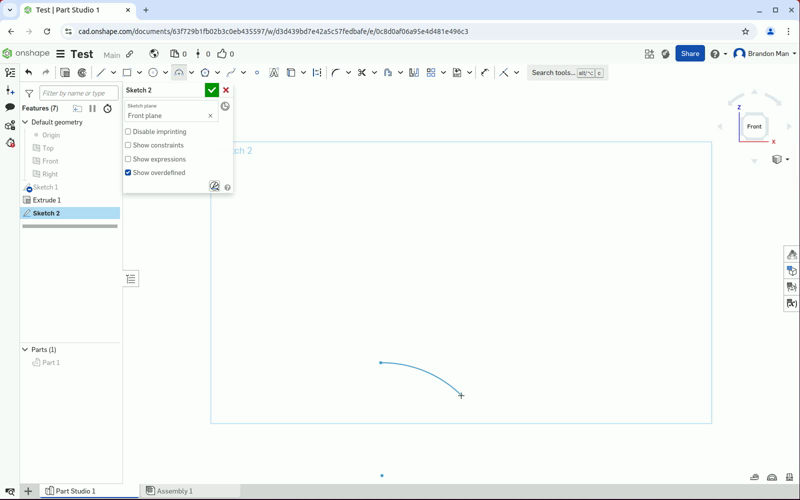
mouse_move(417, 387)
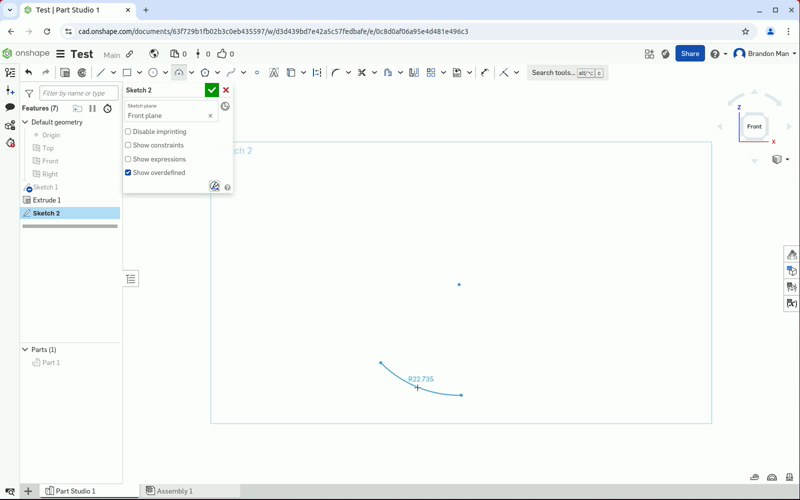
click(417, 387)
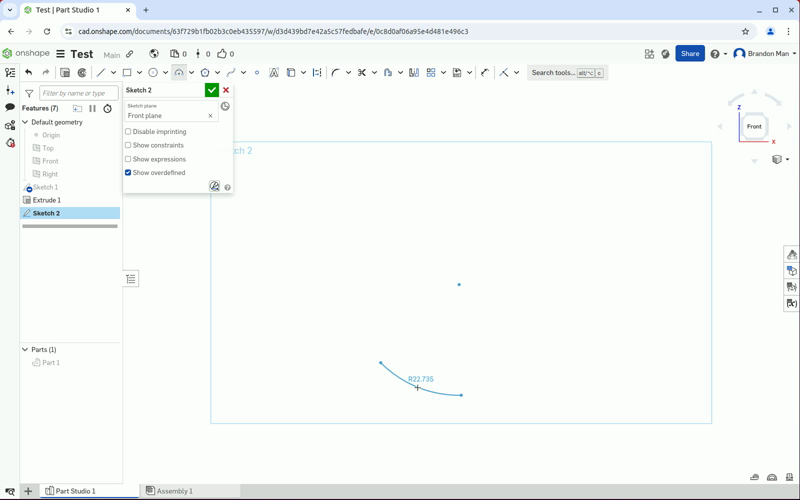
key_up(shift)
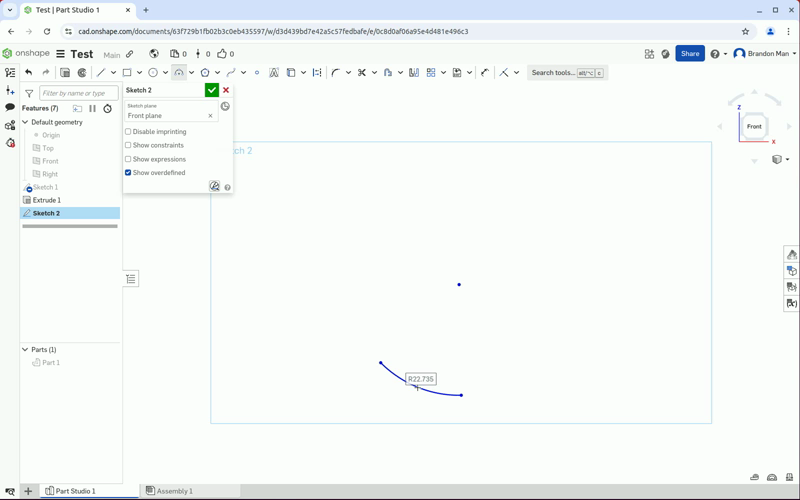
key(esc)
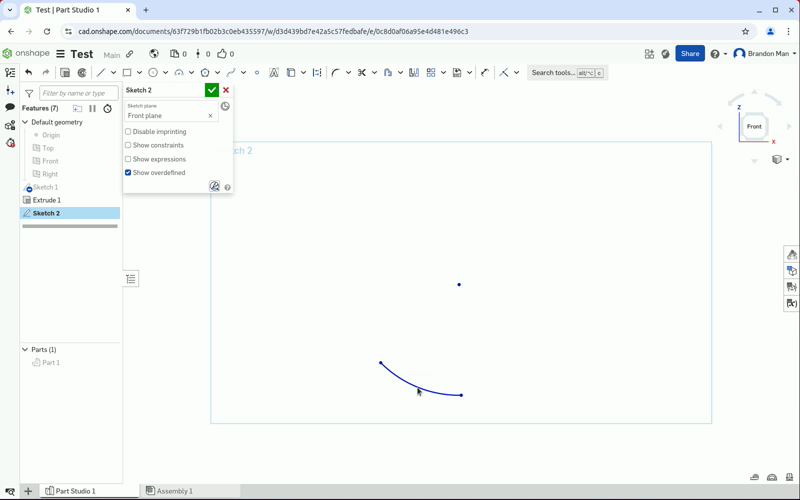
key(l)
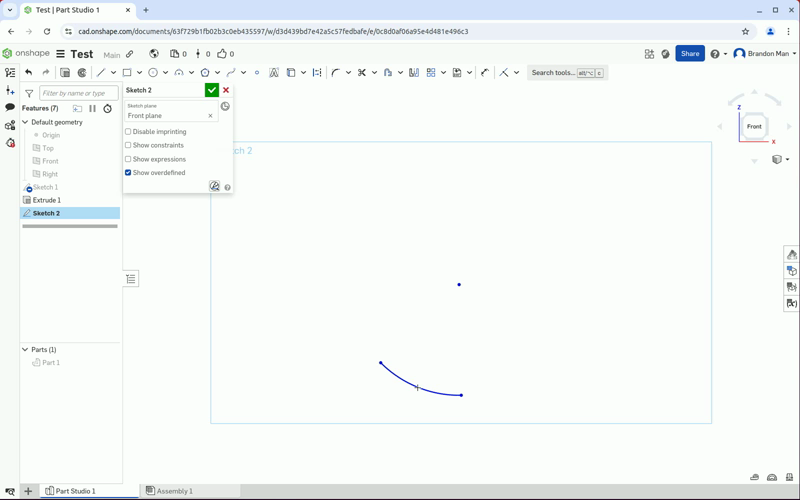
mouse_move(461, 395)
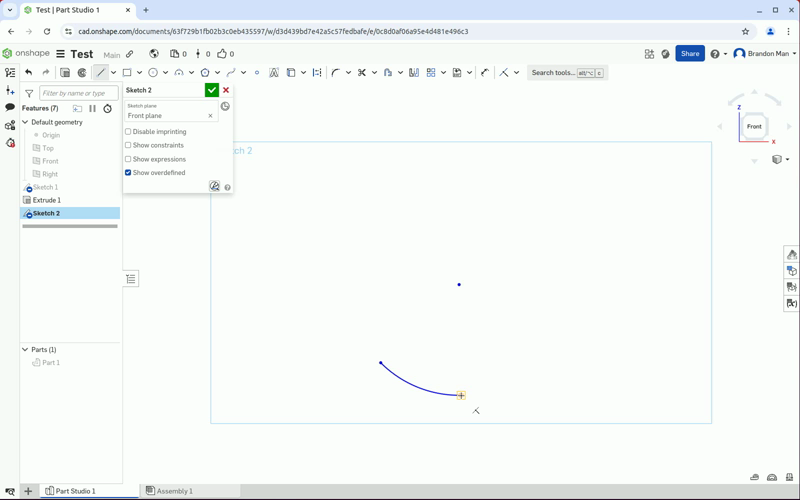
click(461, 395)
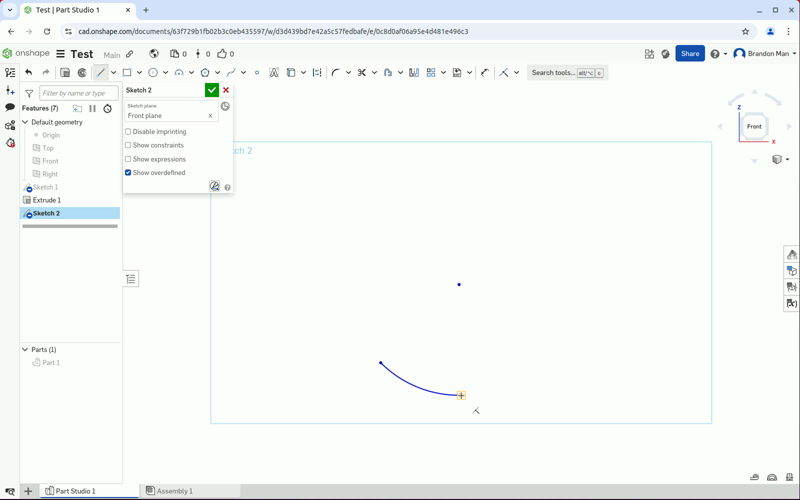
key_down(shift)
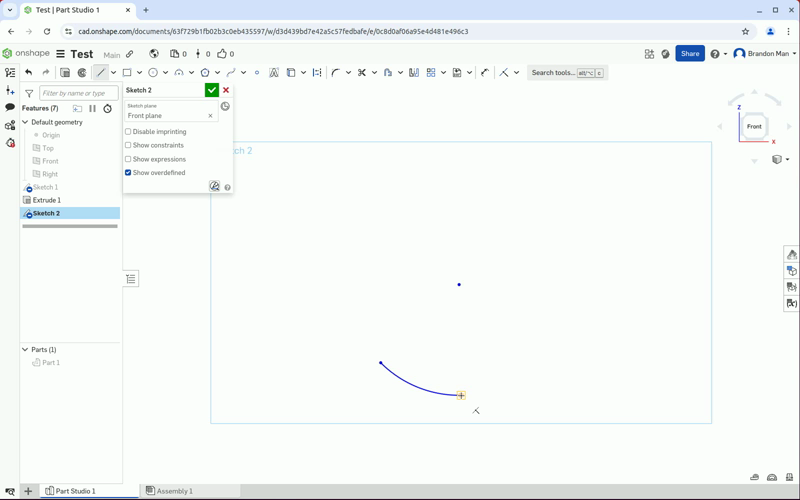
mouse_move(461, 316)
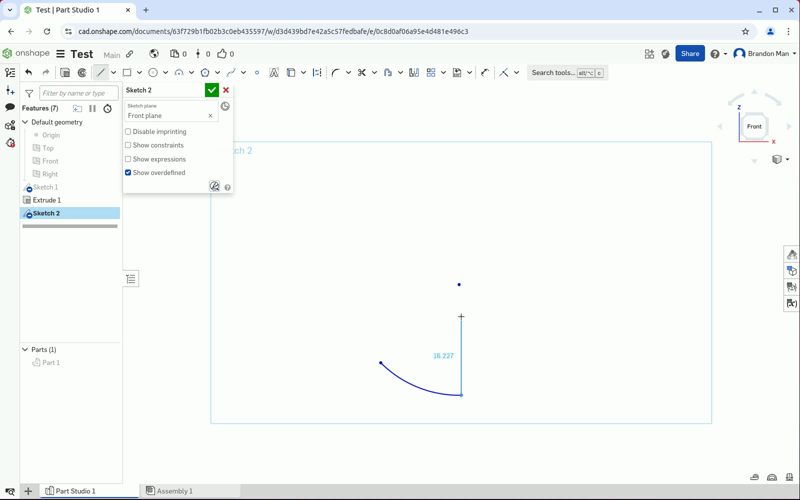
click(461, 316)
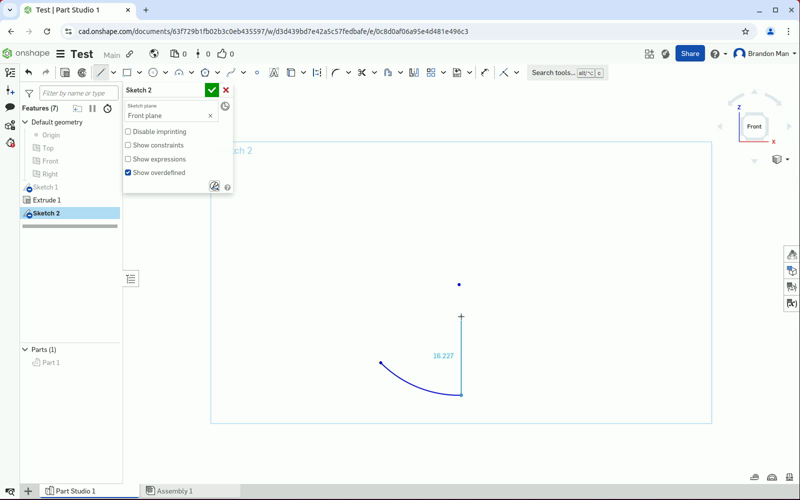
key_up(shift)
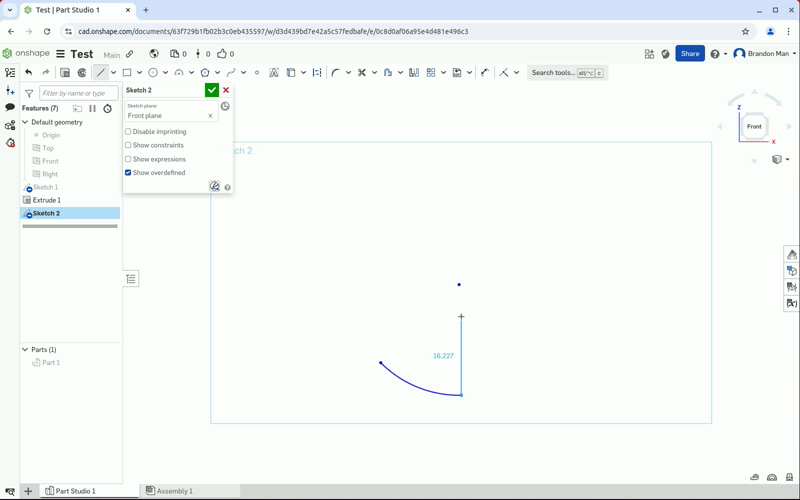
key(esc)
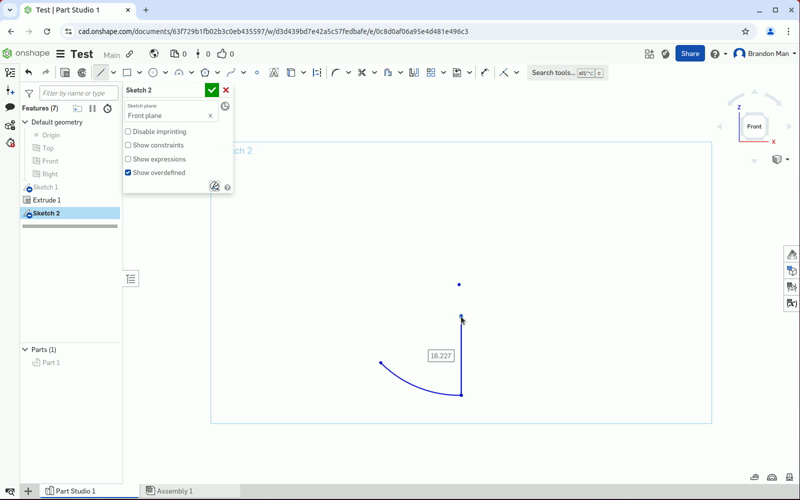
key(a)
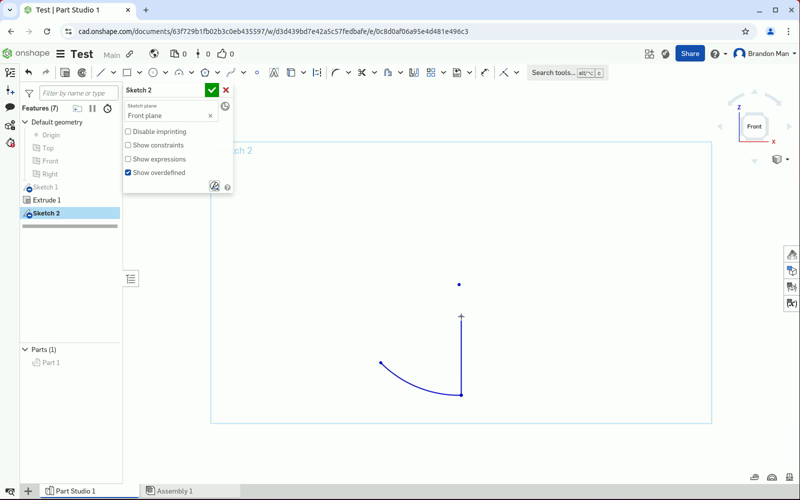
mouse_move(461, 316)
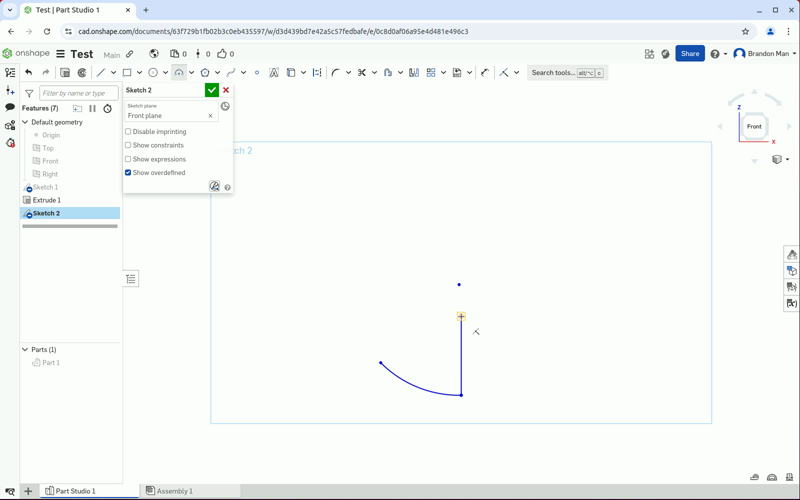
click(461, 316)
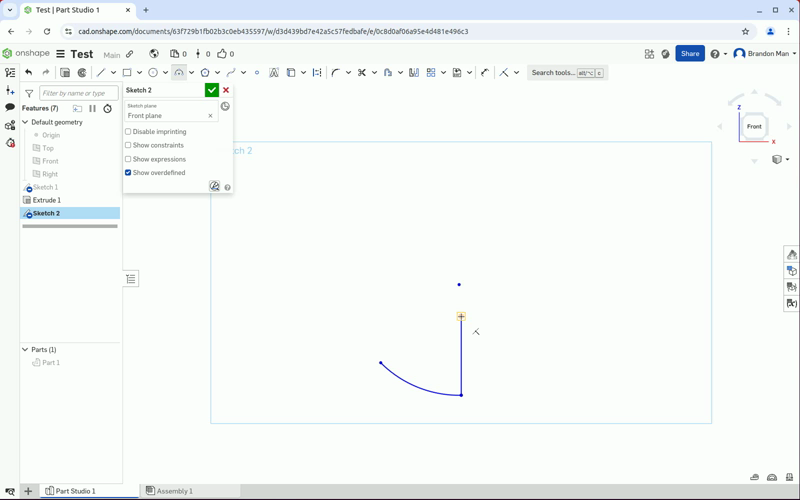
key_down(shift)
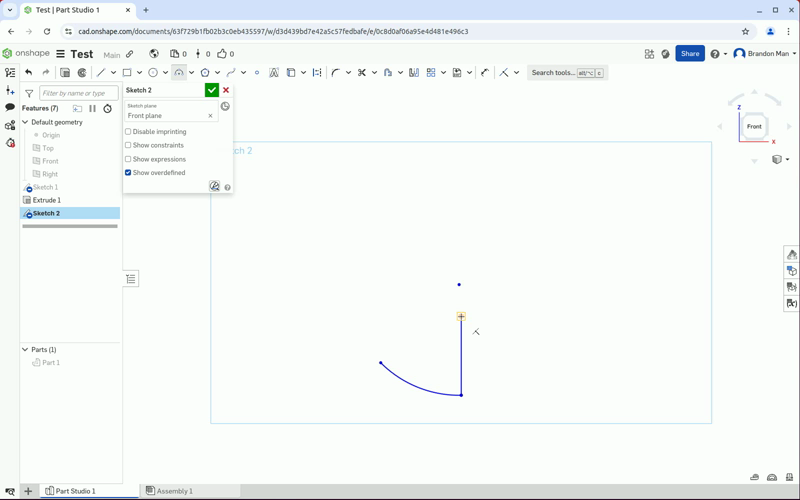
mouse_move(437, 306)
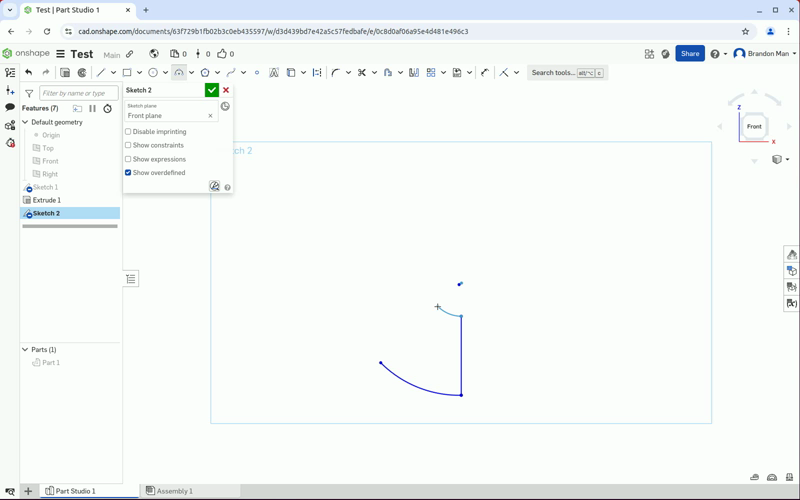
click(437, 306)
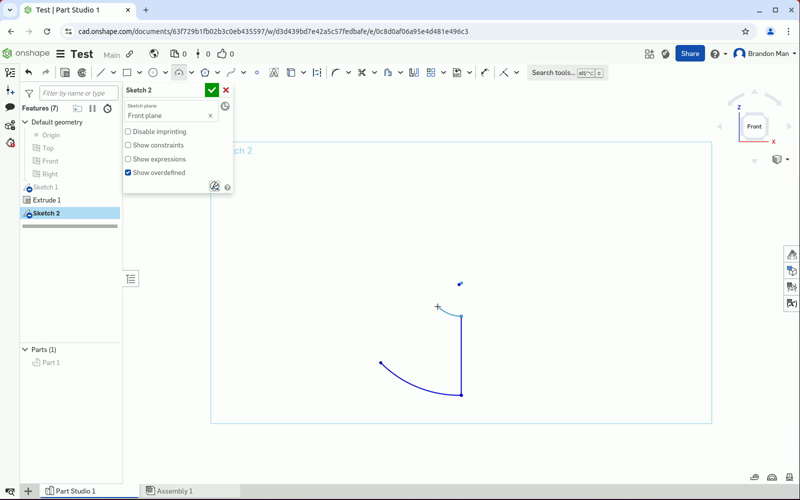
mouse_move(448, 313)
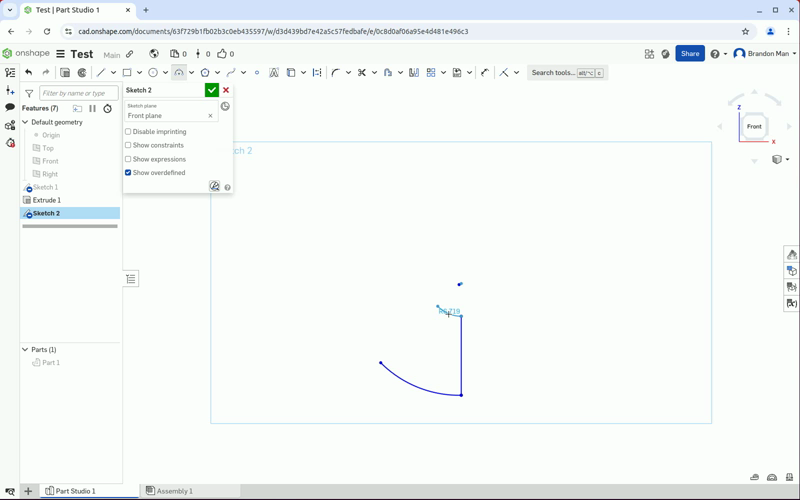
click(448, 313)
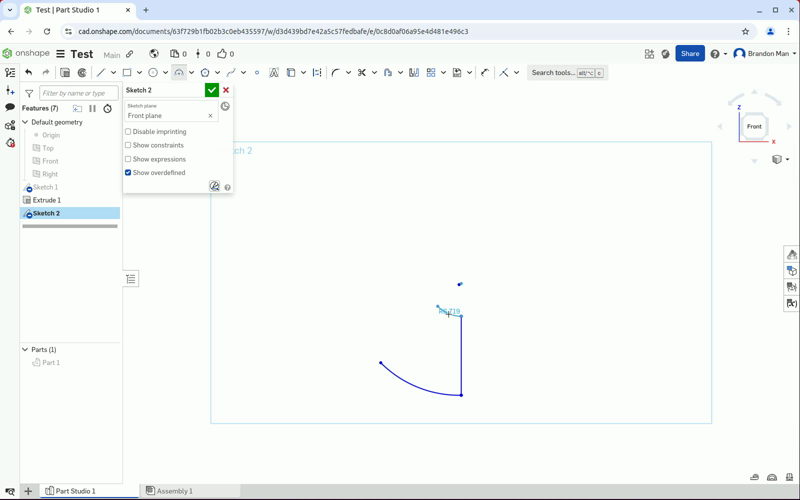
key_up(shift)
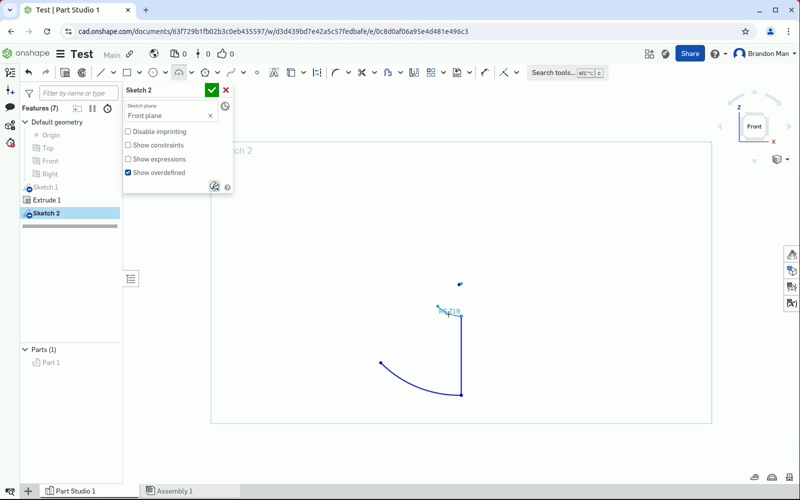
key(esc)
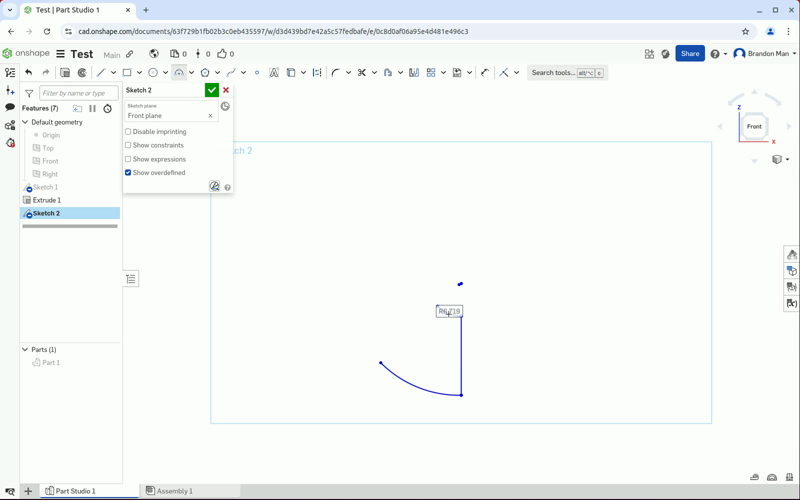
key(l)
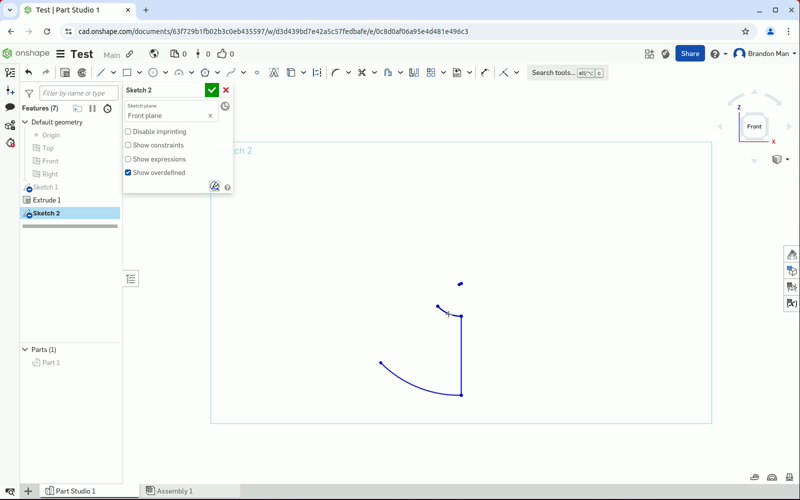
mouse_move(437, 306)
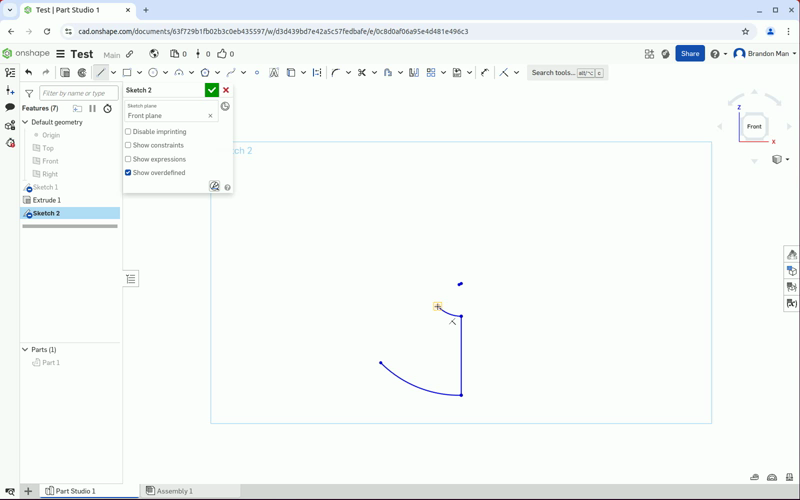
click(437, 306)
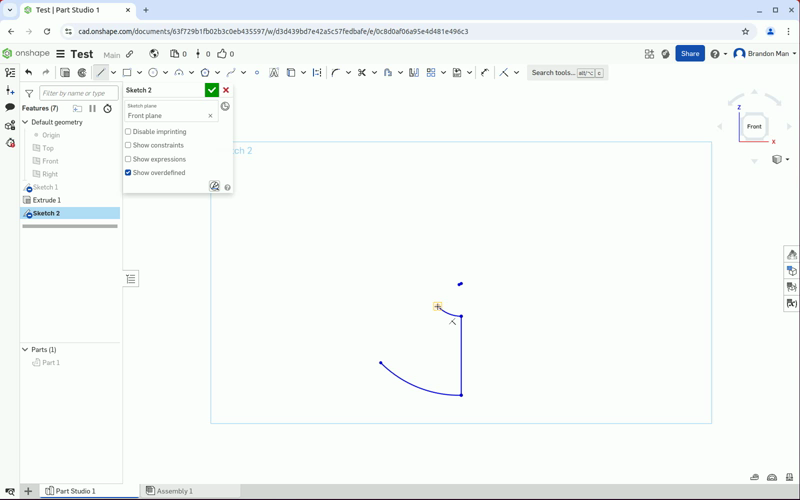
key_down(shift)
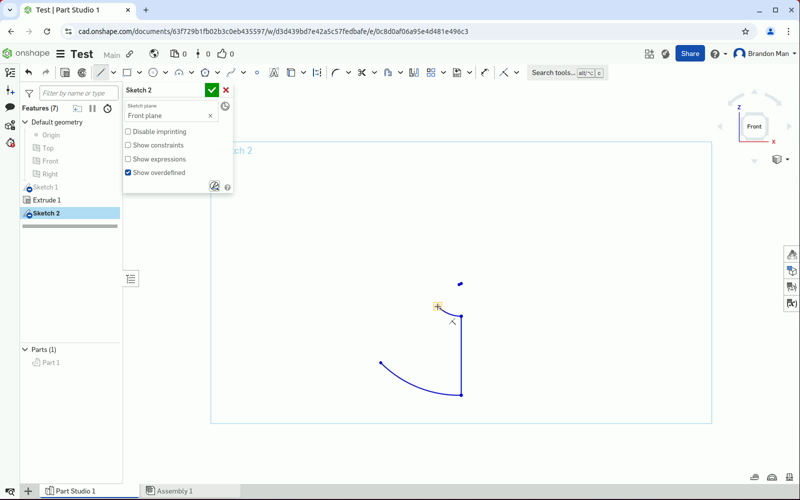
mouse_move(380, 362)
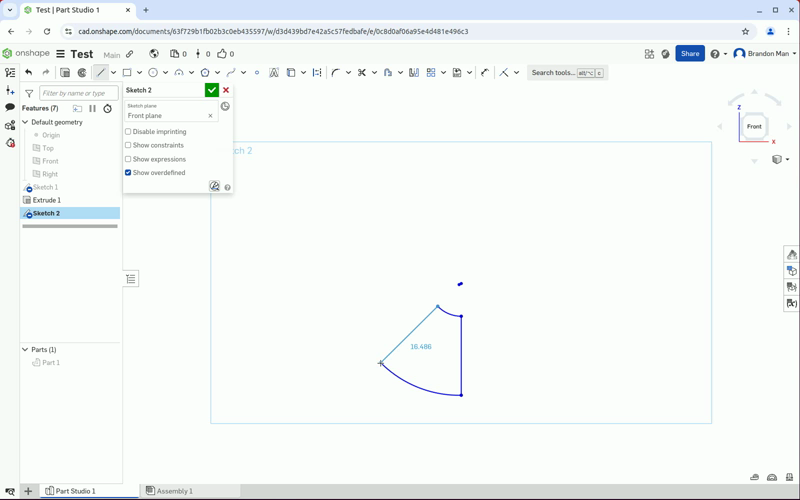
key_up(shift)
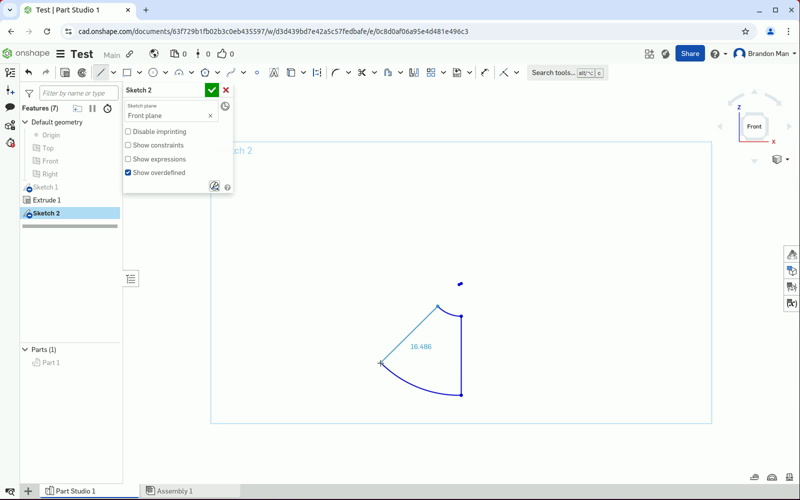
click(380, 362)
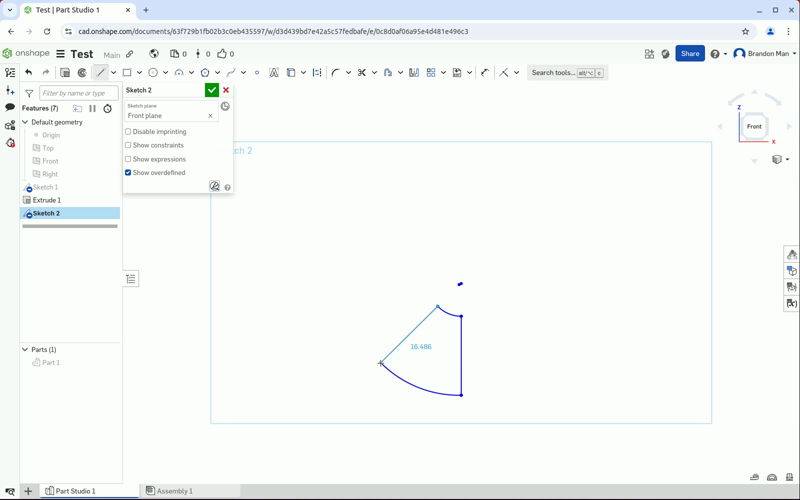
key(esc)
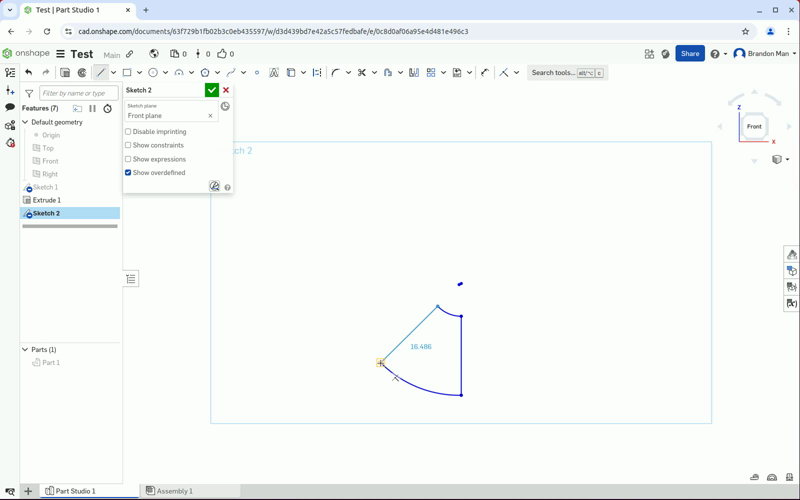
mouse_move(435, 337)
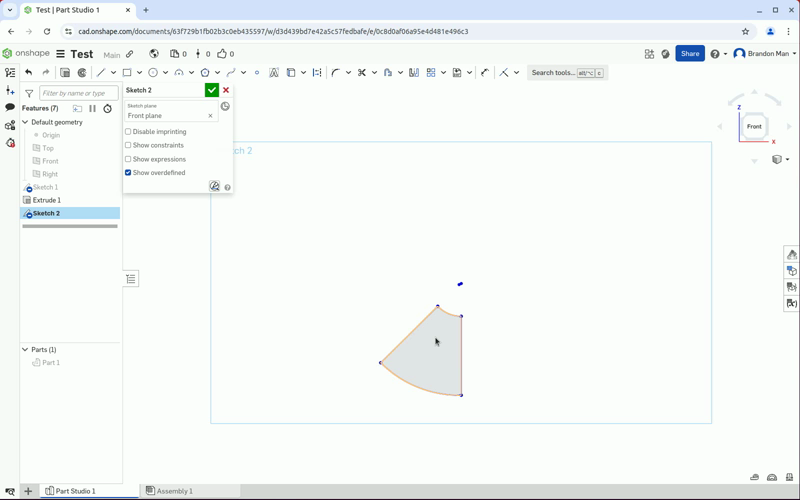
click(435, 337)
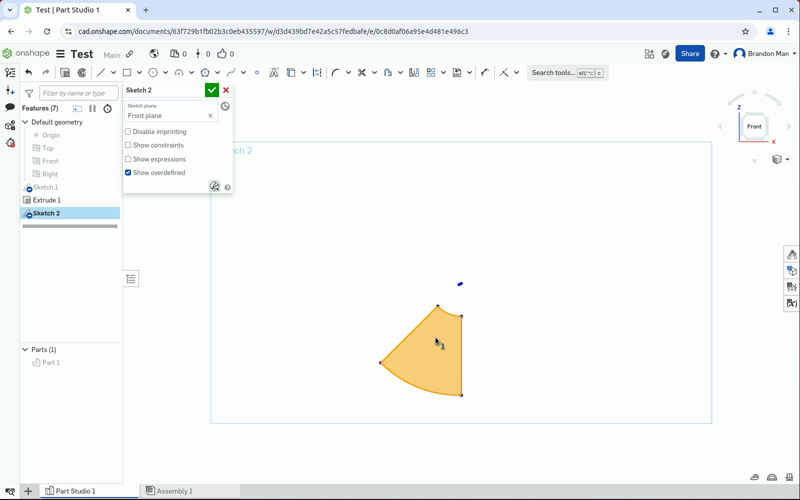
mouse_move(73, 352)
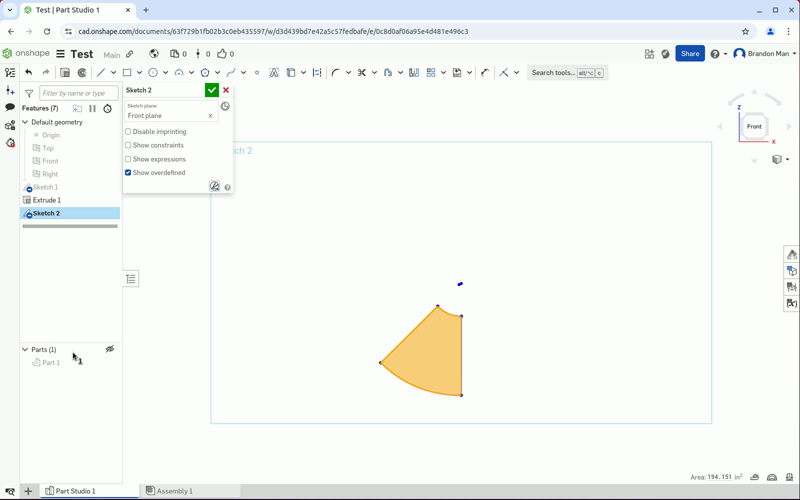
key(shift+y)
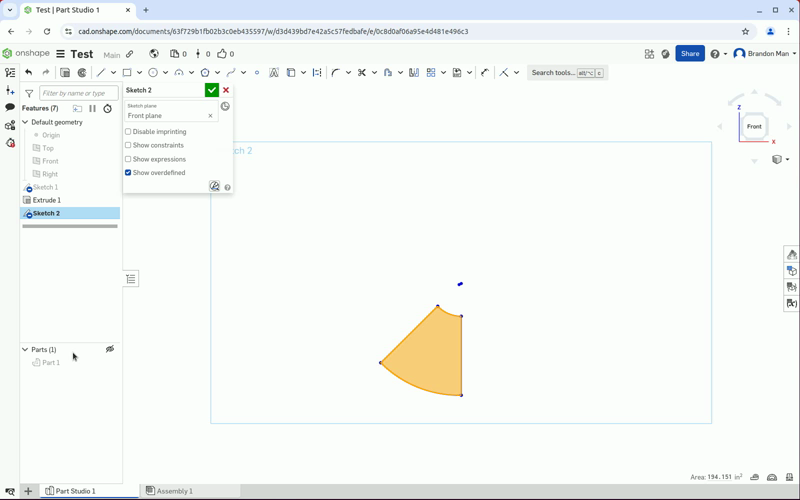
key(shift+e)
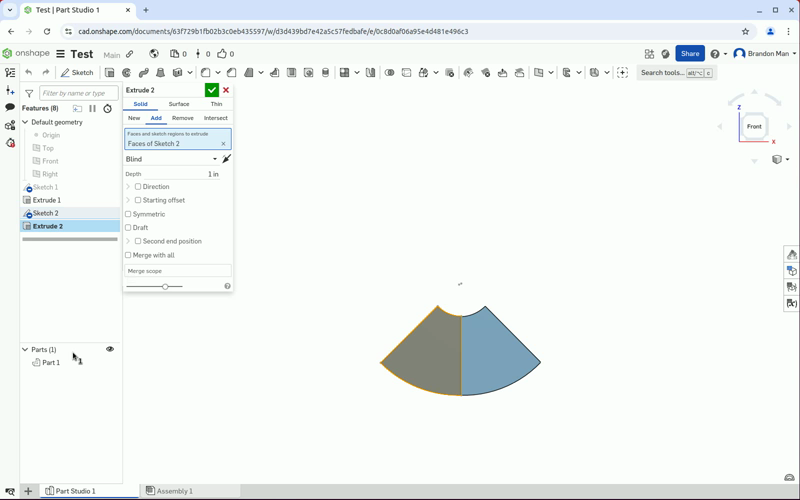
mouse_move(143, 106)
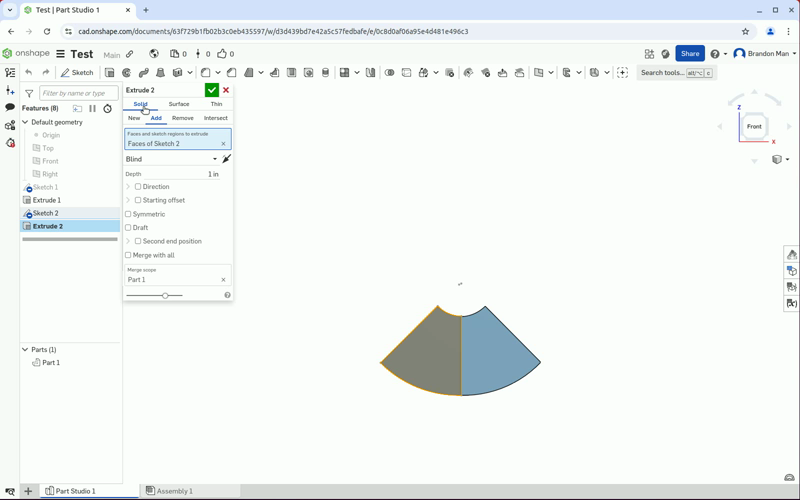
click(143, 106)
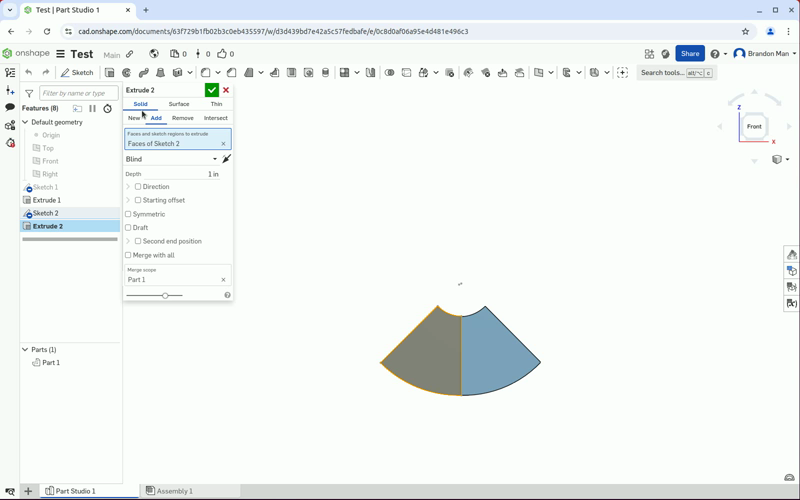
mouse_move(137, 120)
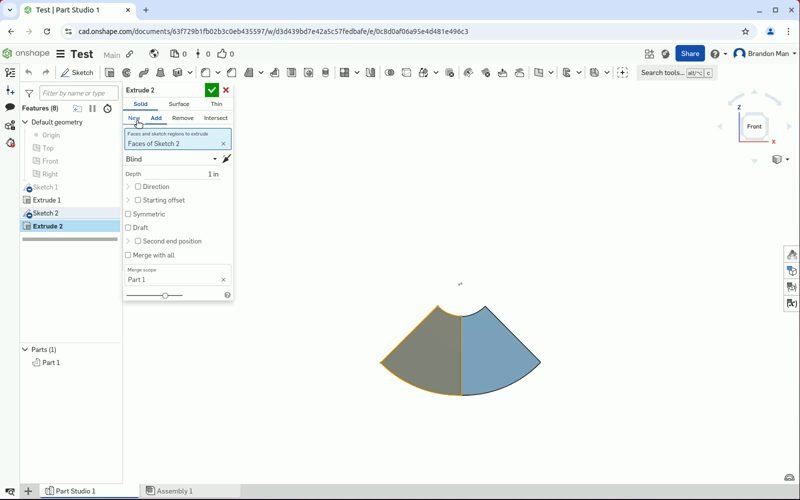
click(137, 120)
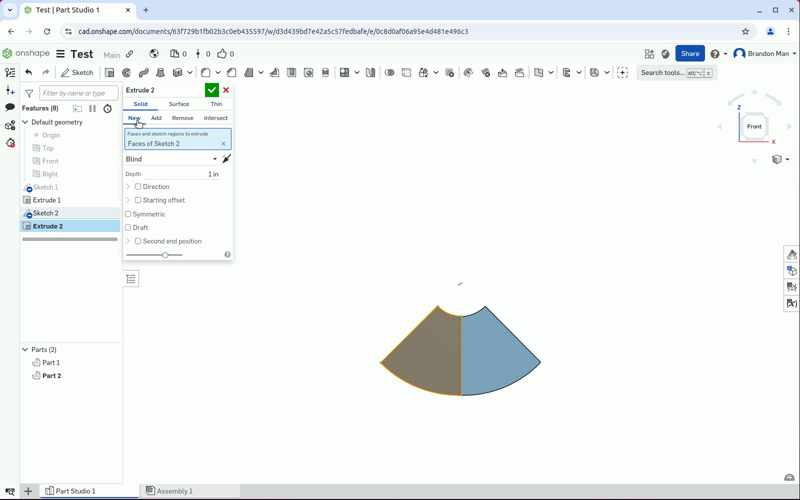
key(tab, 4)
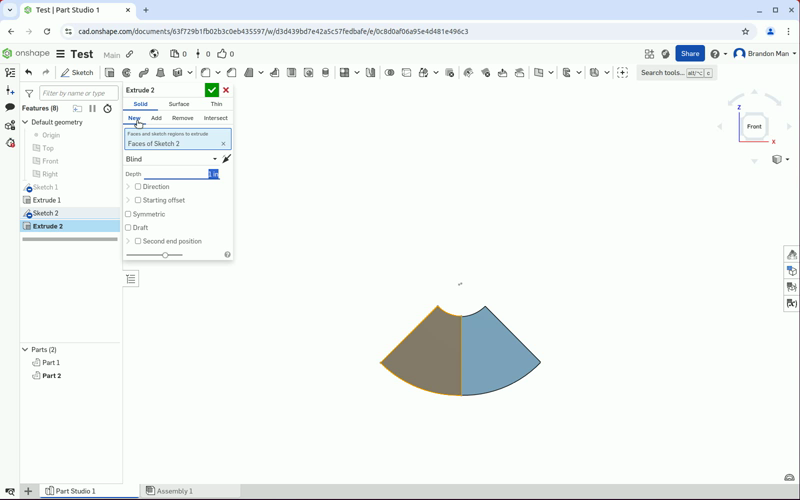
text(6.74)
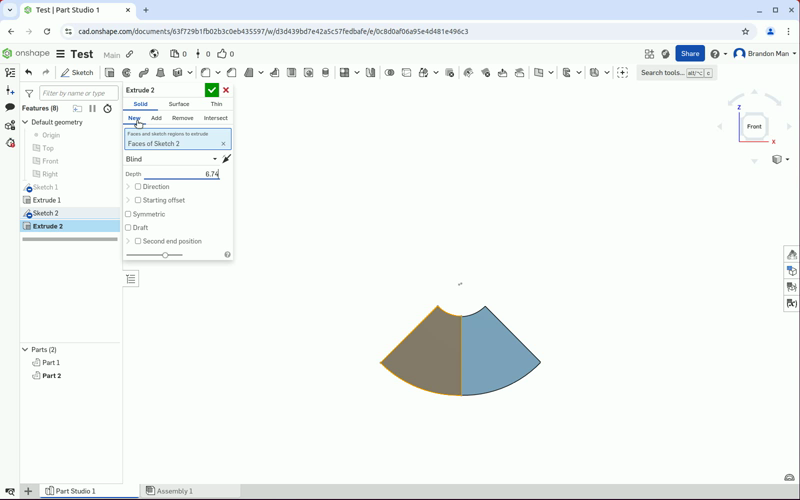
key(tab, 3)
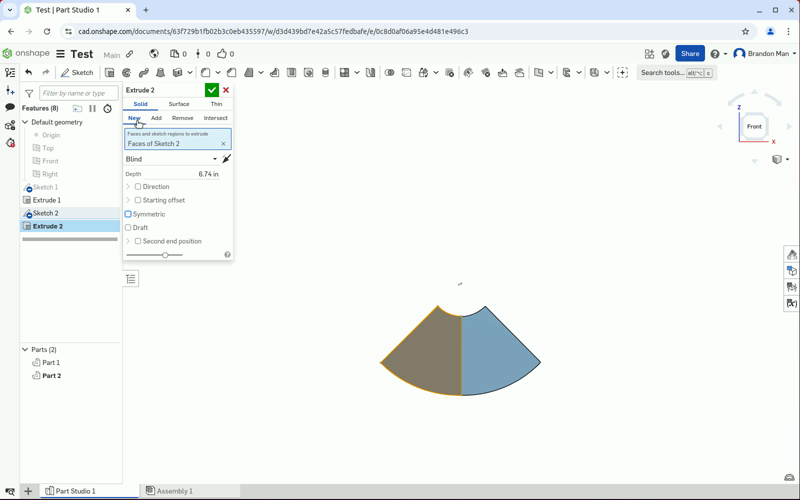
key(space)
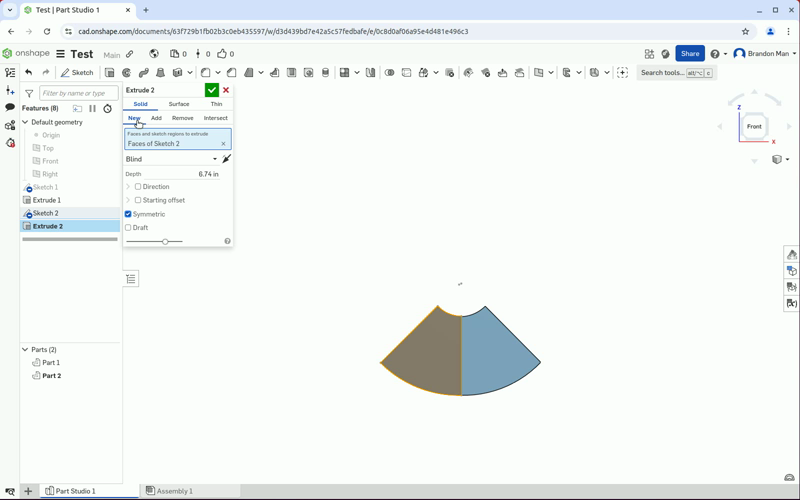
key(enter)
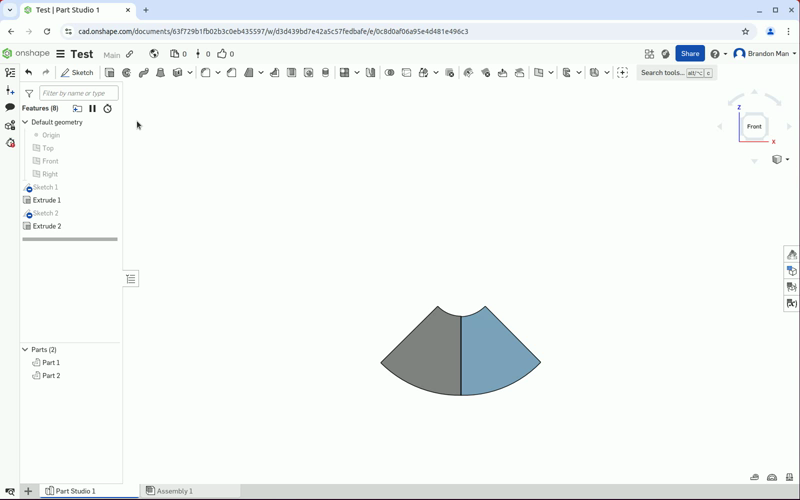
key(shift+h)
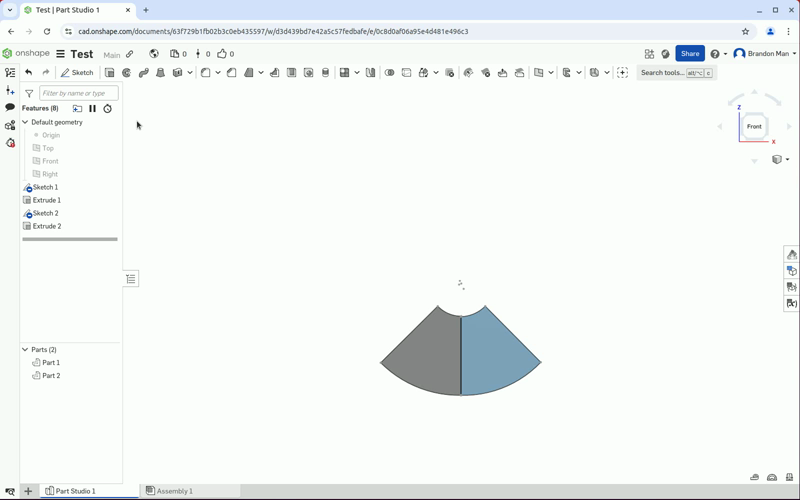
key(shift+h)
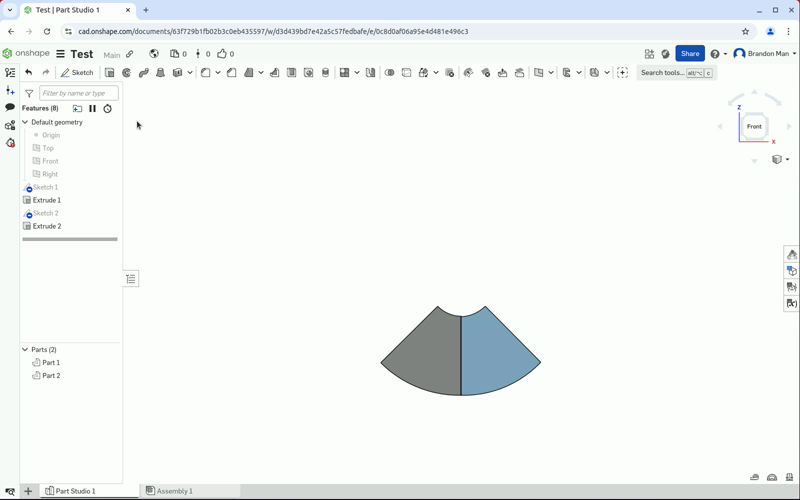
mouse_move(73, 189)
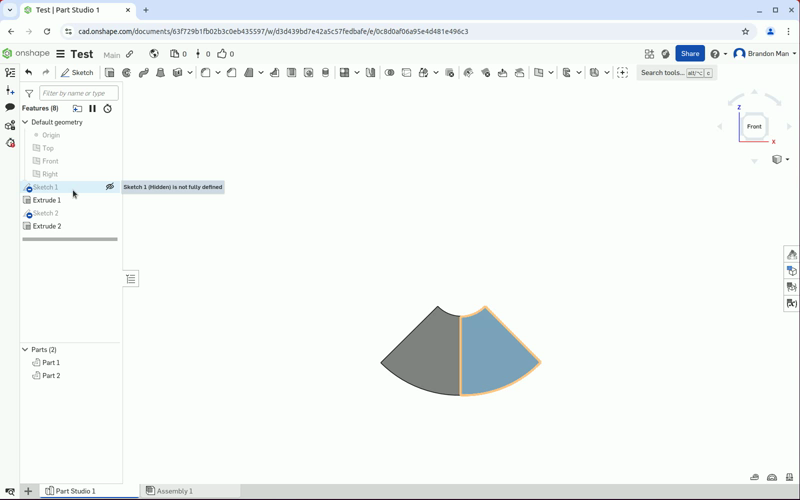
click(73, 189)
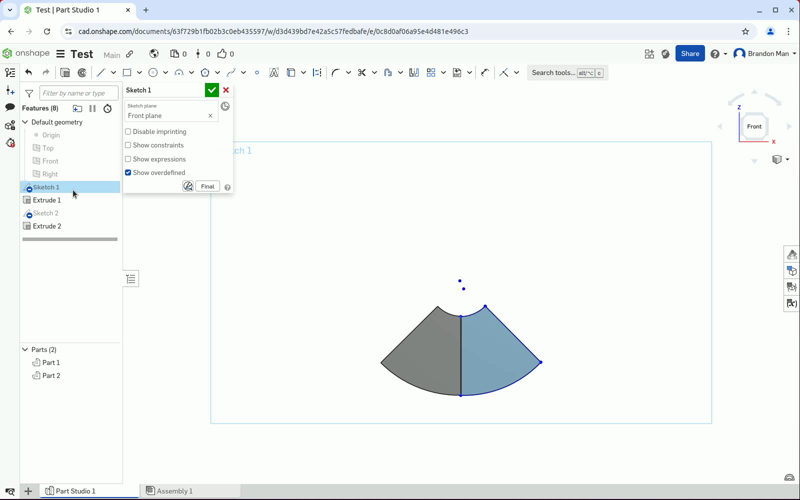
mouse_move(229, 92)
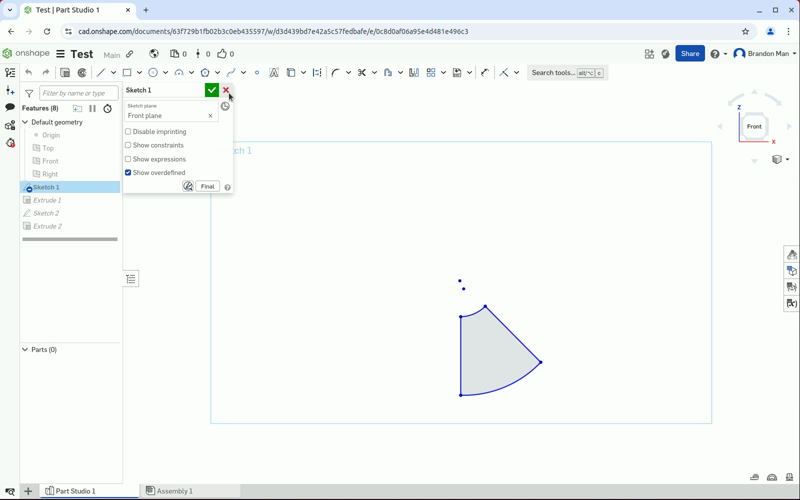
click(229, 92)
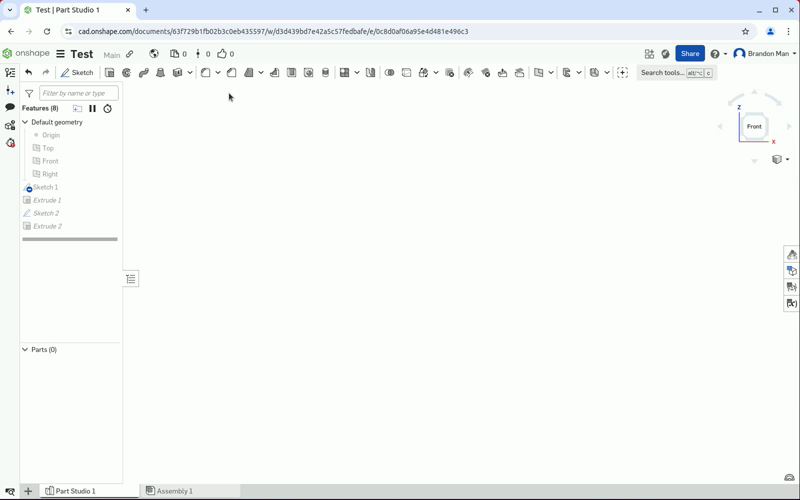
mouse_move(73, 352)
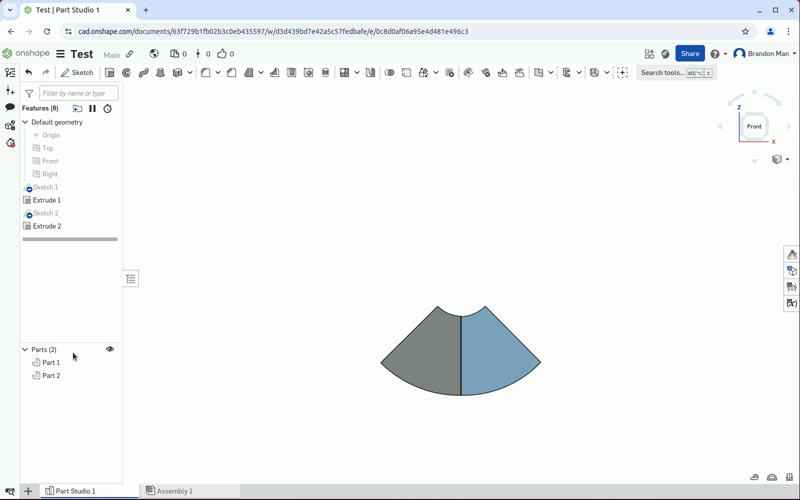
key(y)
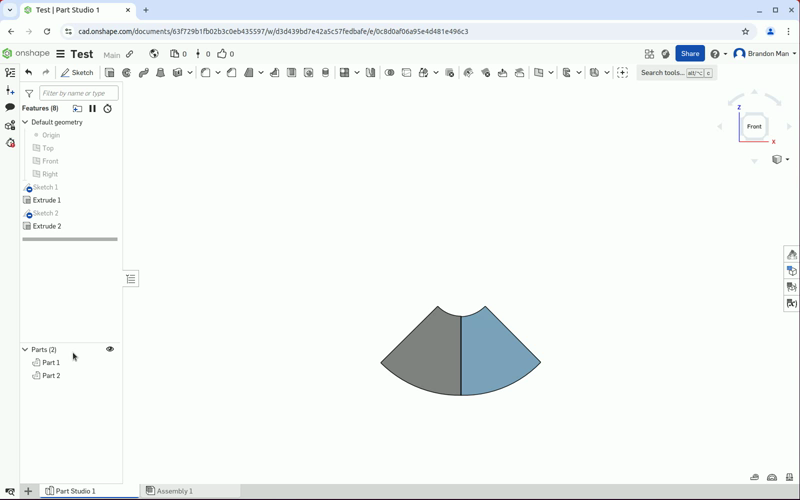
key(shift+p)
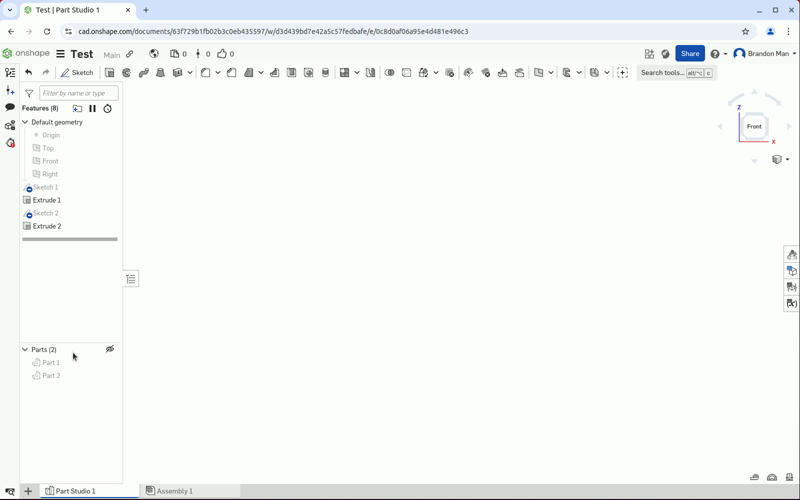
key(space)
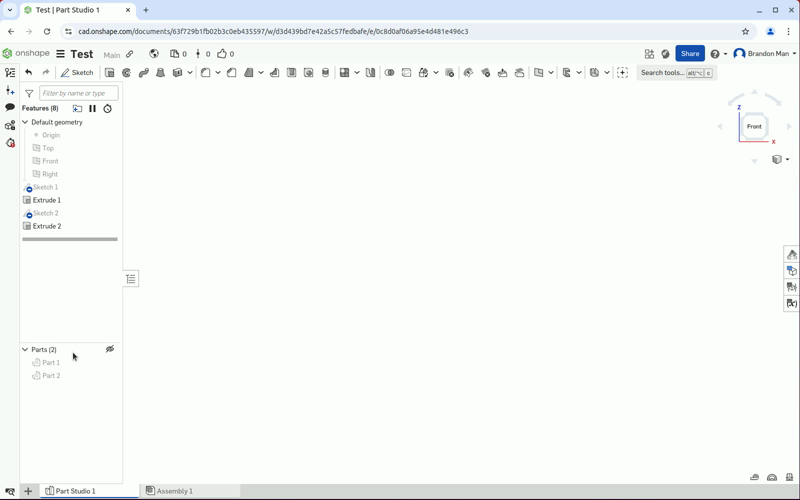
key_down(shift)
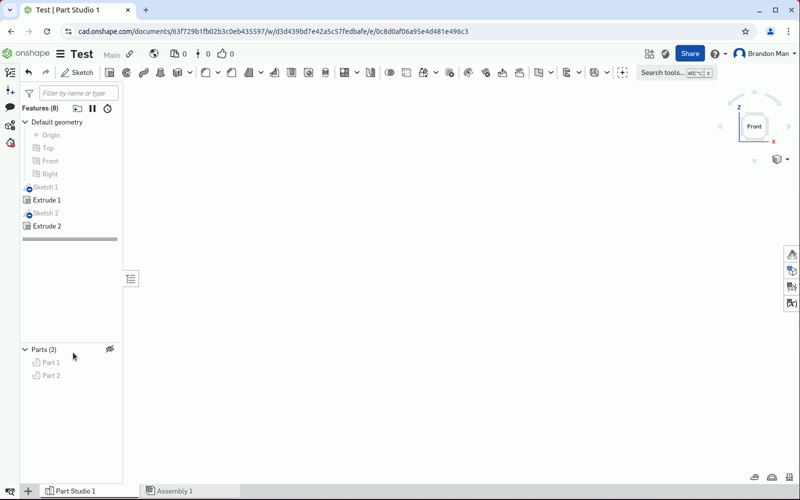
key(down)
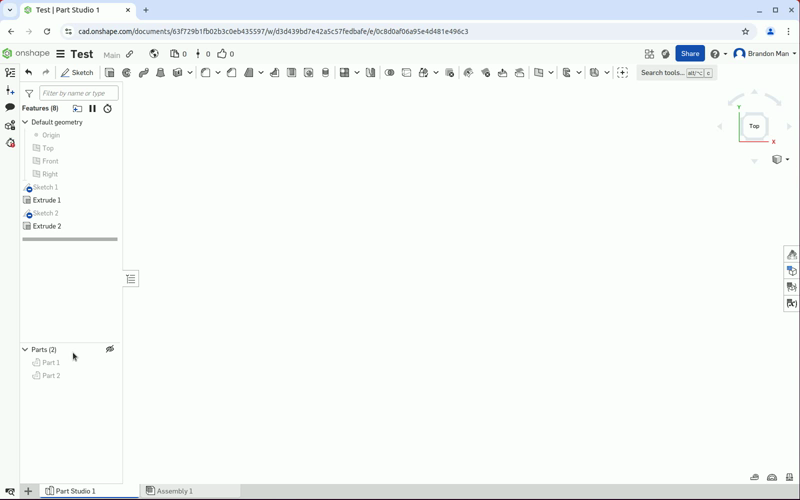
key_up(shift)
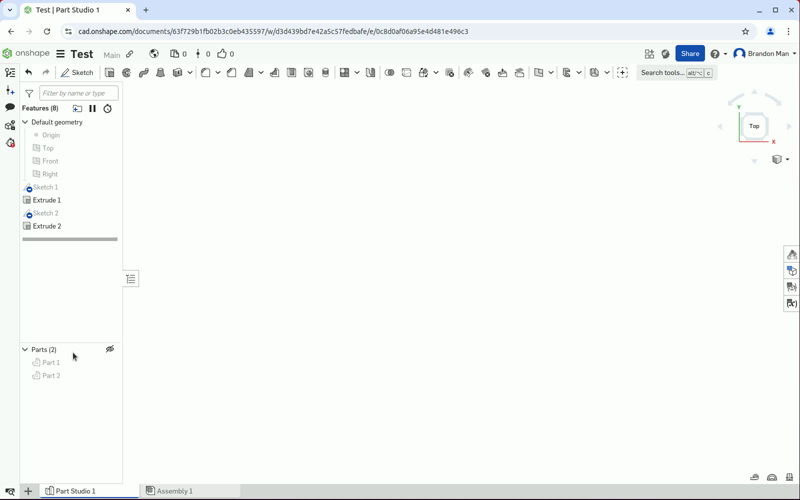
mouse_move(73, 352)
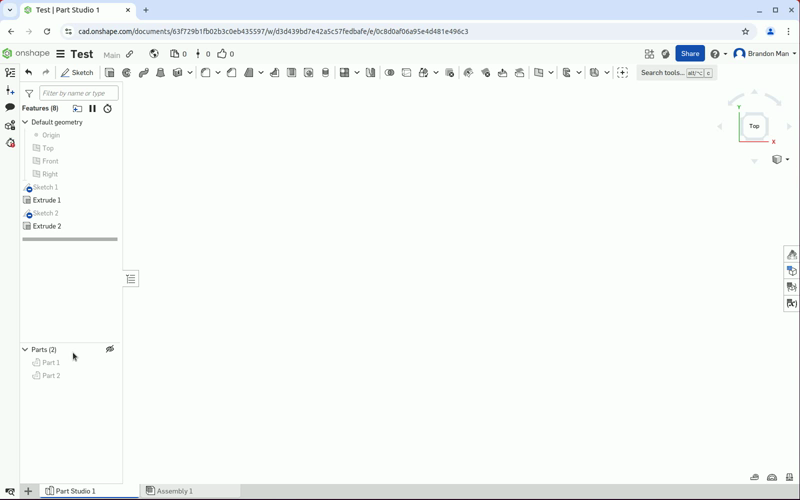
key(shift+y)
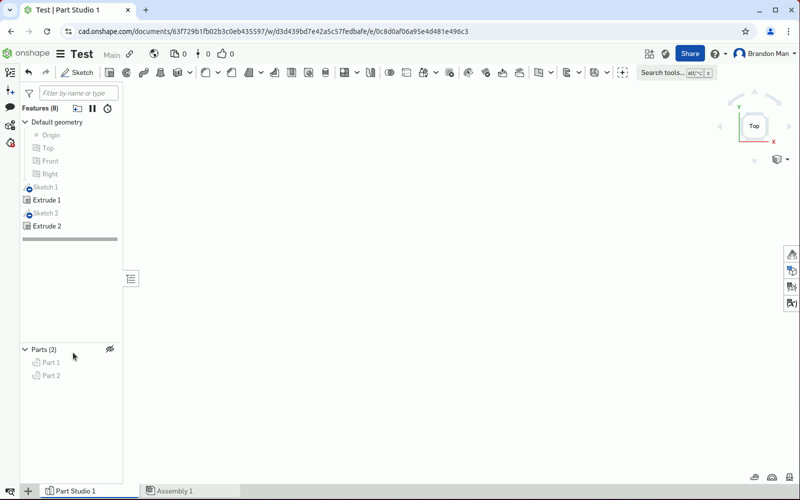
key(shift+s)
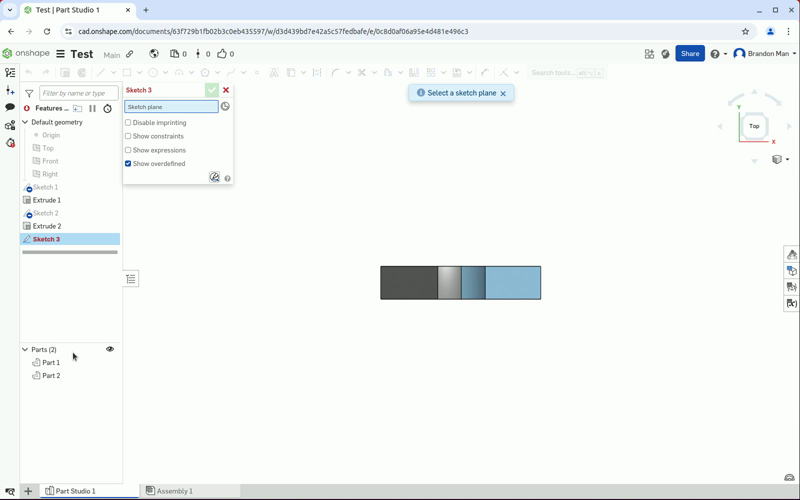
mouse_move(73, 150)
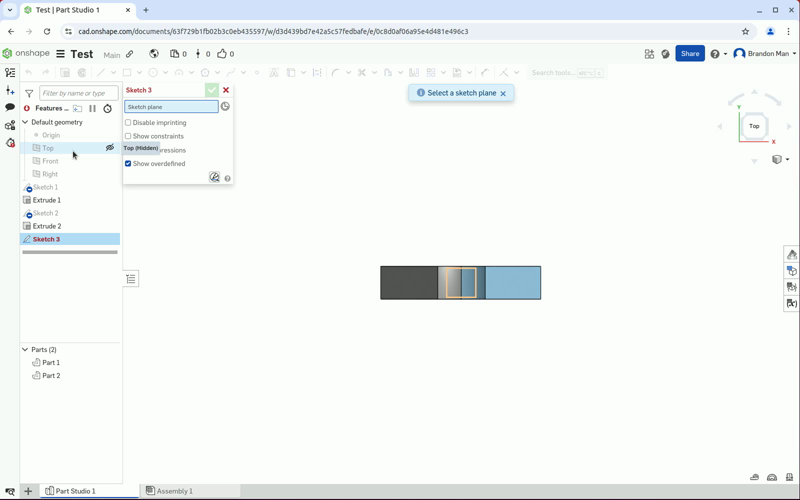
click(73, 150)
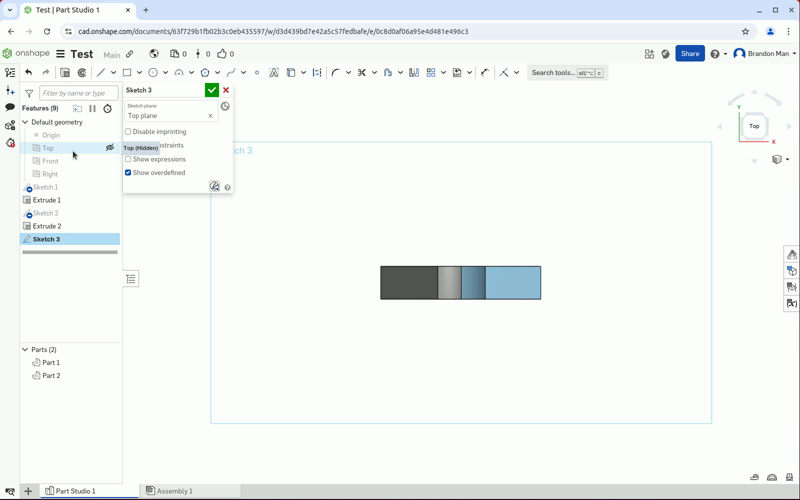
mouse_move(73, 352)
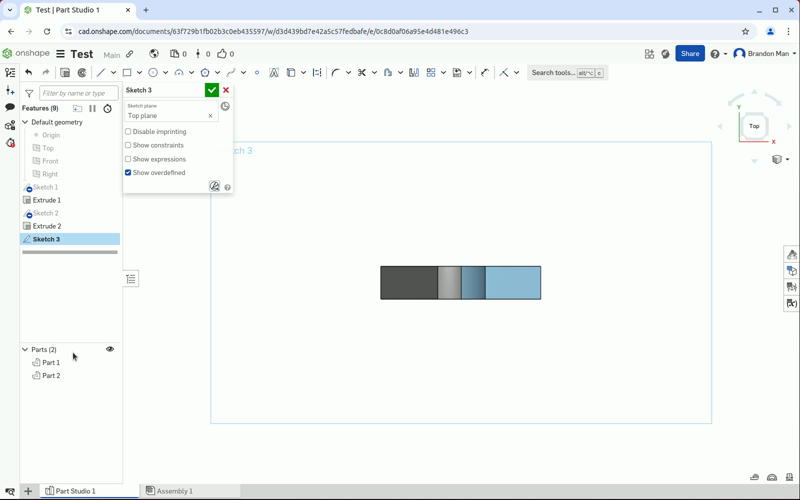
key(y)
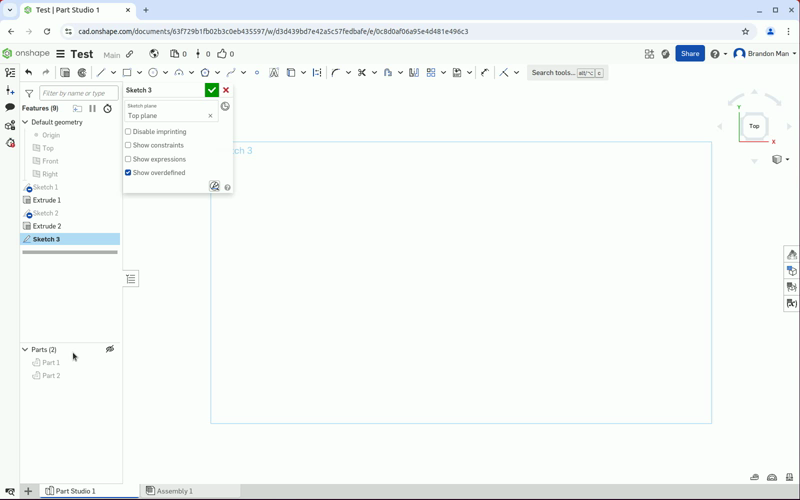
key(c)
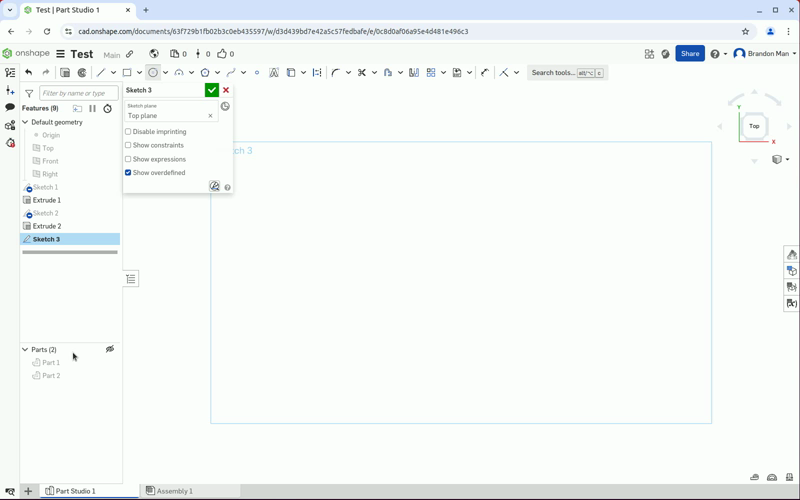
key_down(shift)
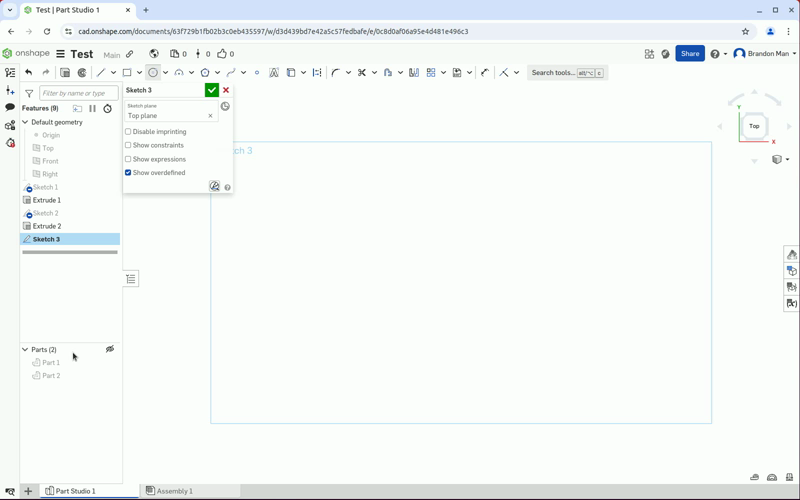
mouse_move(461, 282)
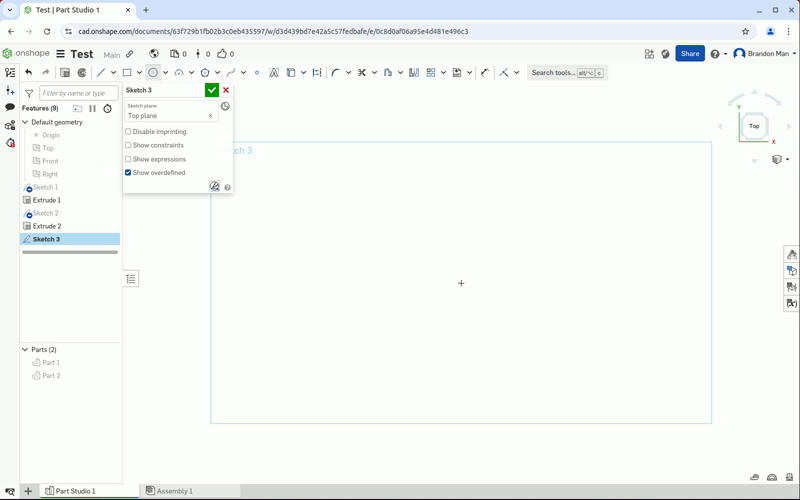
click(461, 282)
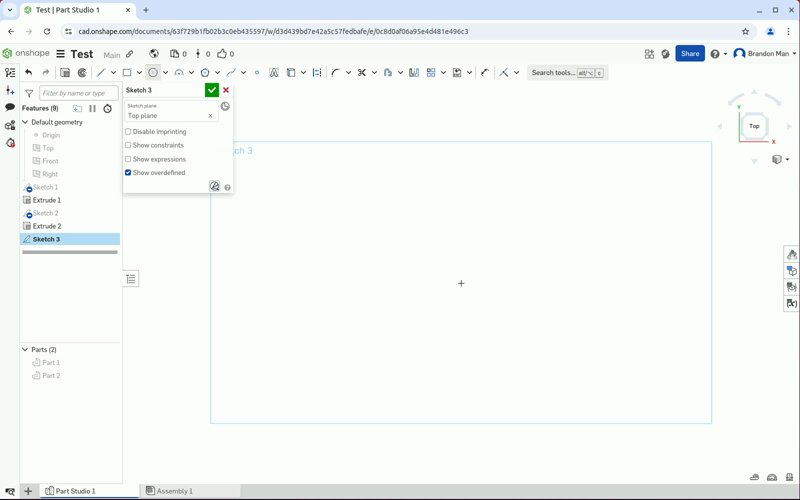
key_up(shift)
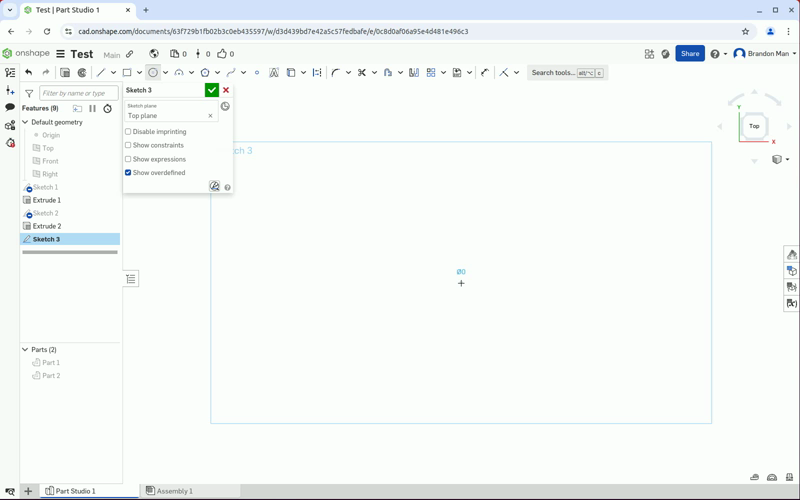
mouse_move(470, 282)
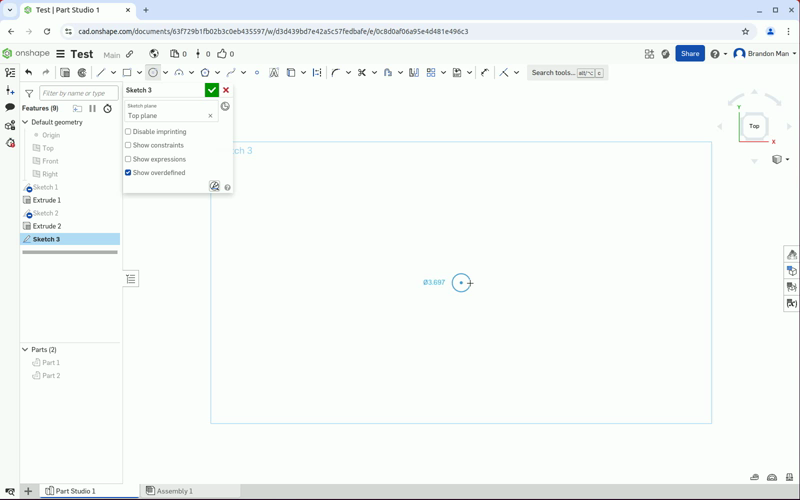
click(470, 282)
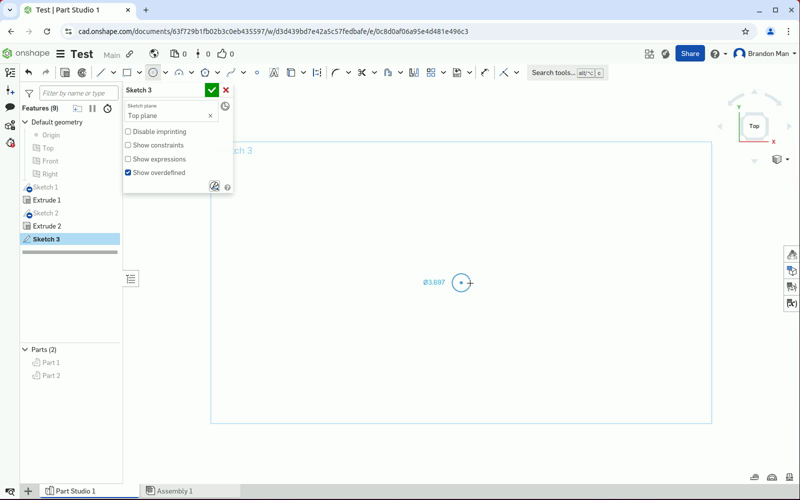
key(esc)
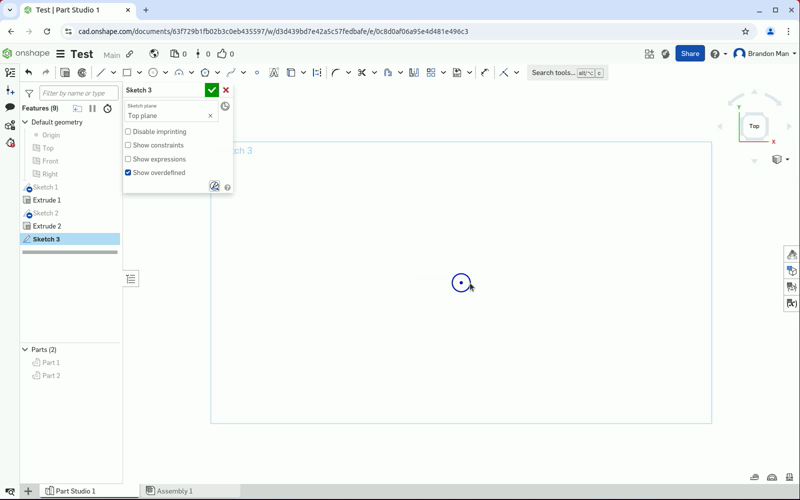
mouse_move(467, 277)
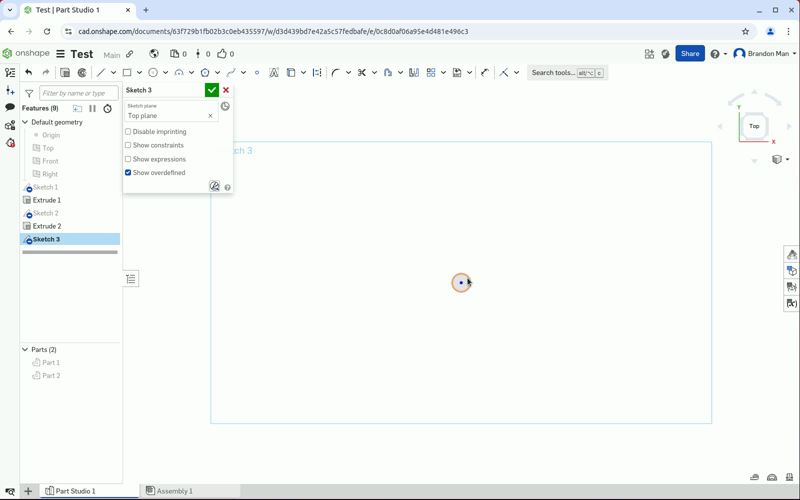
scroll(6)
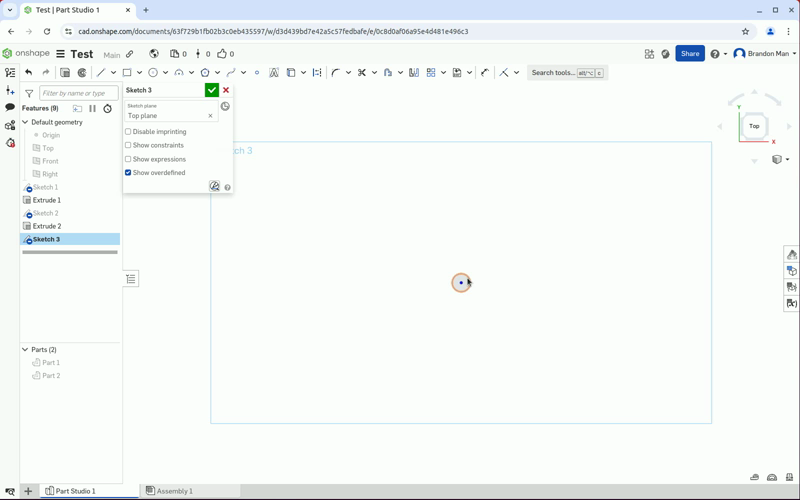
scroll(6)
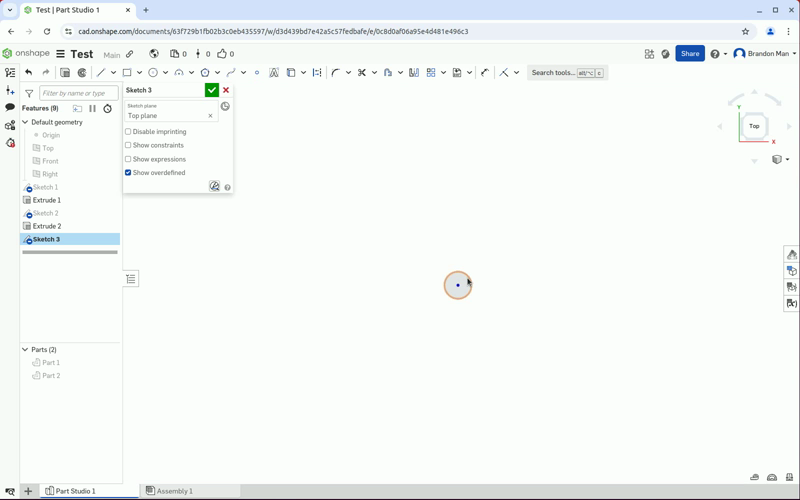
scroll(6)
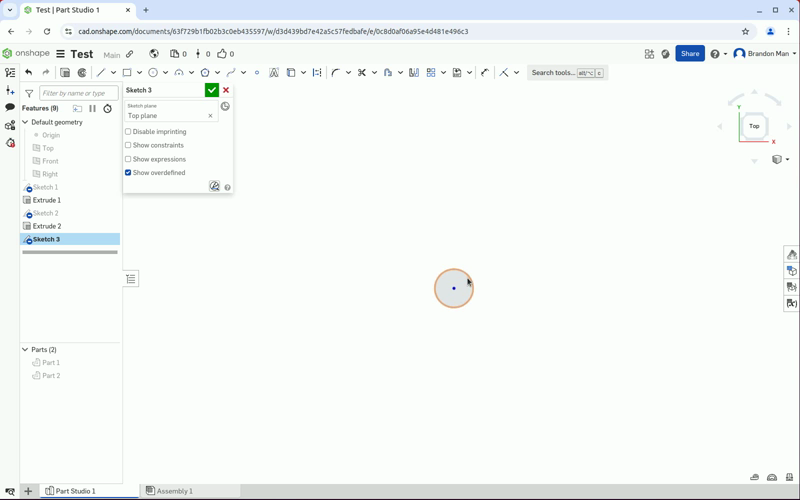
scroll(6)
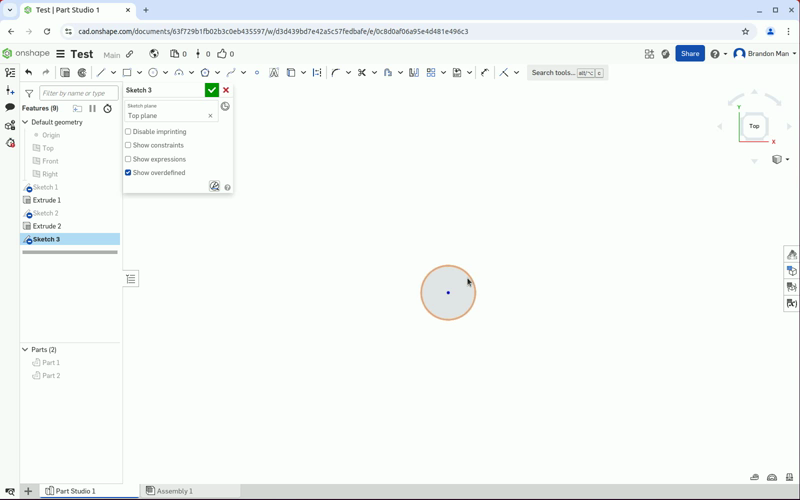
scroll(6)
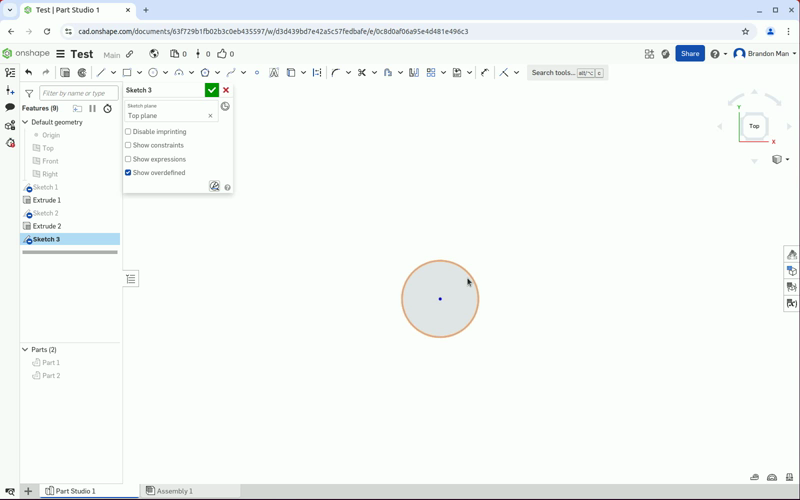
scroll(6)
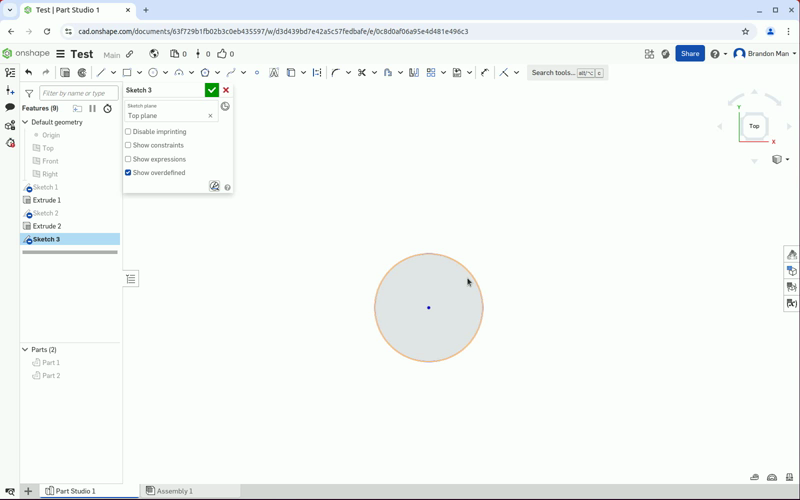
scroll(6)
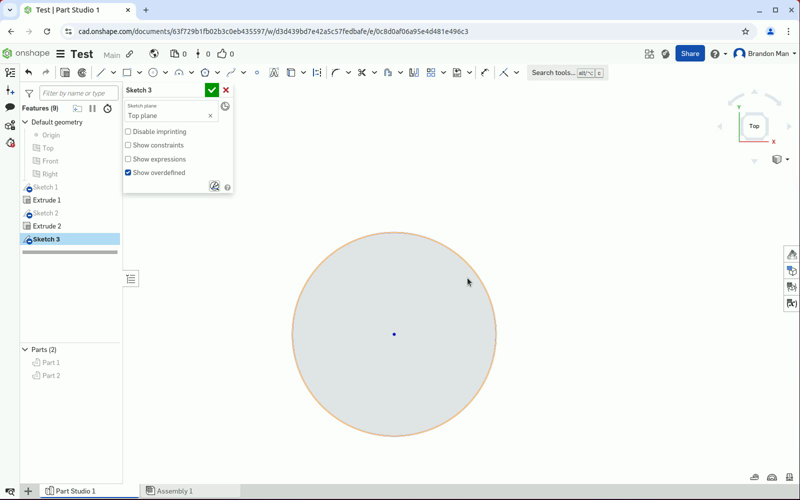
click(467, 277)
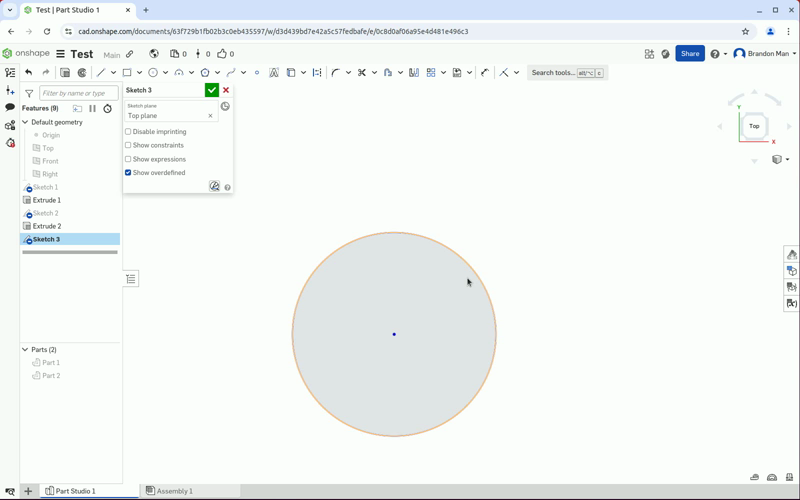
scroll(-6)
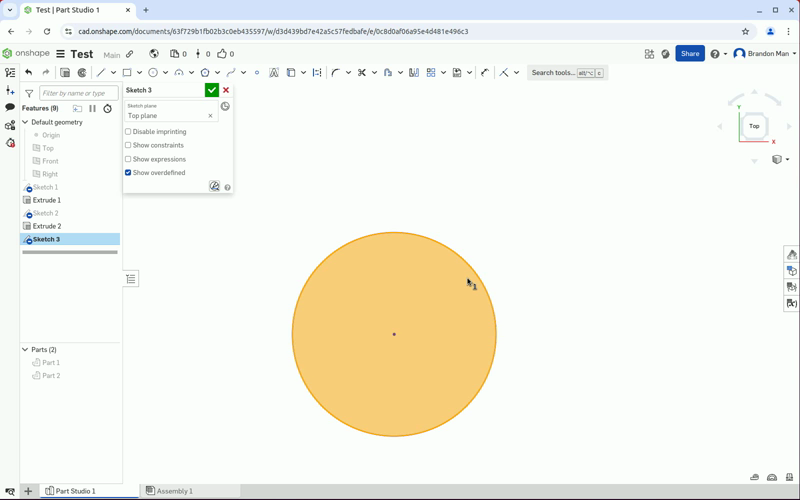
scroll(-6)
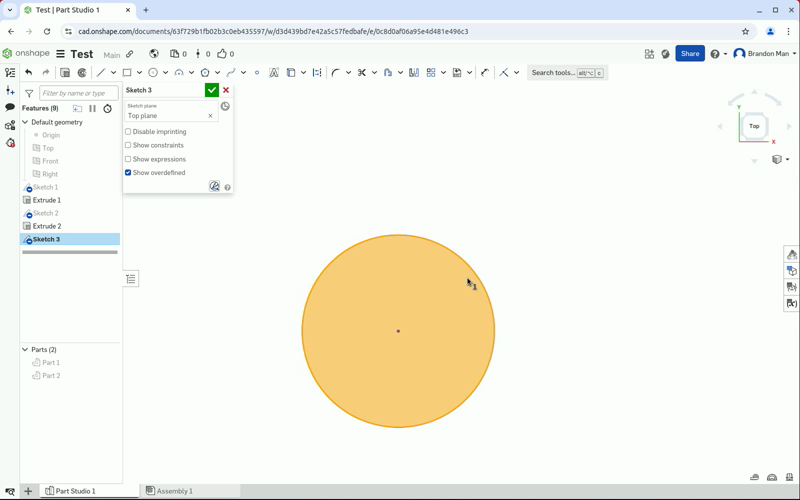
scroll(-6)
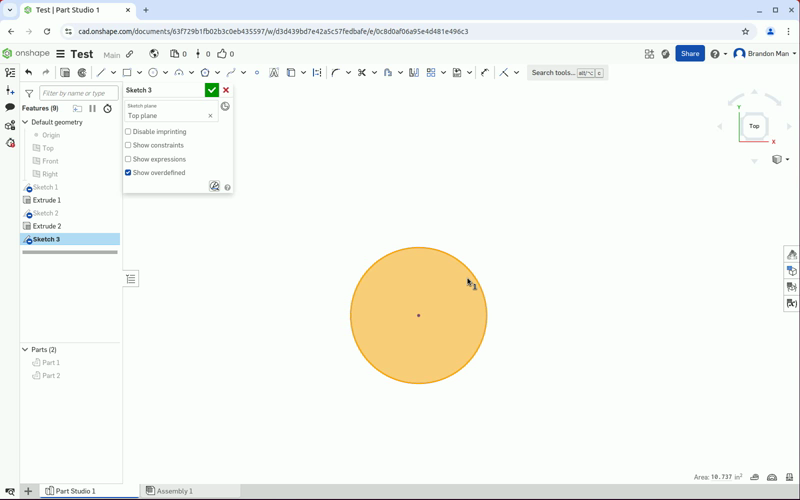
scroll(-6)
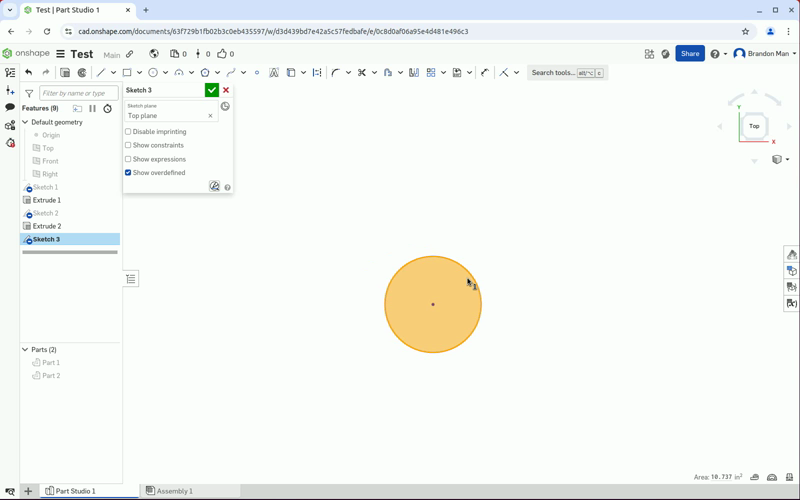
scroll(-6)
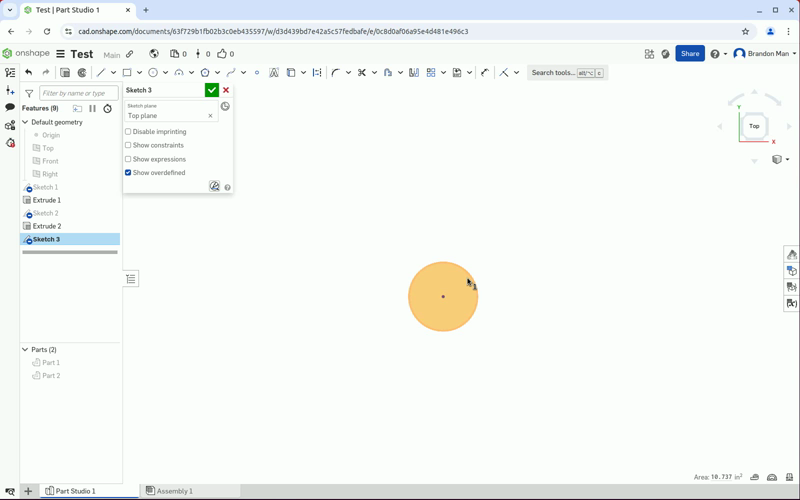
scroll(-6)
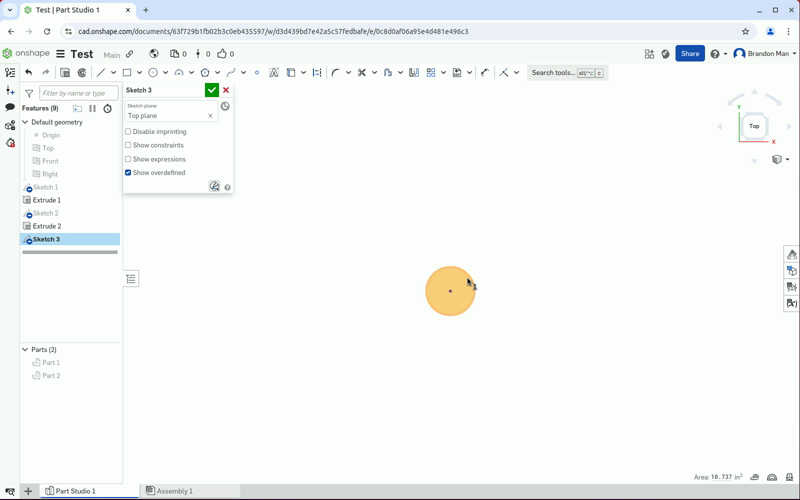
scroll(-6)
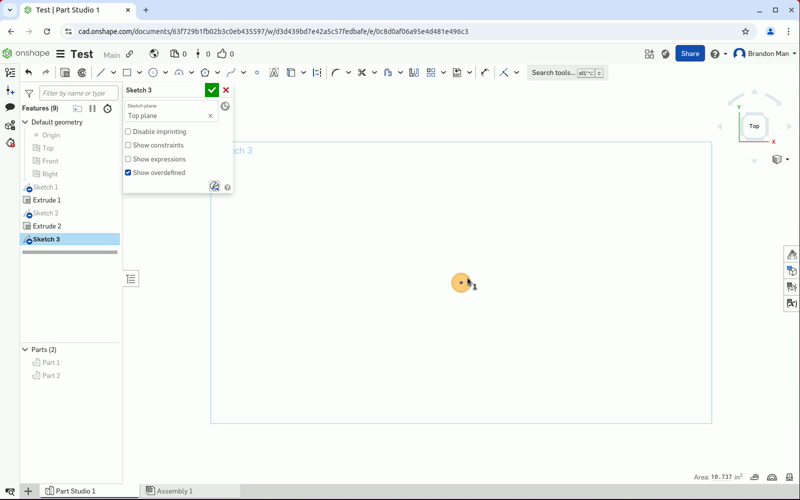
mouse_move(73, 352)
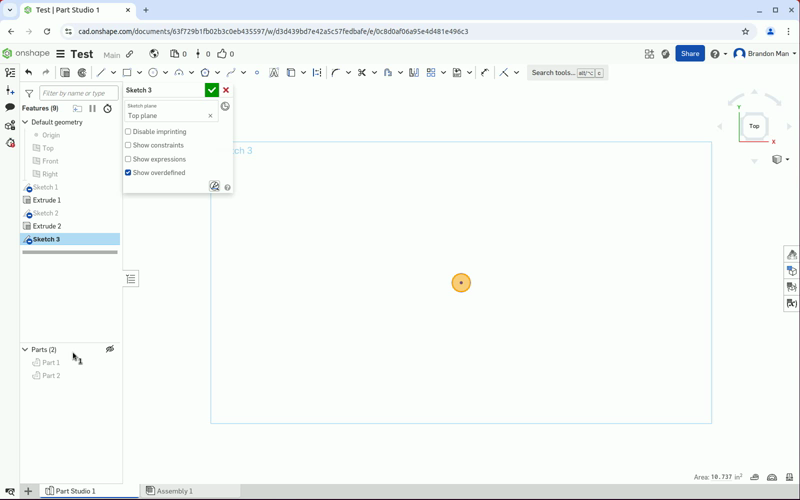
key(shift+y)
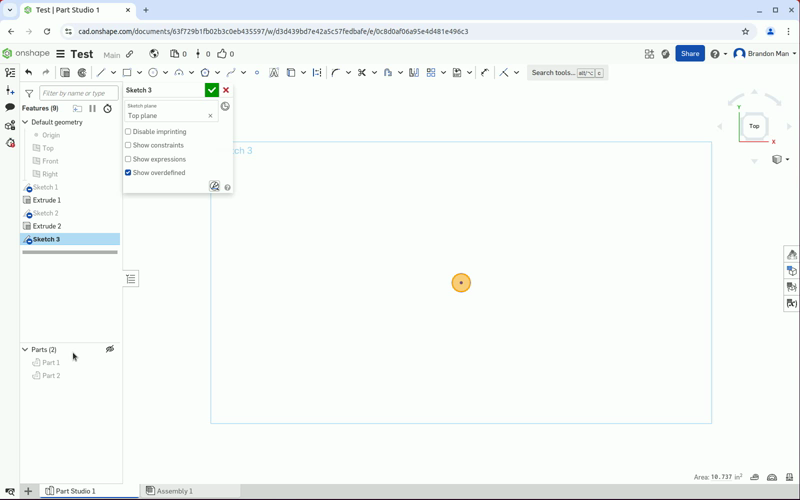
key(shift+e)
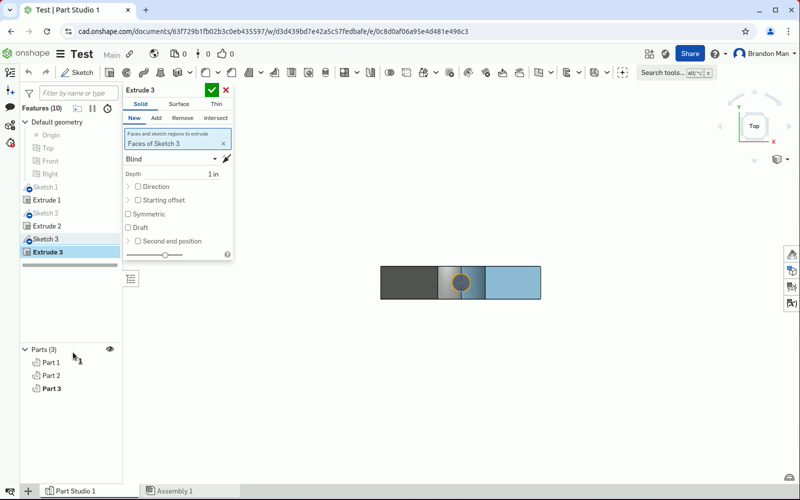
mouse_move(143, 106)
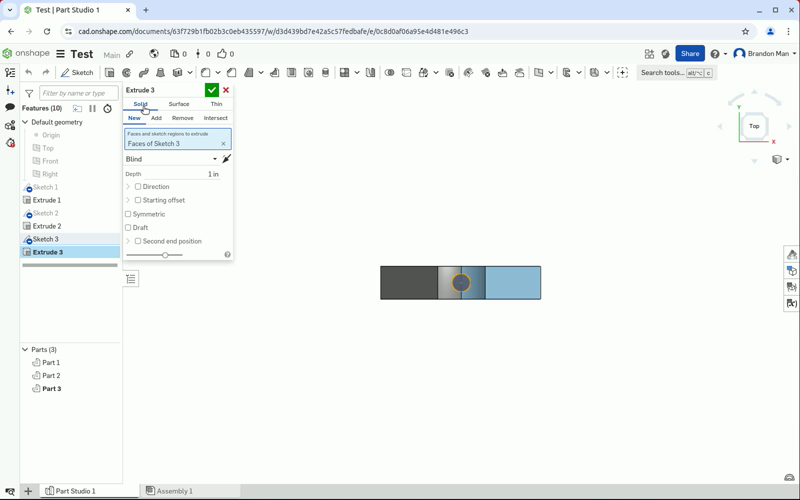
click(143, 106)
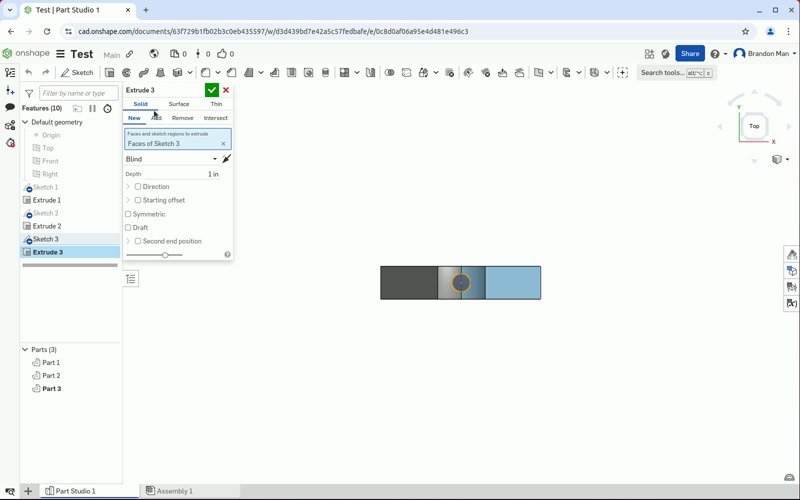
mouse_move(186, 120)
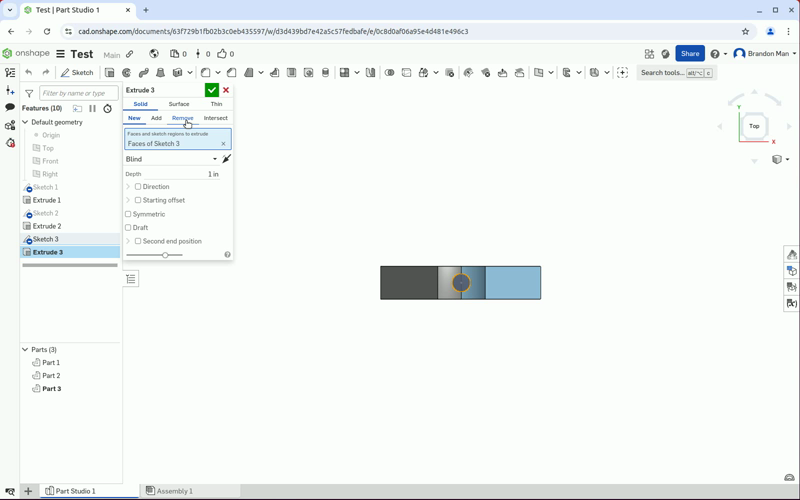
click(186, 120)
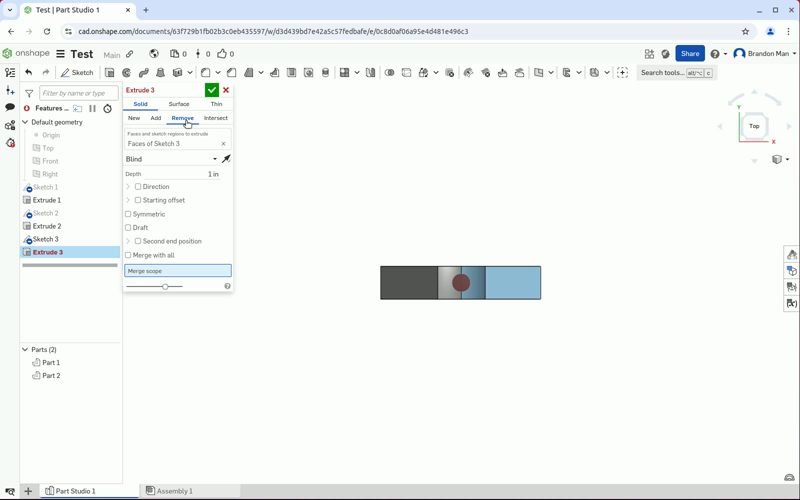
key(tab, 4)
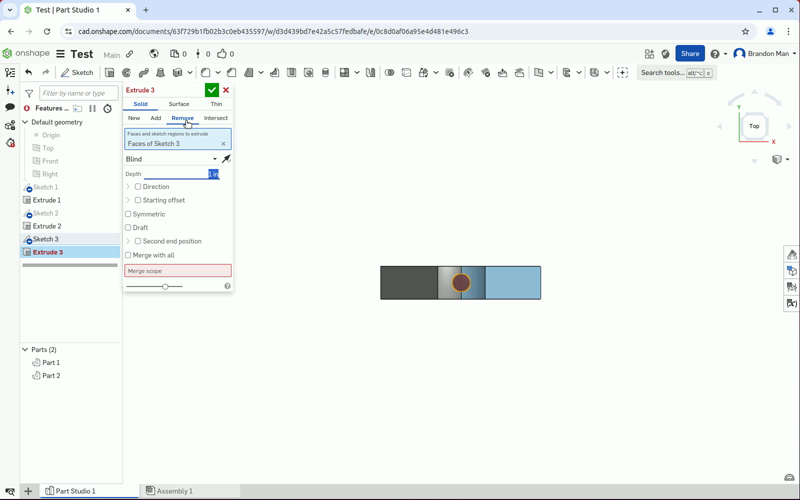
text(24.312)
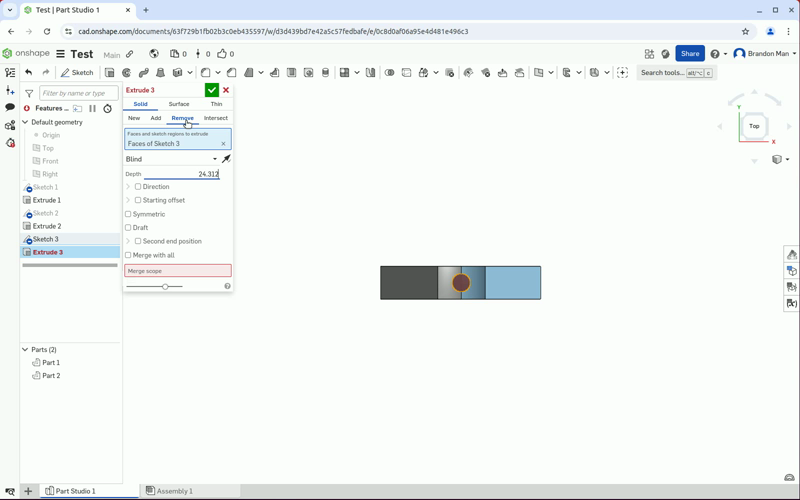
key(tab, 6)
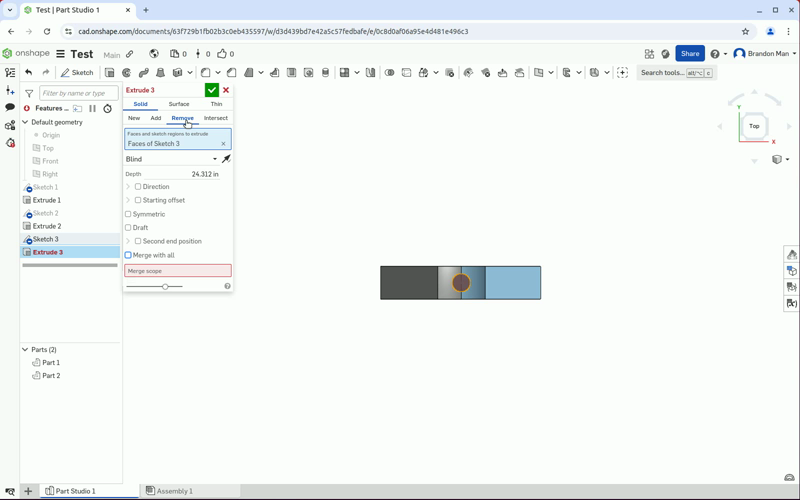
key(space)
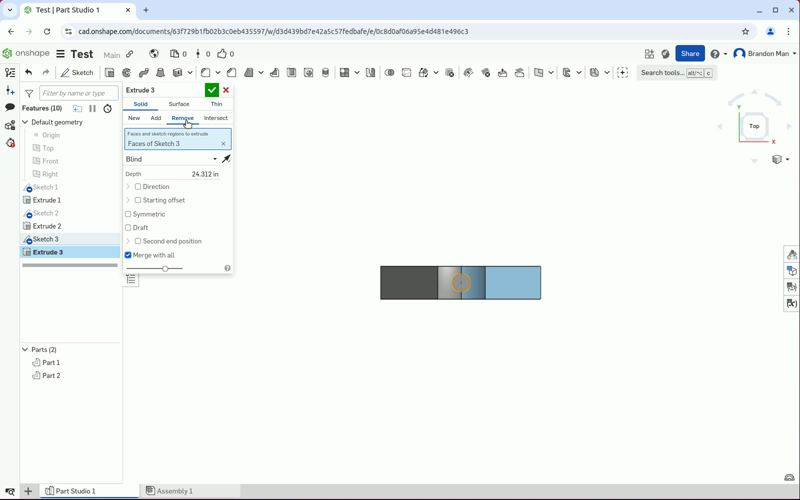
key(enter)
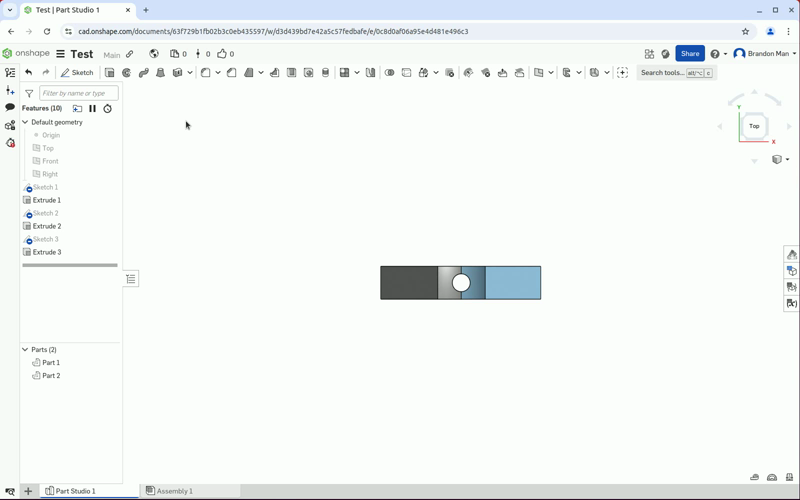
key(shift+h)
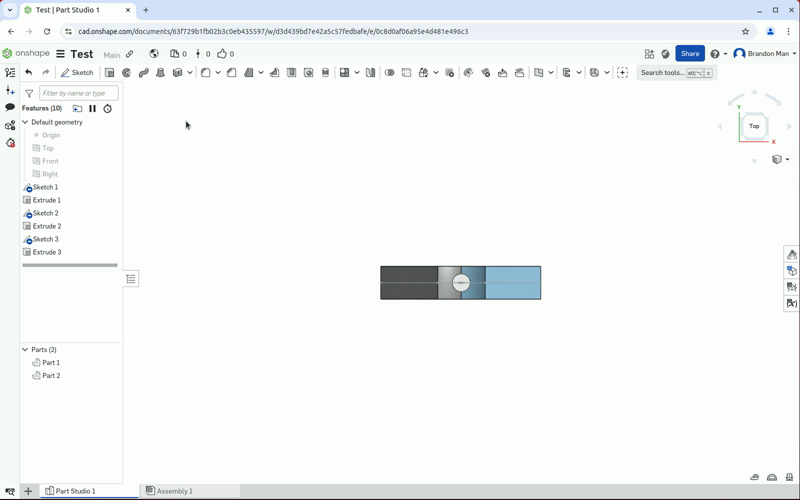
key(shift+h)
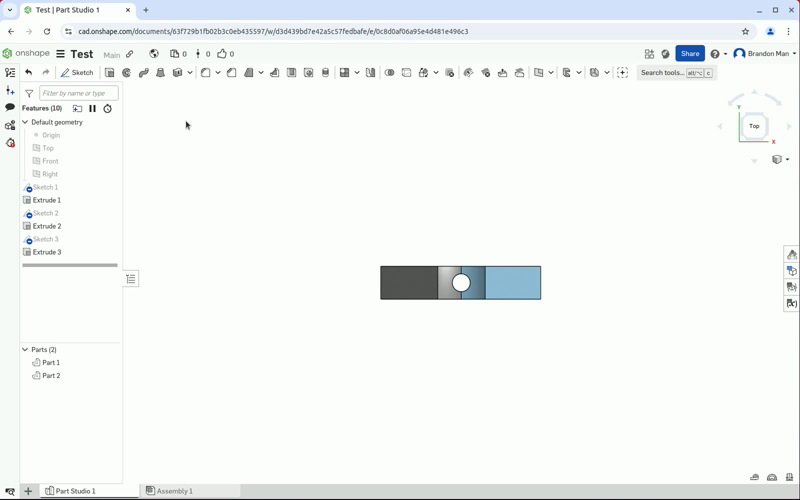
mouse_move(73, 189)
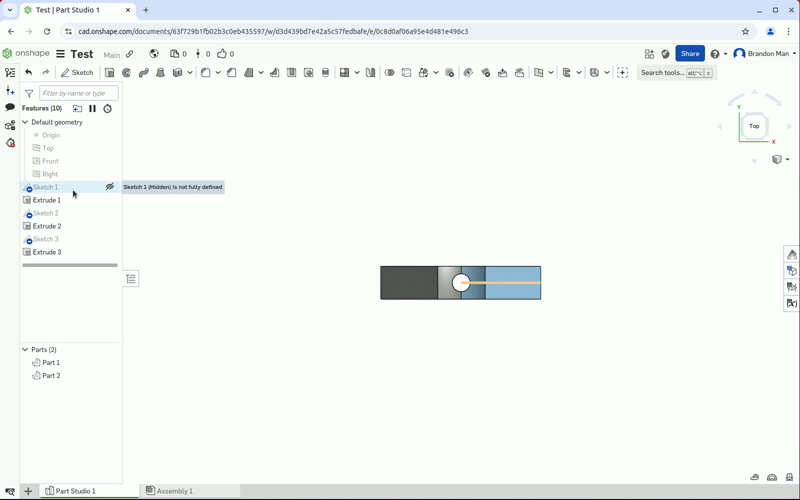
click(73, 189)
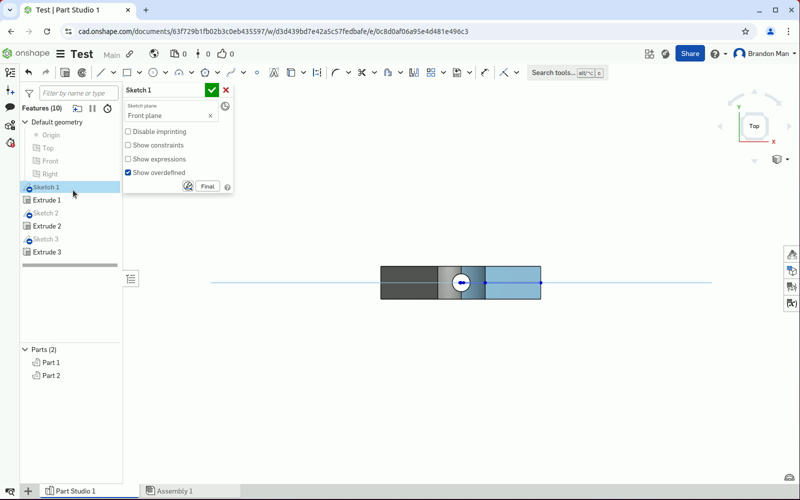
mouse_move(229, 92)
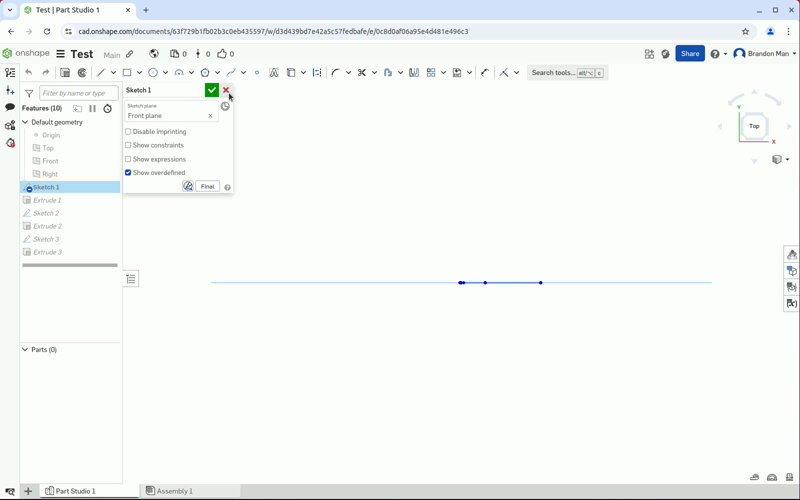
click(229, 92)
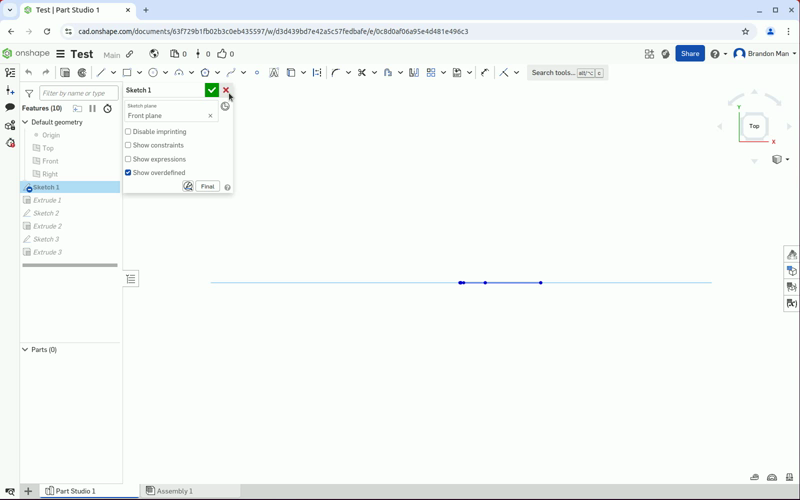
key(shift+s)
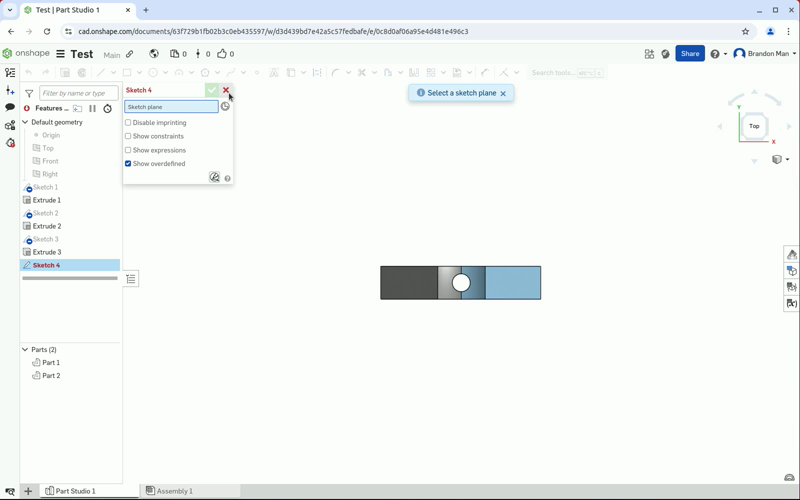
mouse_move(73, 150)
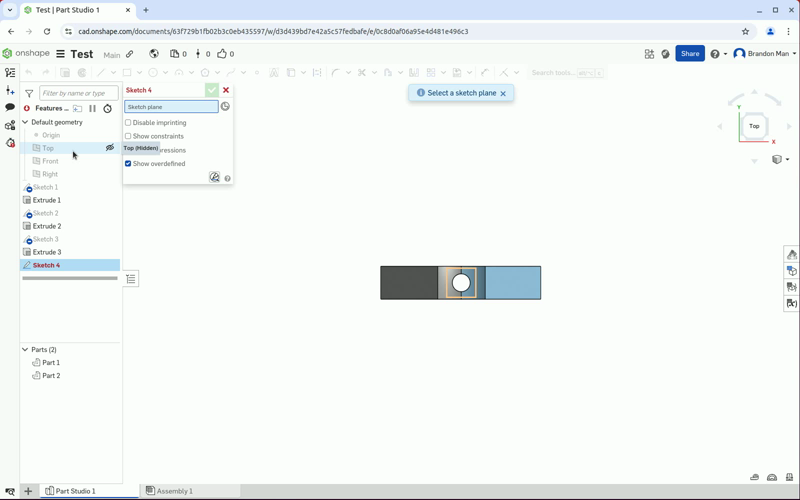
click(73, 150)
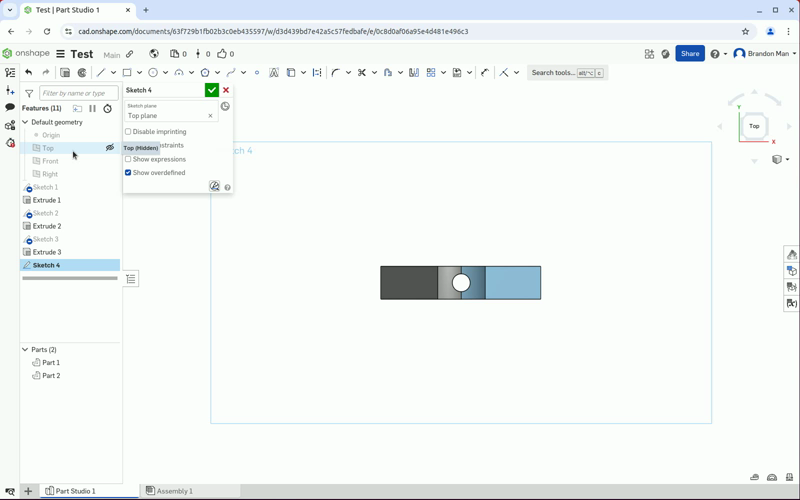
mouse_move(73, 352)
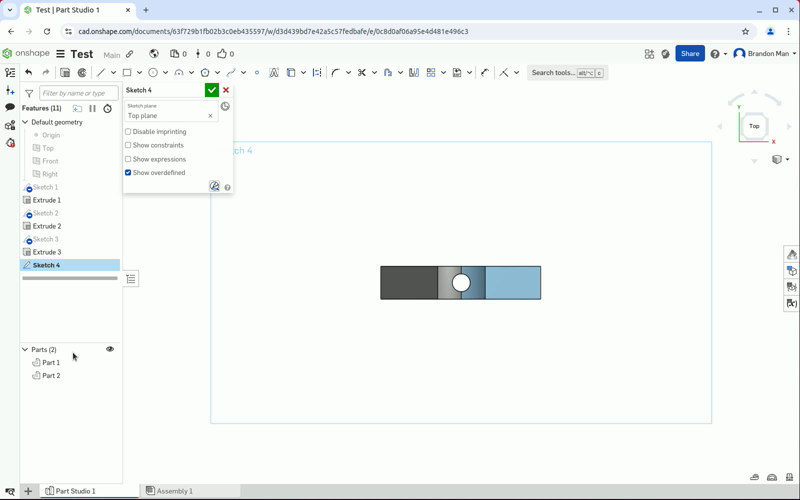
key(y)
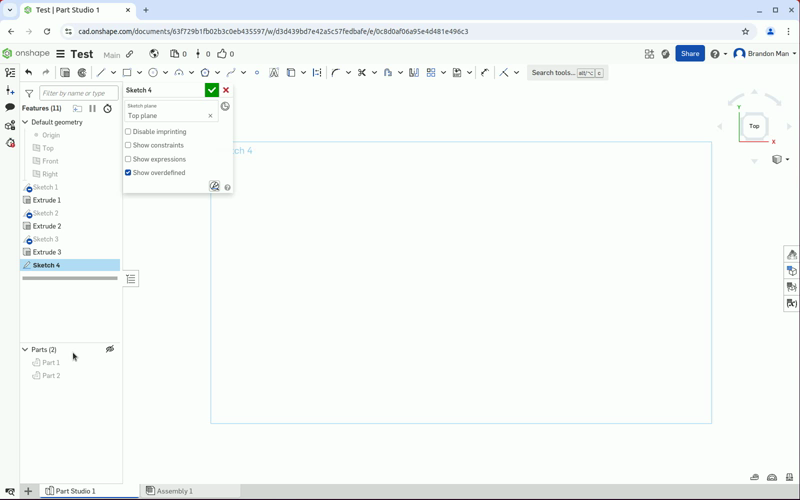
key(c)
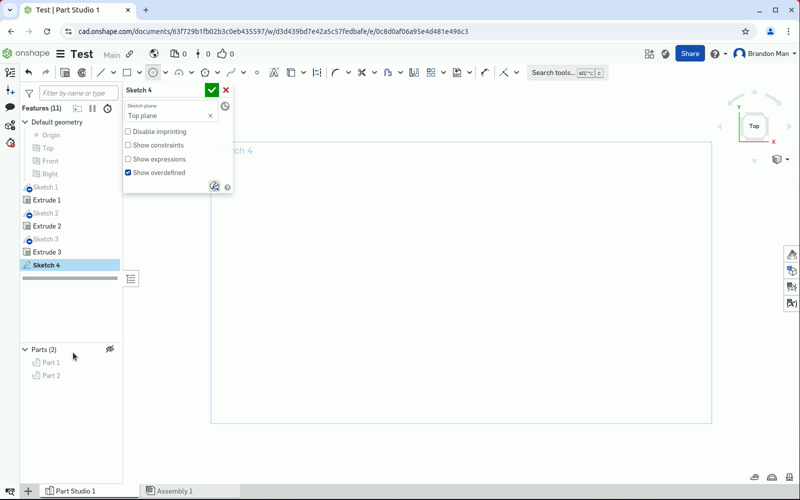
key_down(shift)
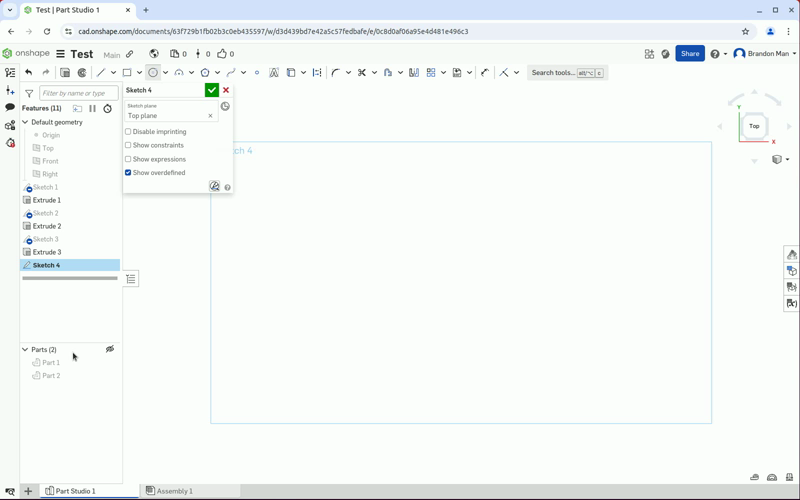
mouse_move(460, 282)
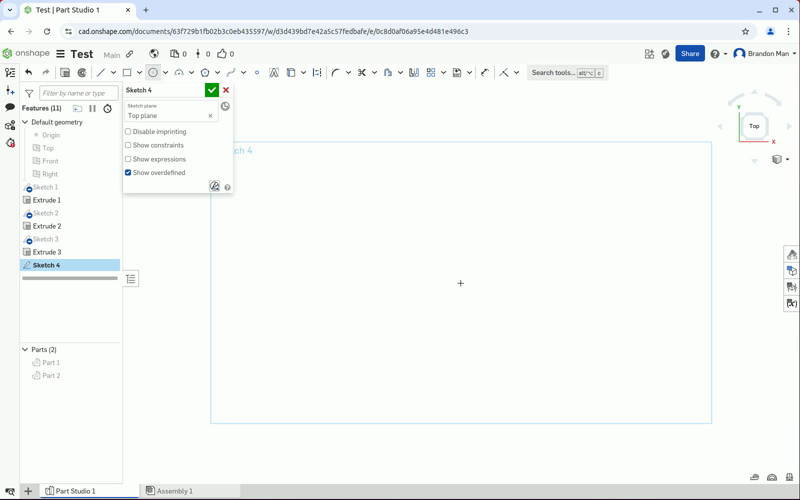
click(460, 282)
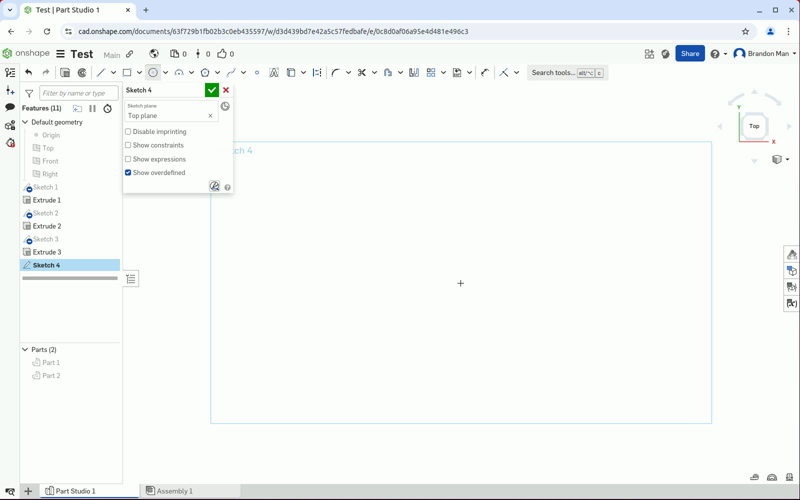
key_up(shift)
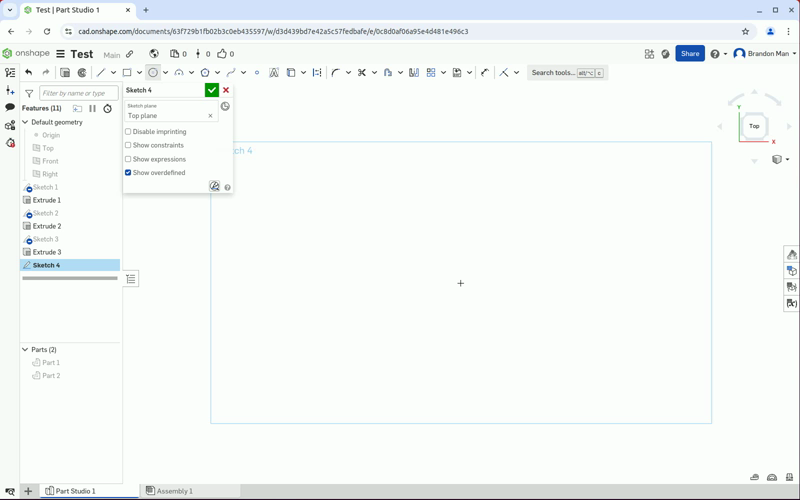
mouse_move(472, 282)
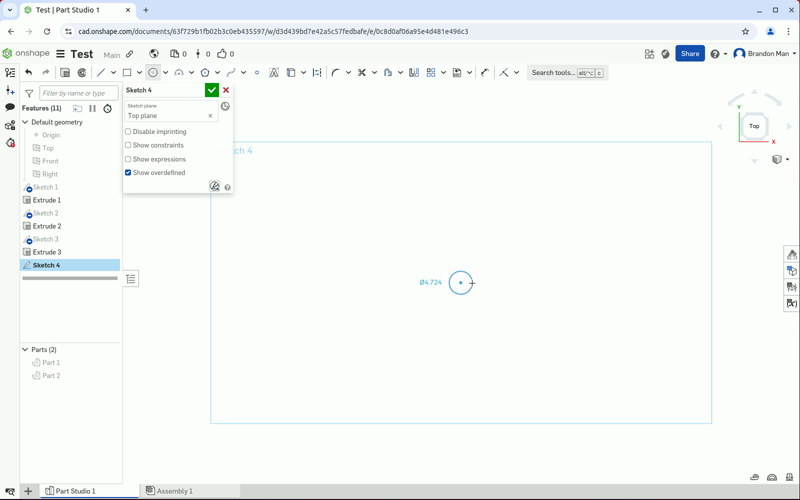
click(472, 282)
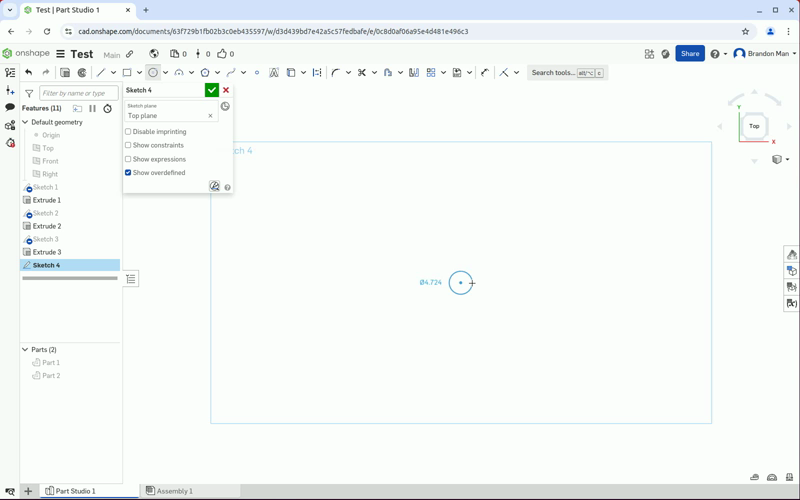
key(esc)
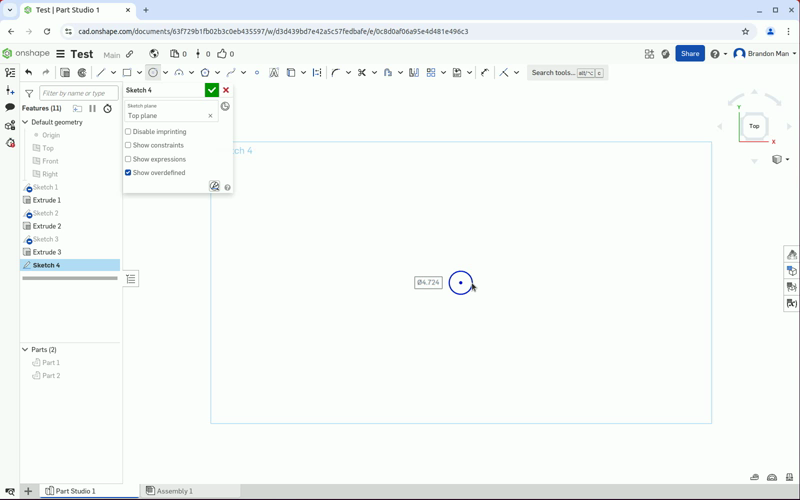
mouse_move(463, 290)
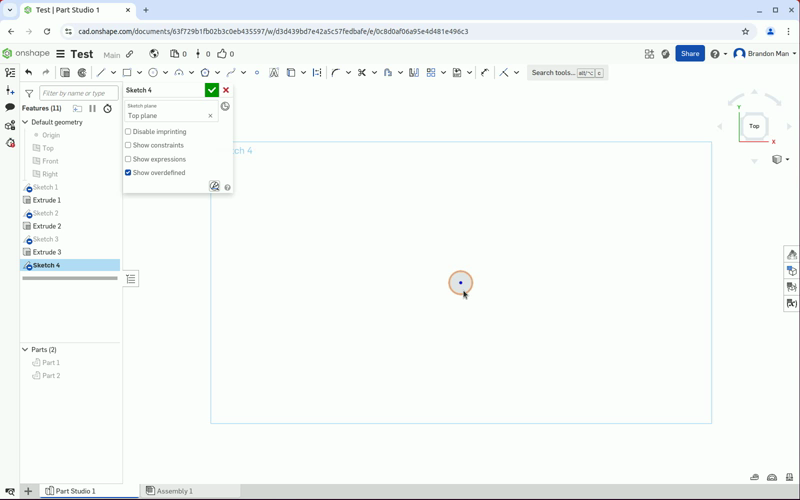
scroll(6)
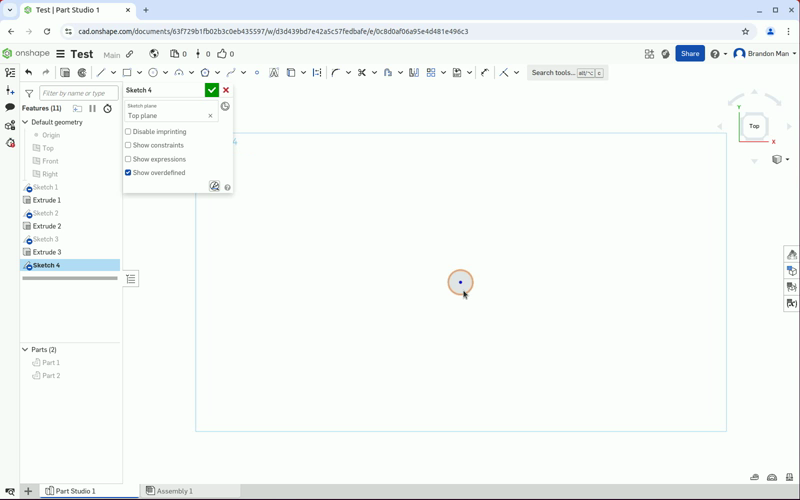
scroll(6)
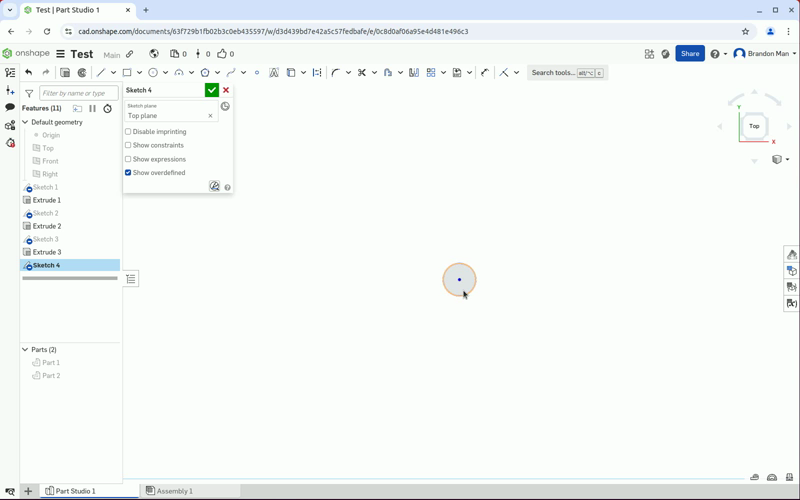
scroll(6)
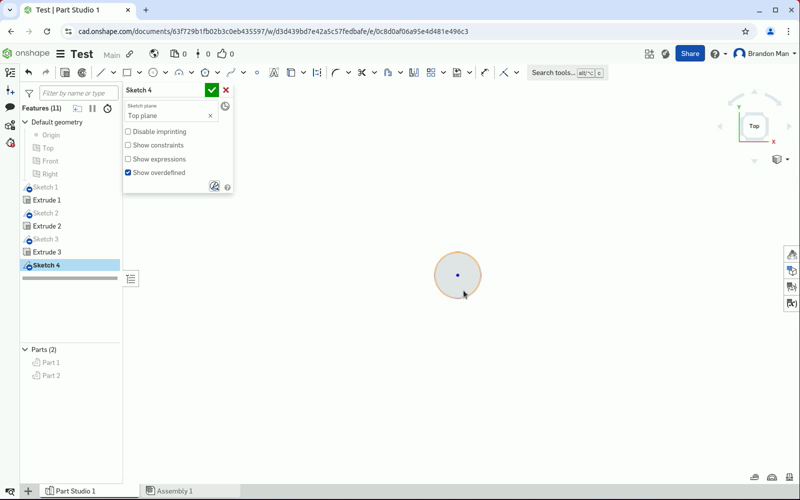
scroll(6)
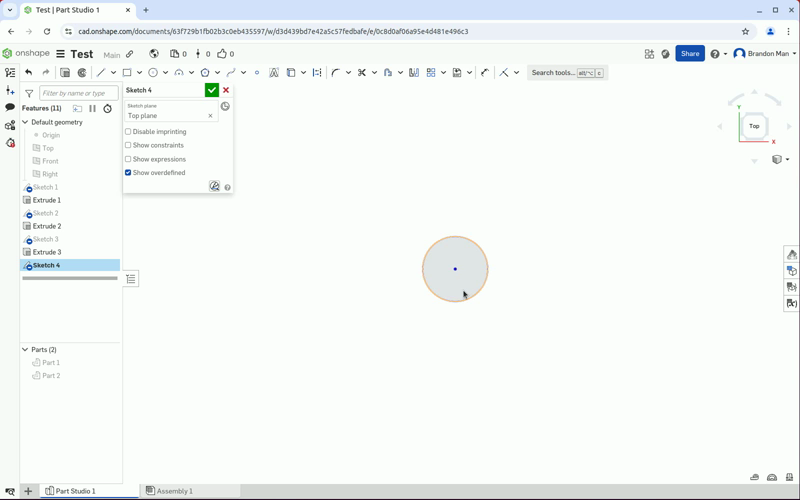
scroll(6)
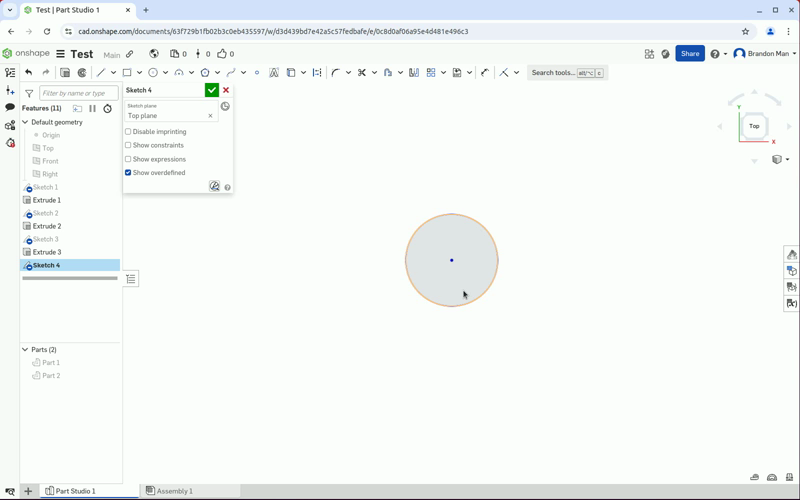
scroll(6)
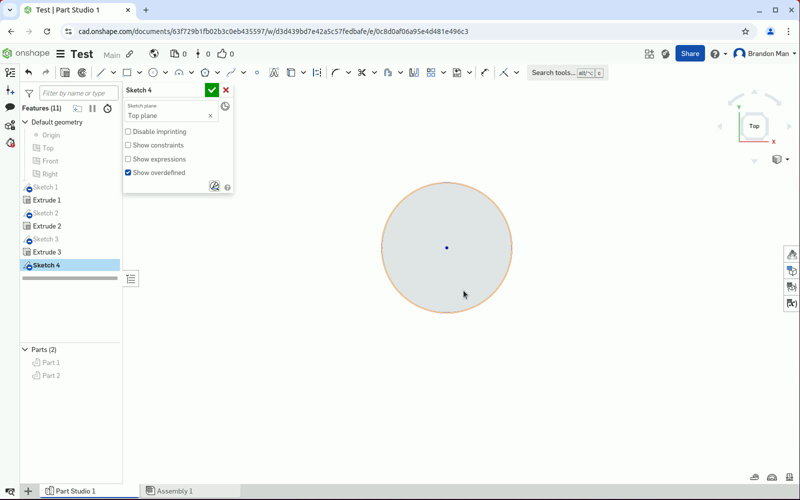
scroll(6)
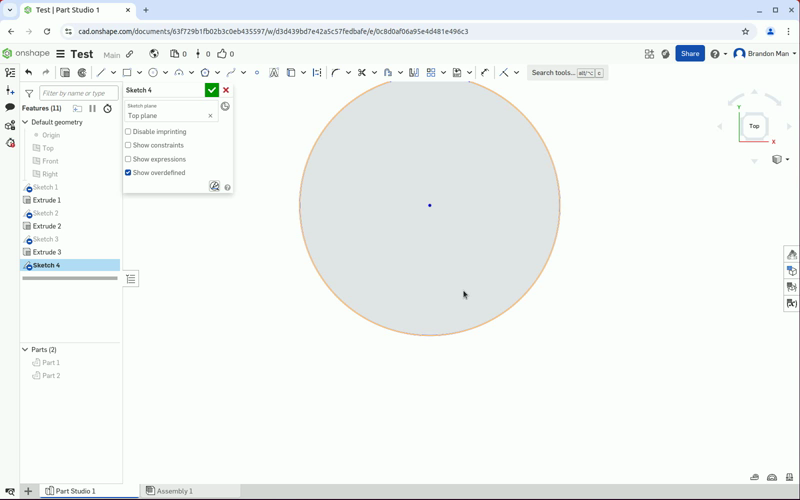
click(463, 290)
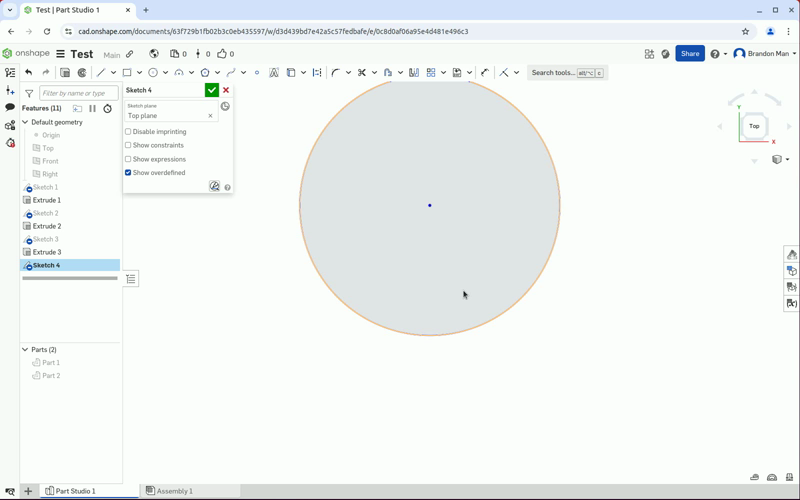
scroll(-6)
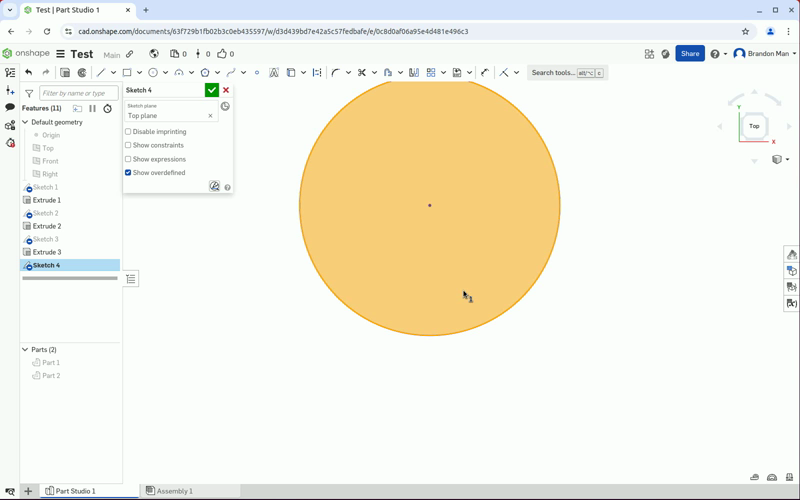
scroll(-6)
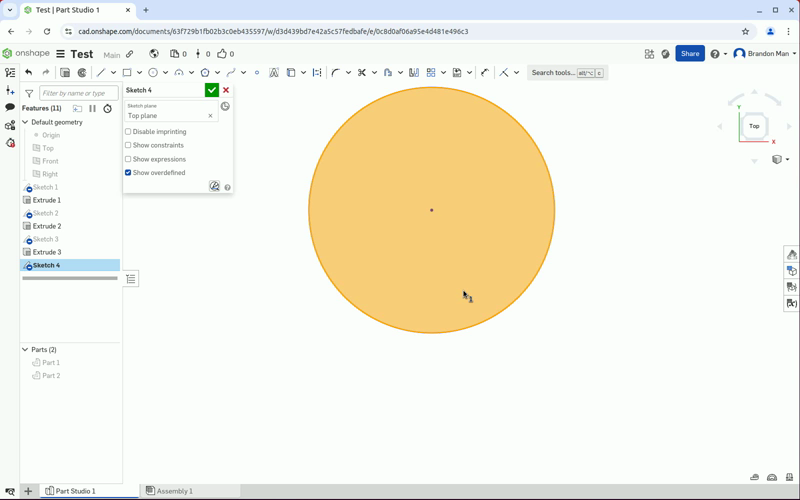
scroll(-6)
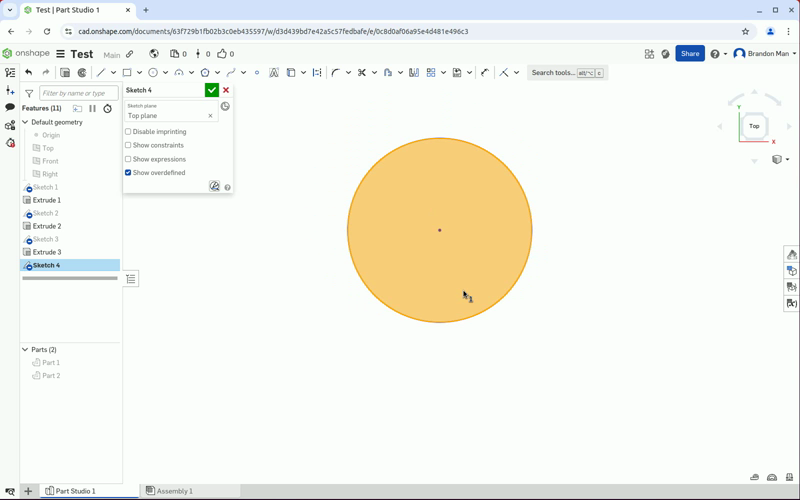
scroll(-6)
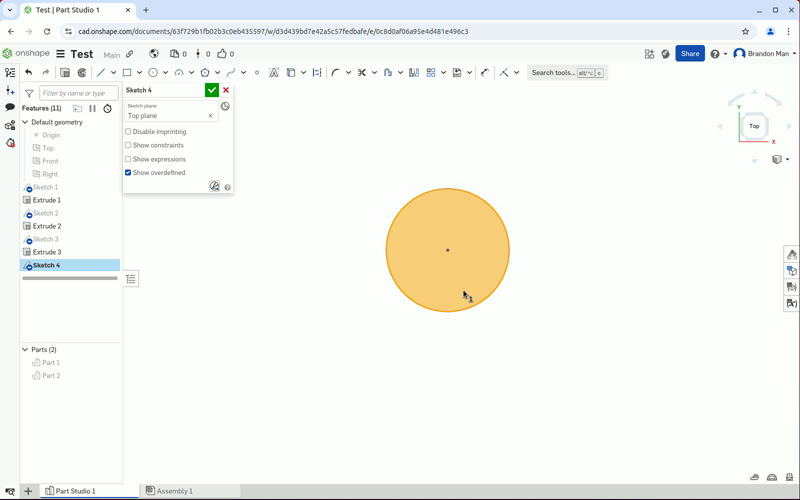
scroll(-6)
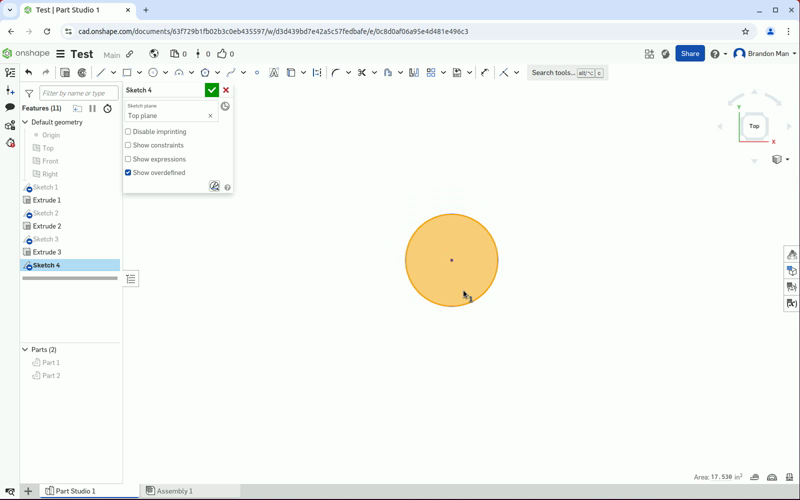
scroll(-6)
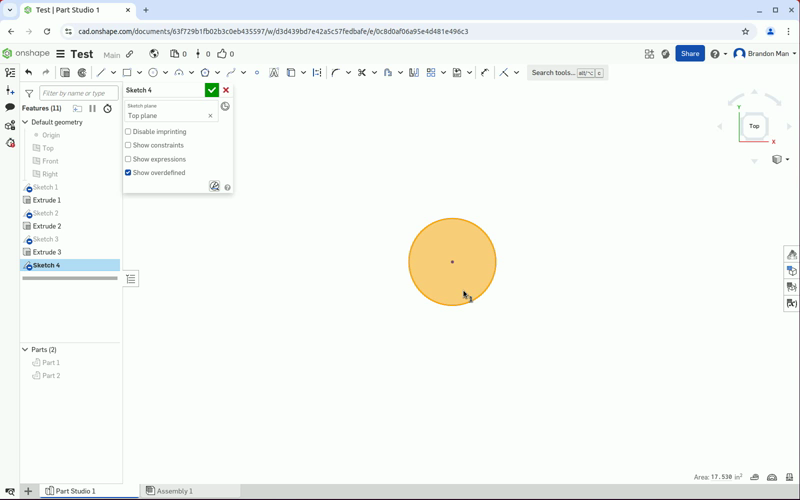
scroll(-6)
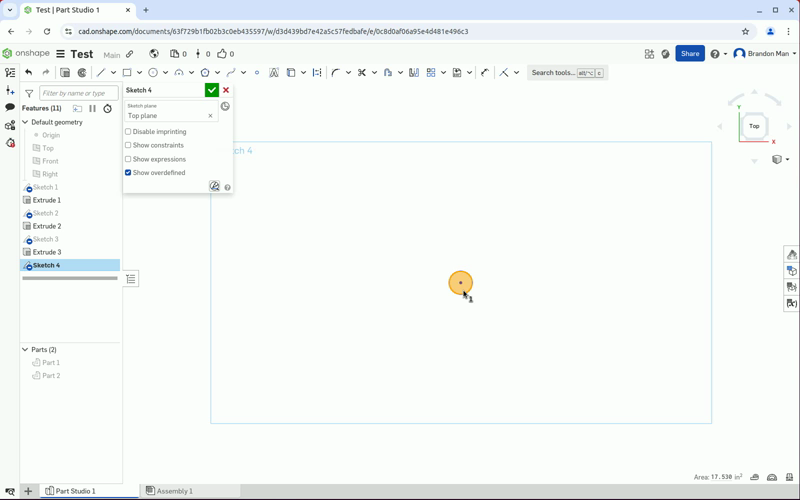
mouse_move(73, 352)
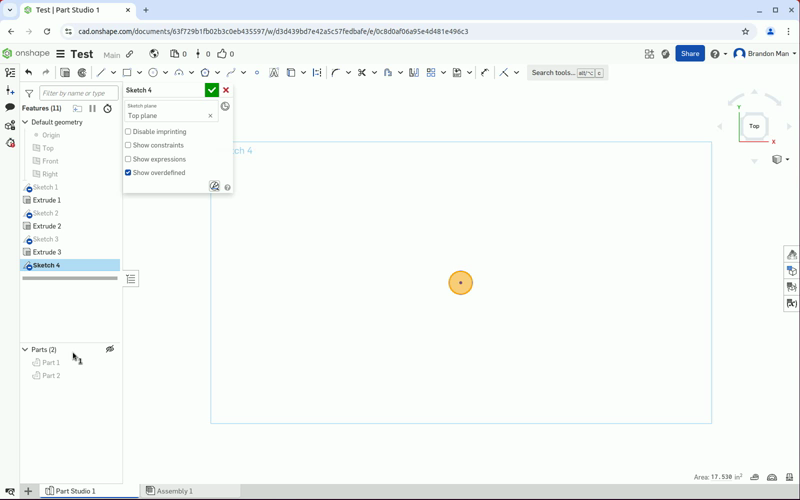
key(shift+y)
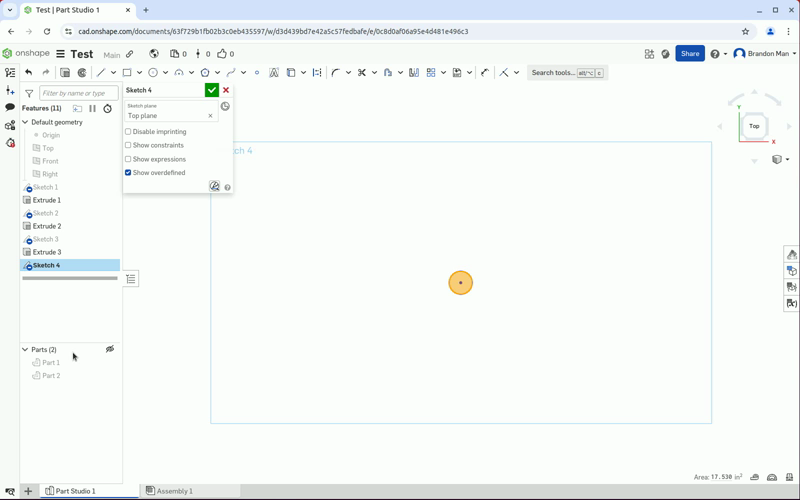
key(shift+e)
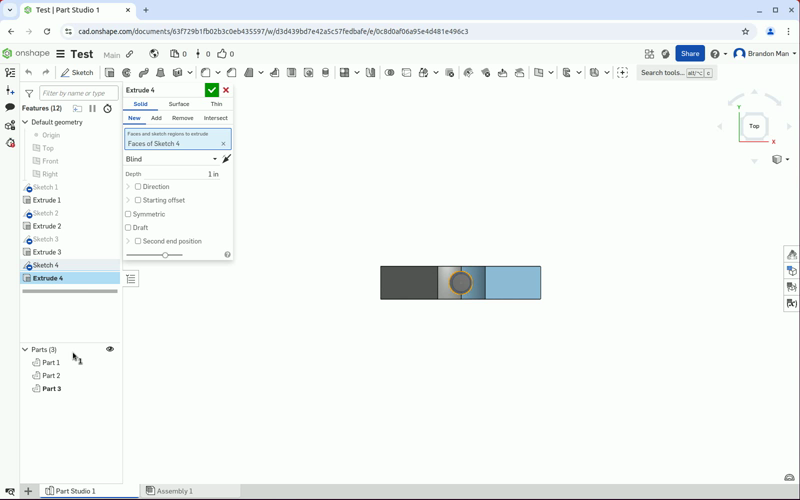
mouse_move(143, 106)
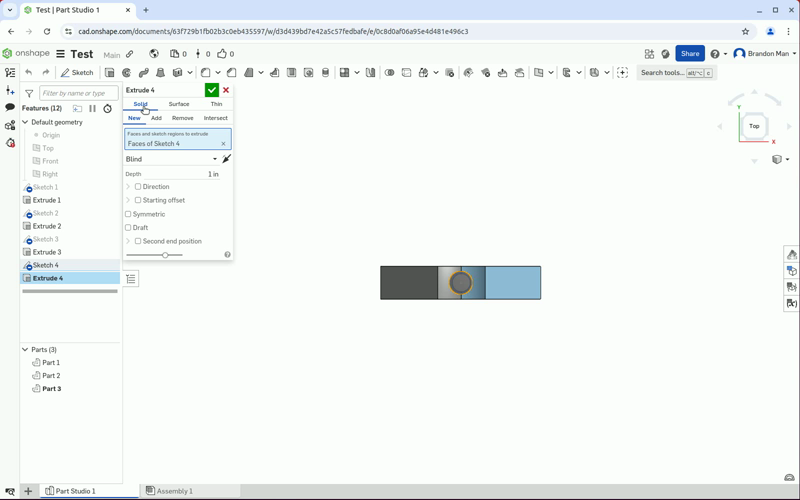
click(143, 106)
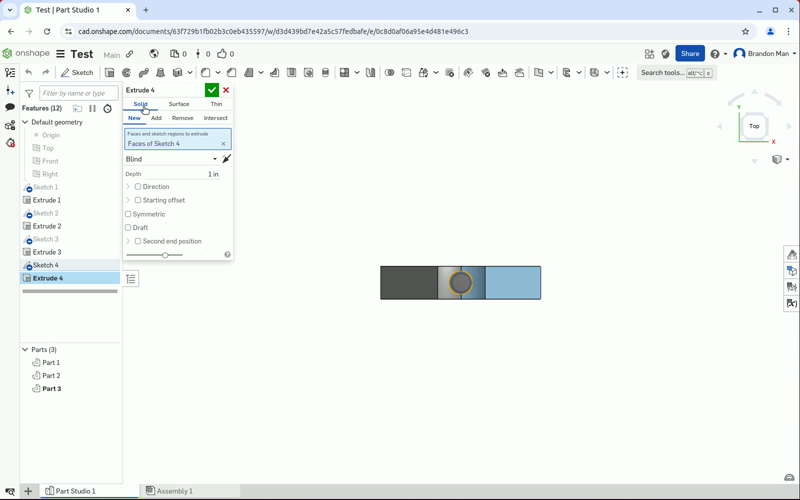
mouse_move(186, 120)
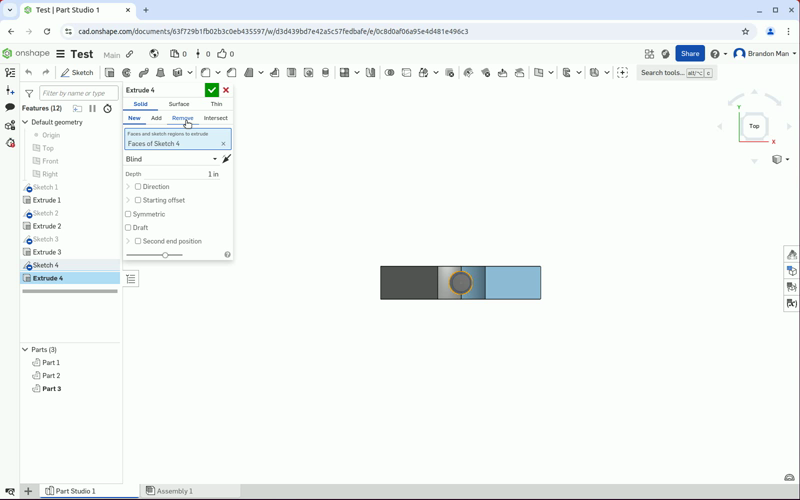
click(186, 120)
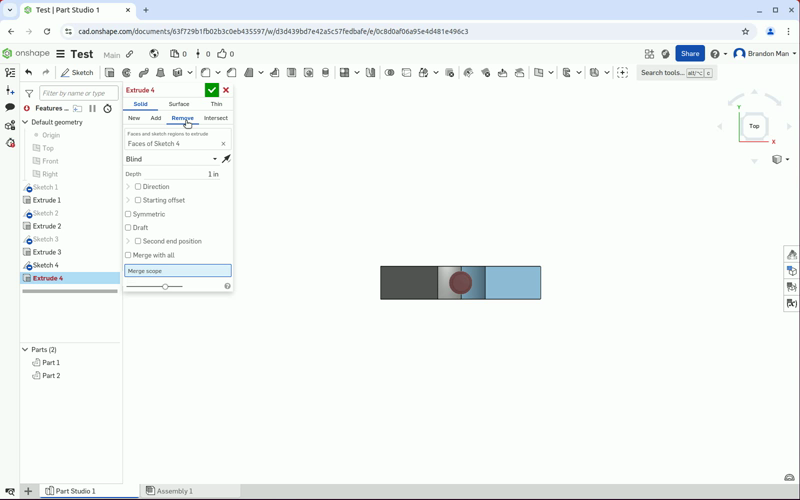
key(tab, 4)
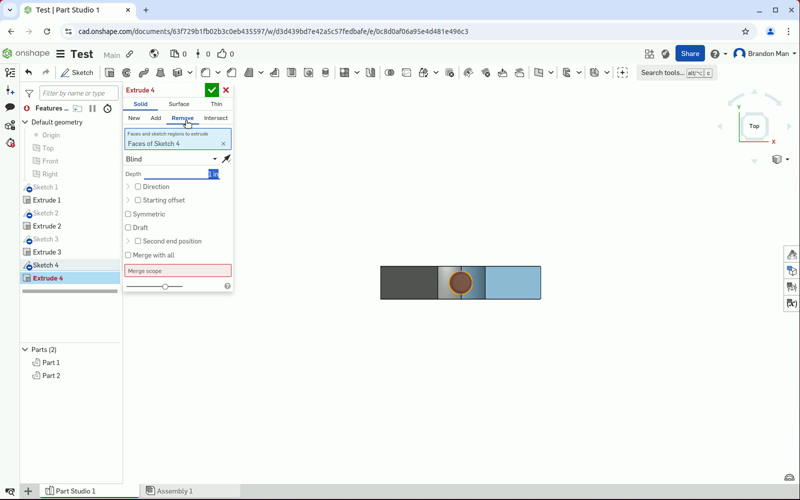
text(16.128)
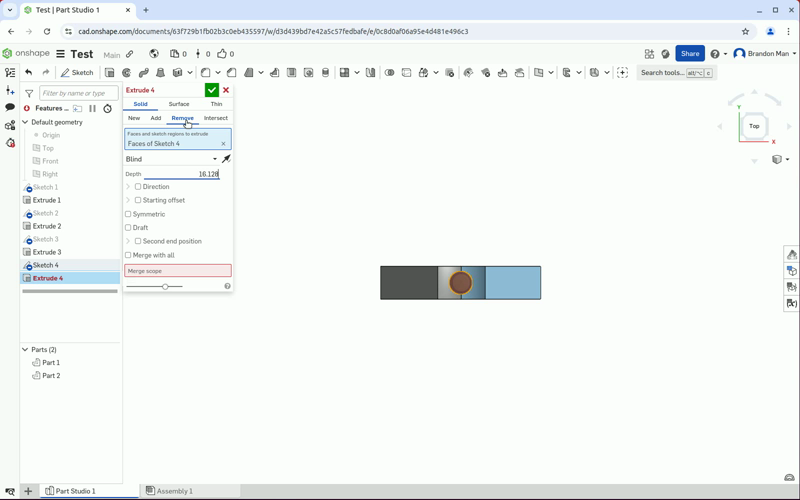
key(tab, 6)
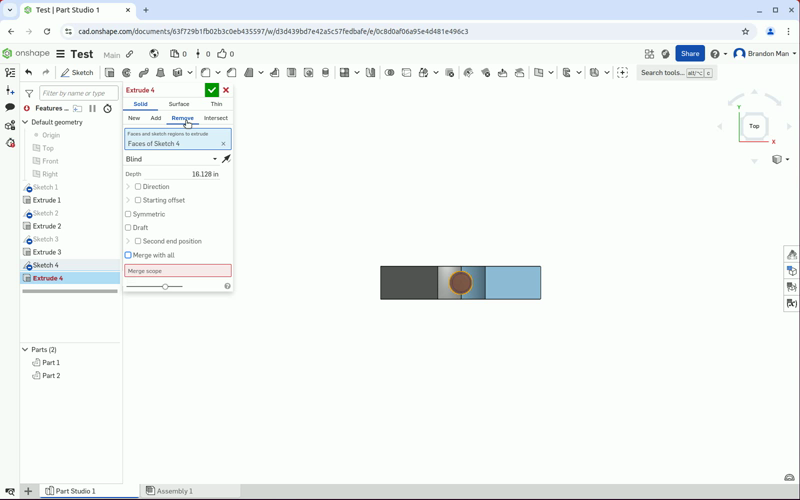
key(space)
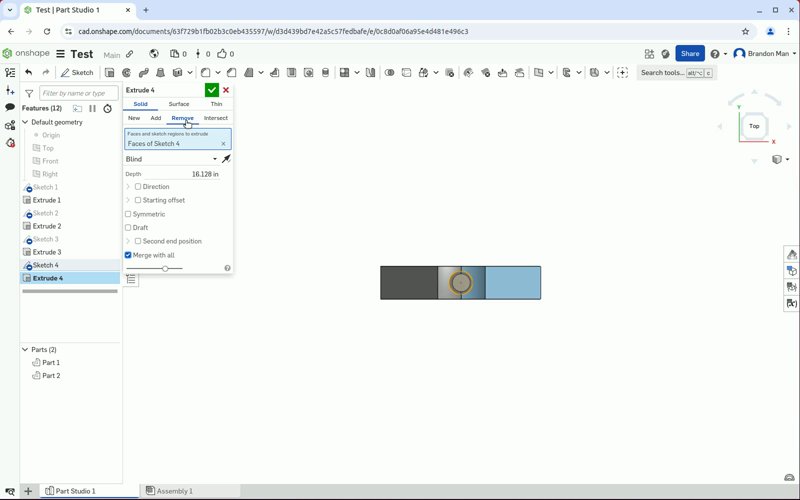
key(enter)
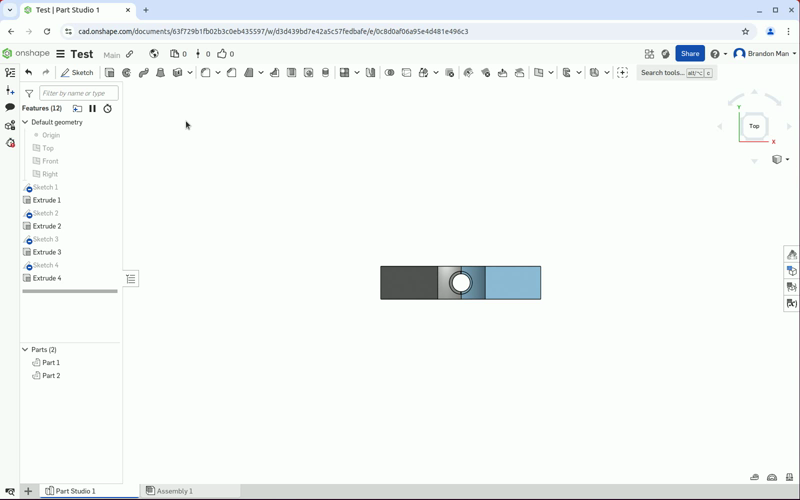
key(shift+h)
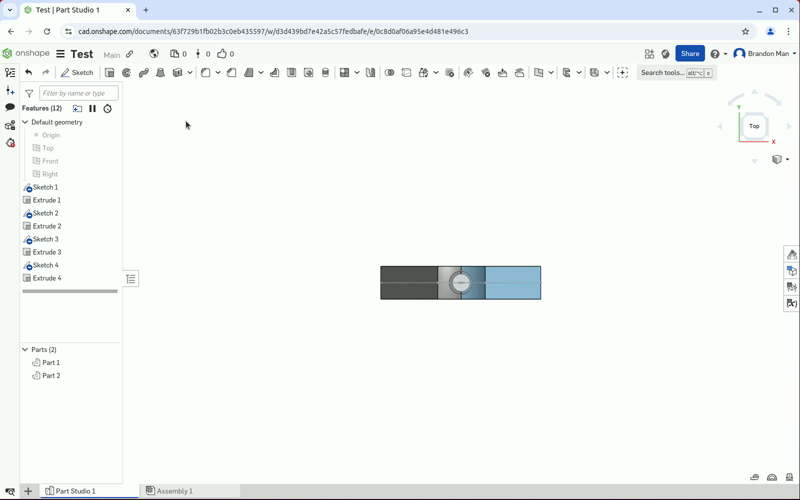
key(shift+h)
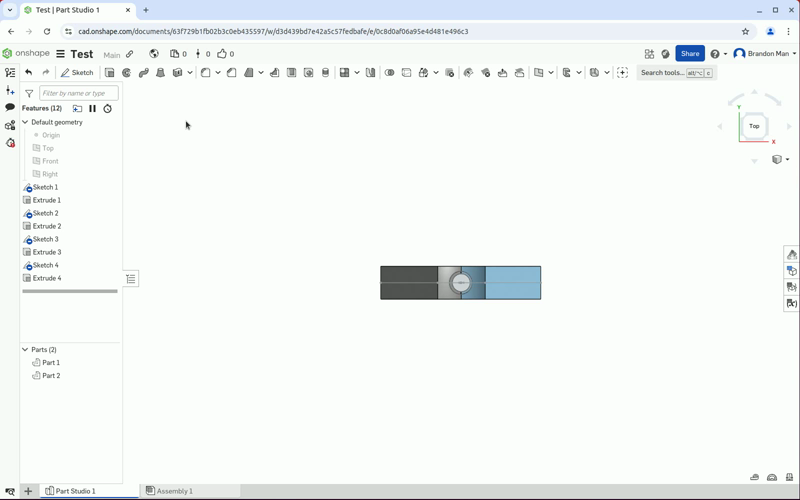
key(shift+7)
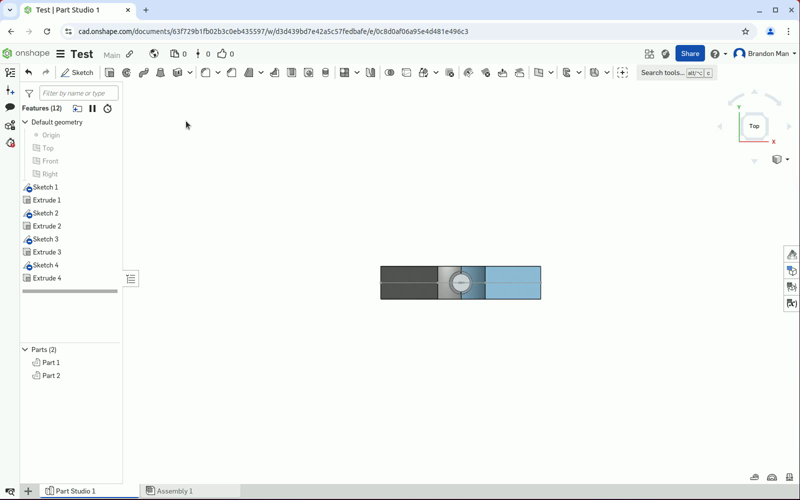
key(up, 3)
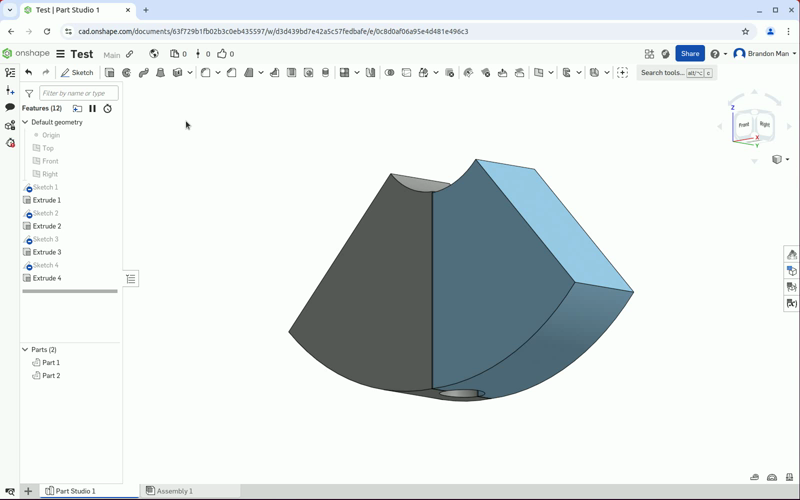
key(left, 3)
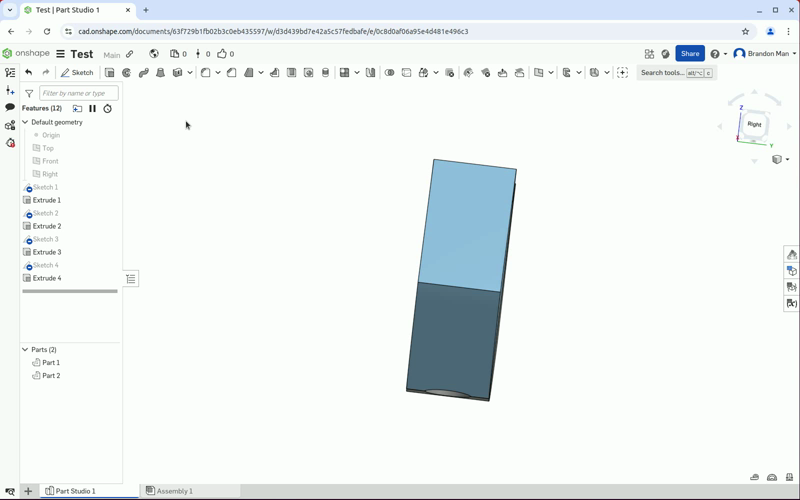
key(right, 3)
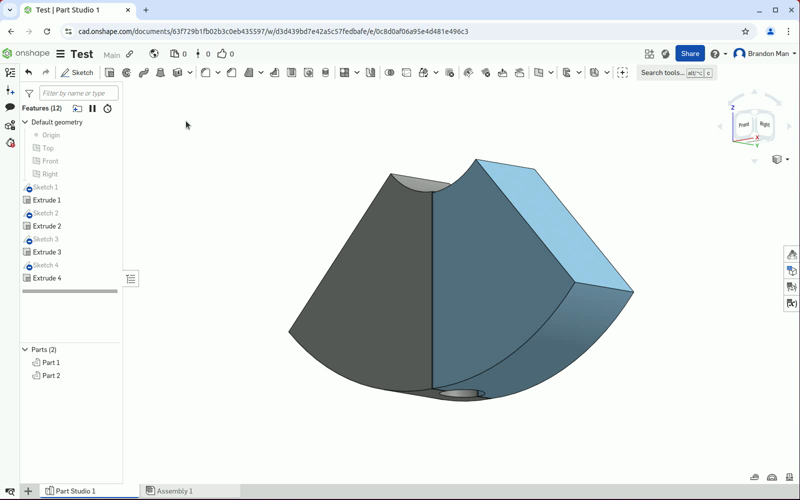
key(down, 3)
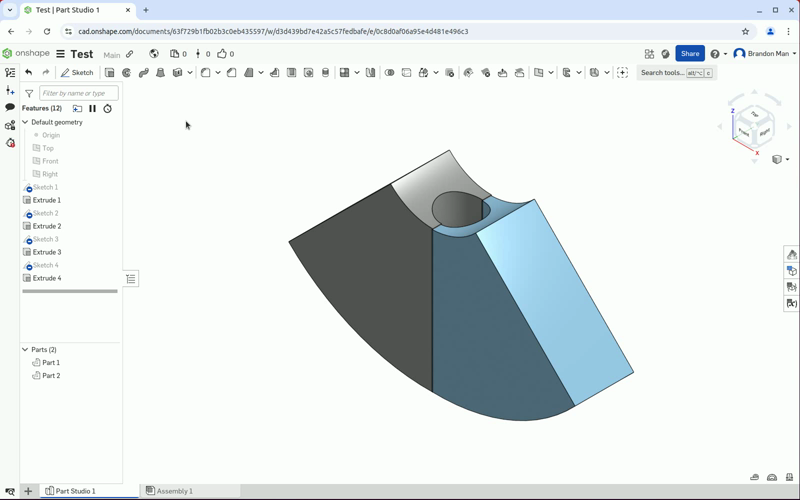
mouse_move(73, 189)
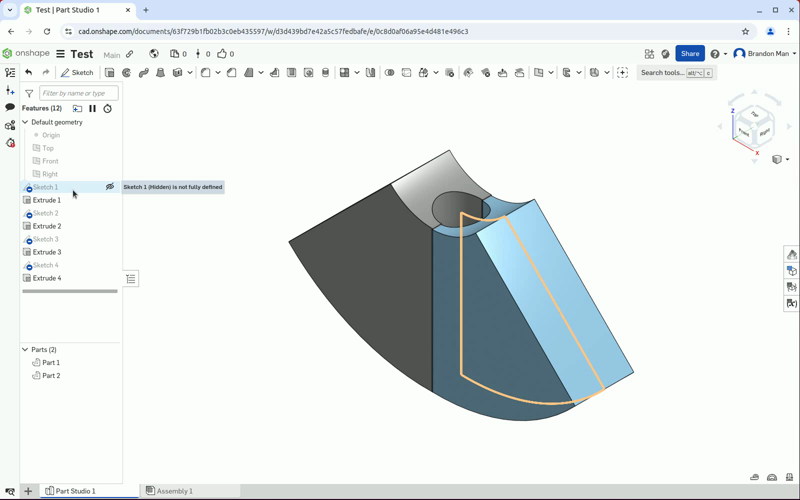
click(73, 189)